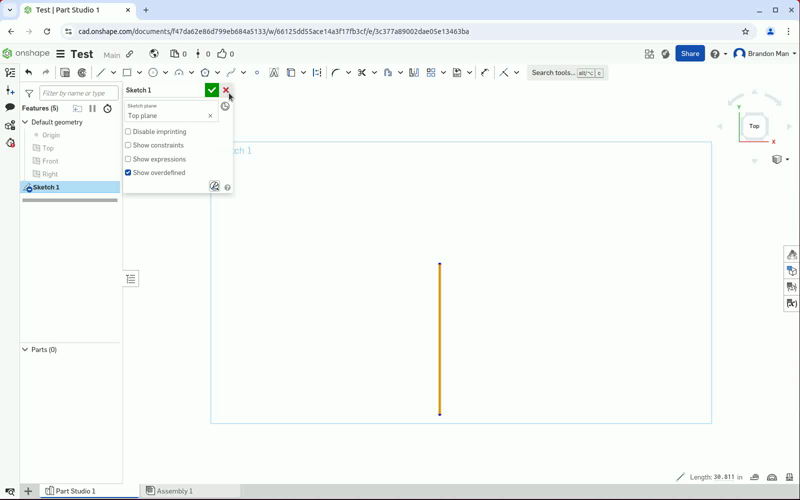
key(shift+h)
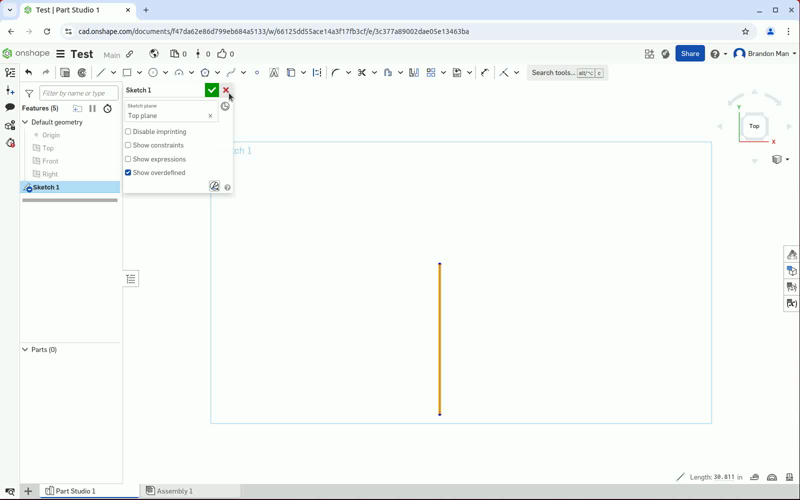
key(shift+s)
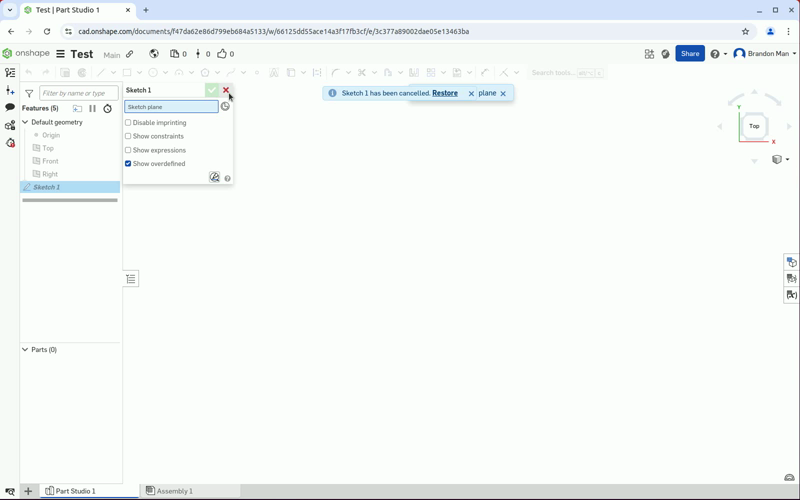
mouse_move(73, 150)
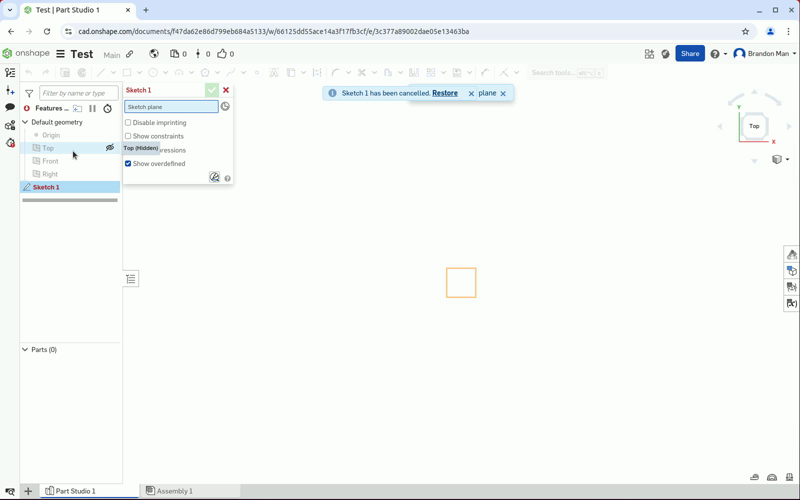
click(73, 150)
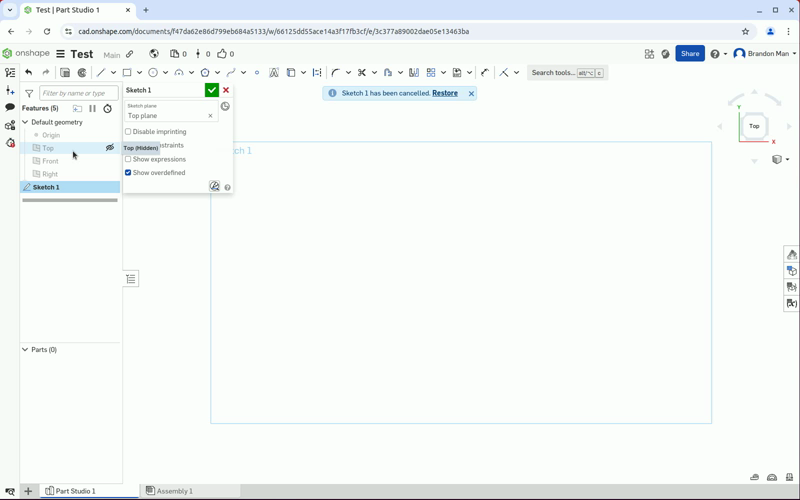
mouse_move(73, 352)
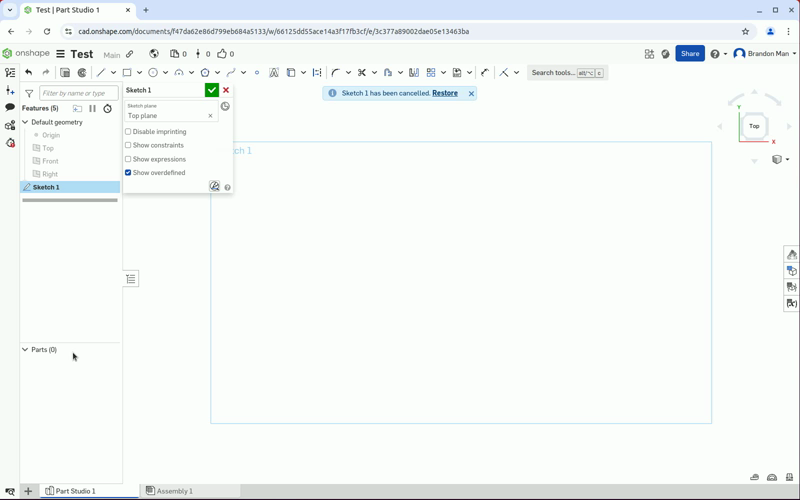
key(y)
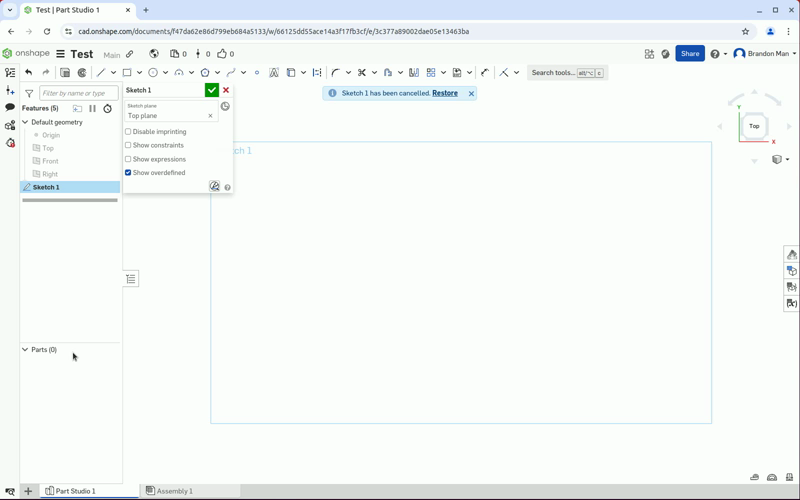
key(l)
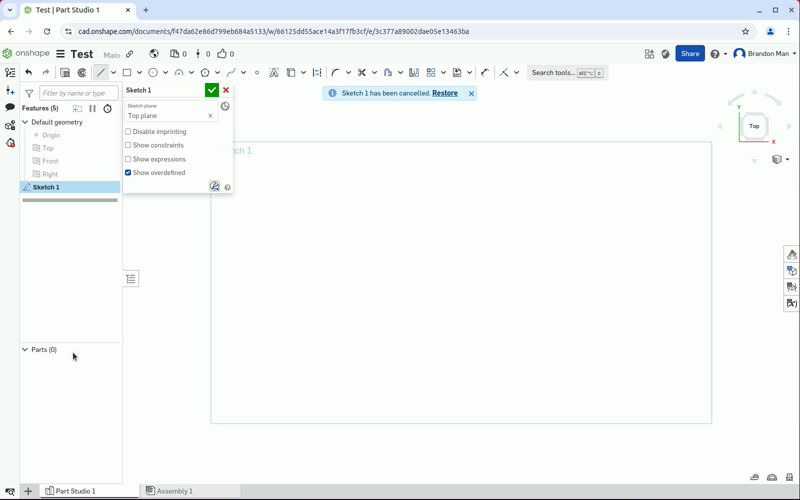
key_down(shift)
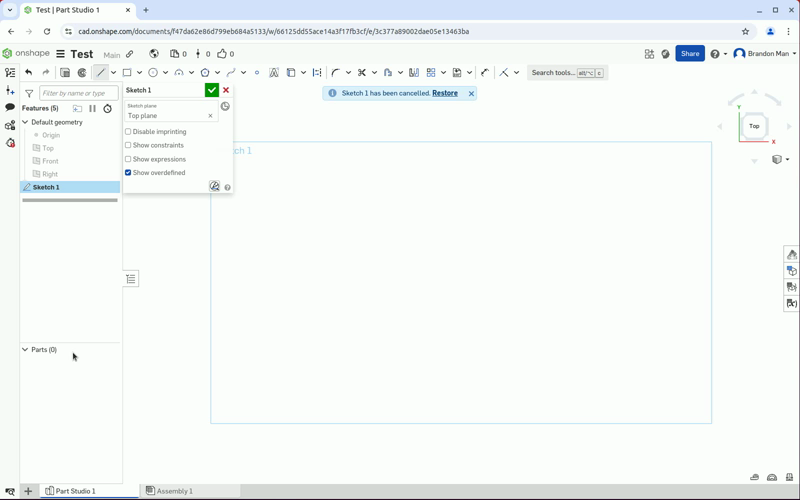
mouse_move(358, 282)
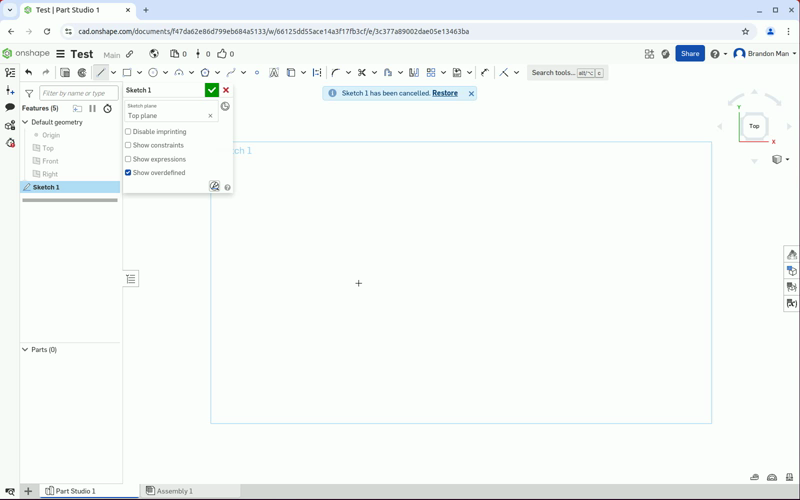
click(358, 282)
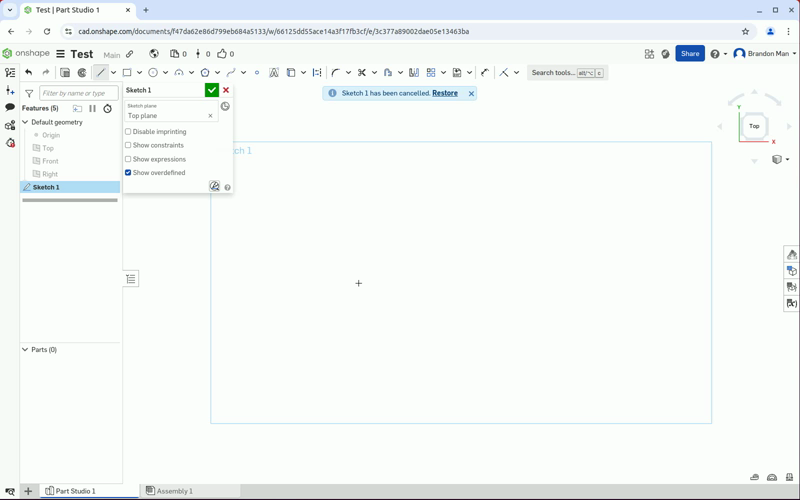
key_up(shift)
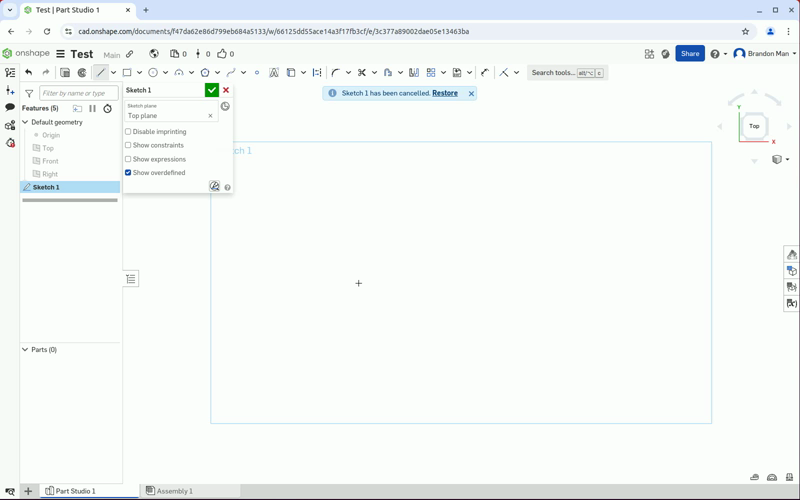
key_down(shift)
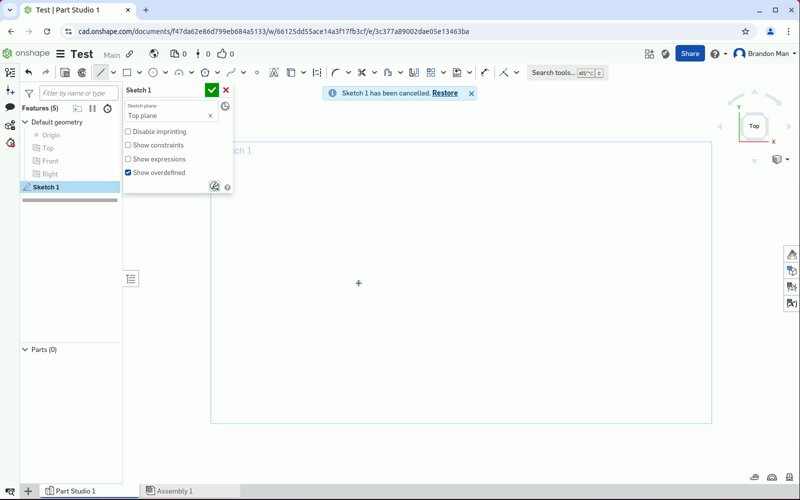
mouse_move(461, 282)
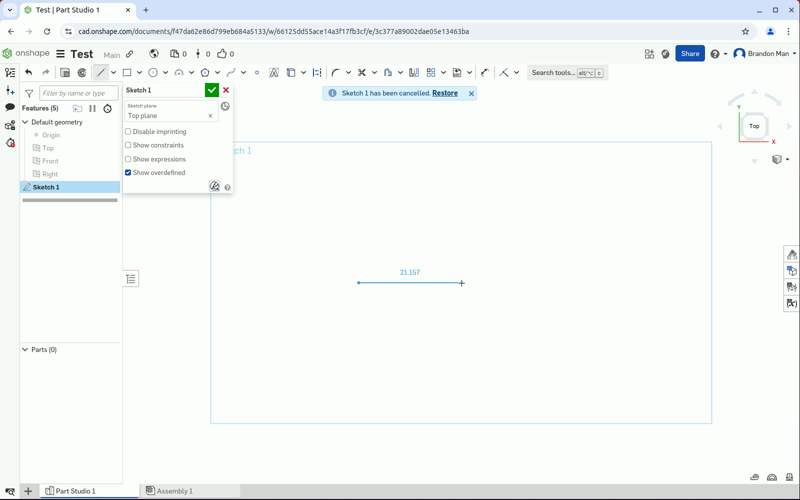
click(461, 282)
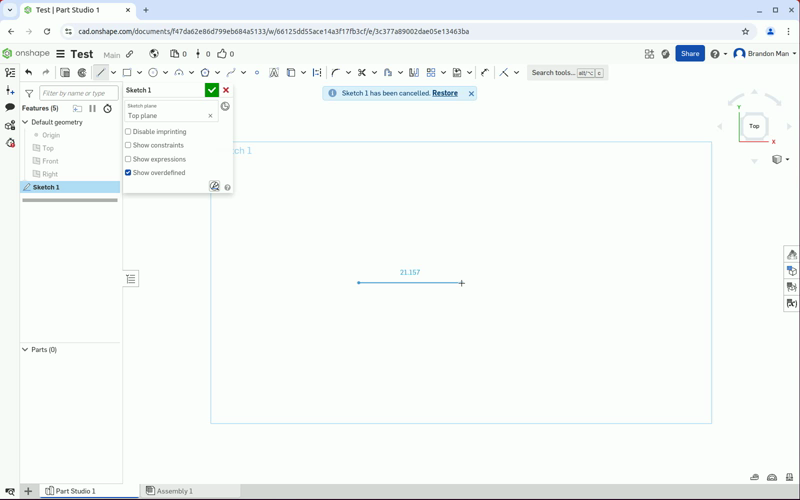
key_up(shift)
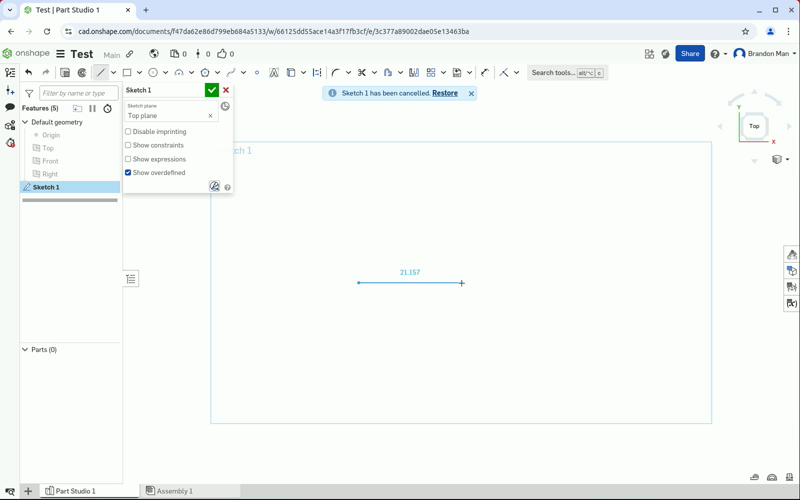
key_down(shift)
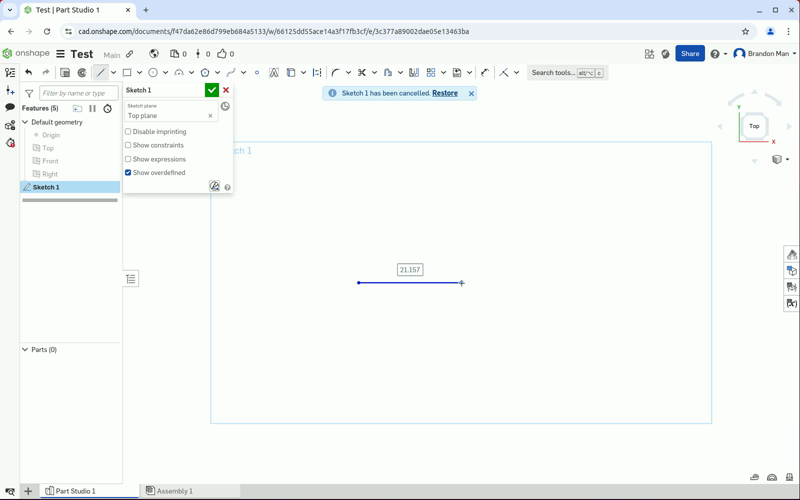
mouse_move(461, 170)
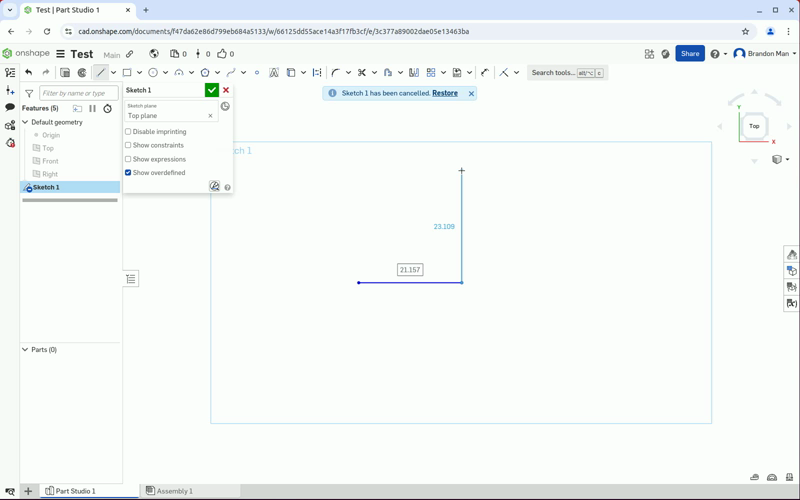
click(461, 170)
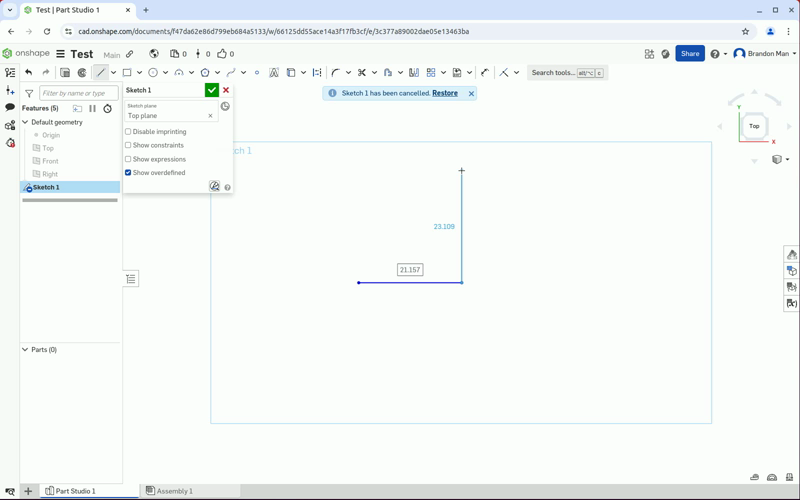
key_up(shift)
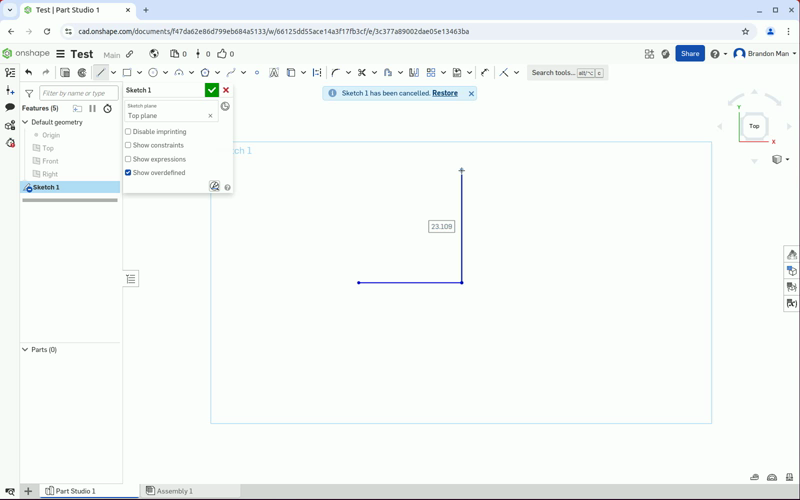
key_down(shift)
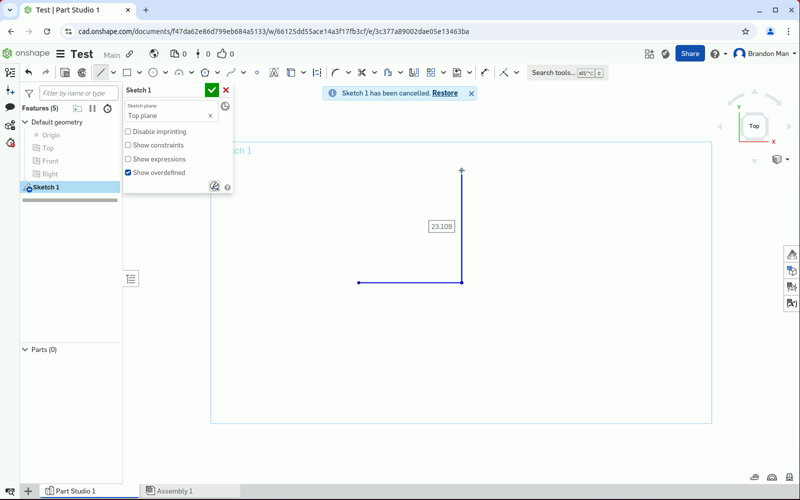
mouse_move(358, 170)
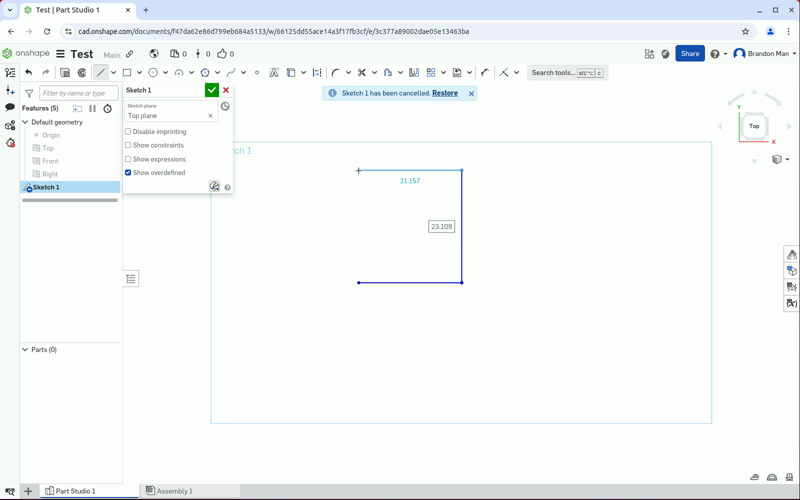
click(358, 170)
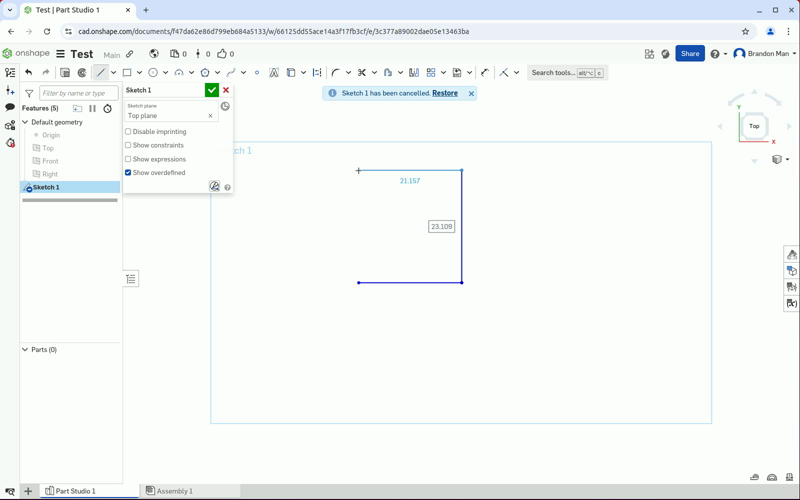
key_up(shift)
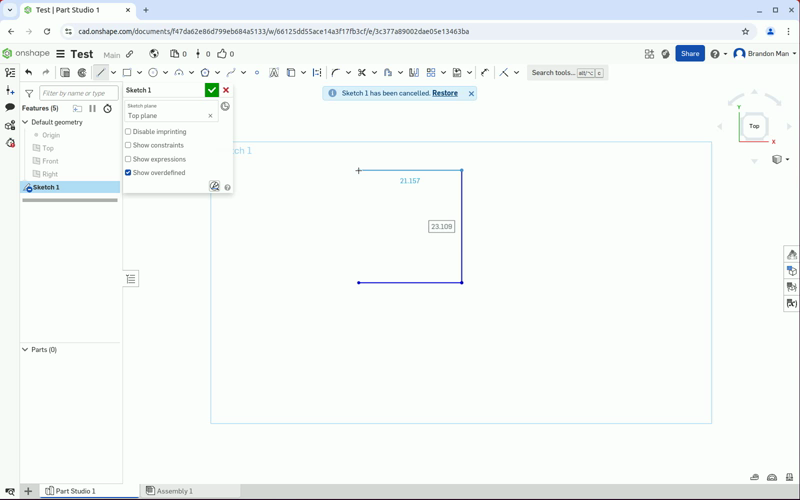
key_down(shift)
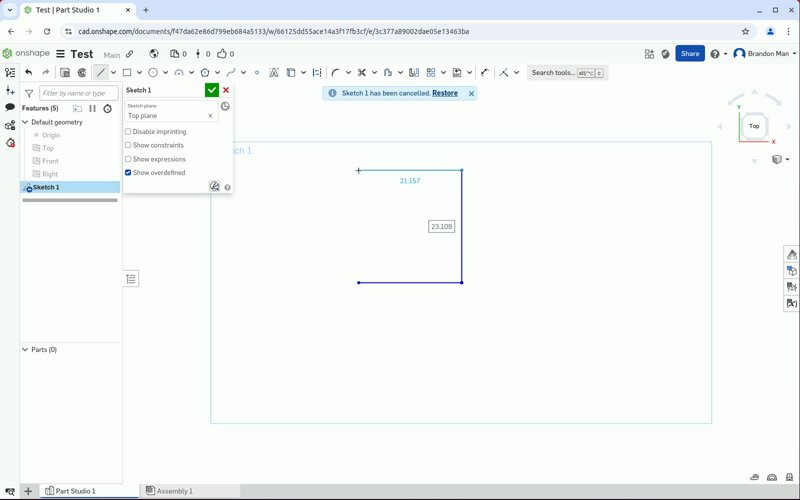
mouse_move(358, 282)
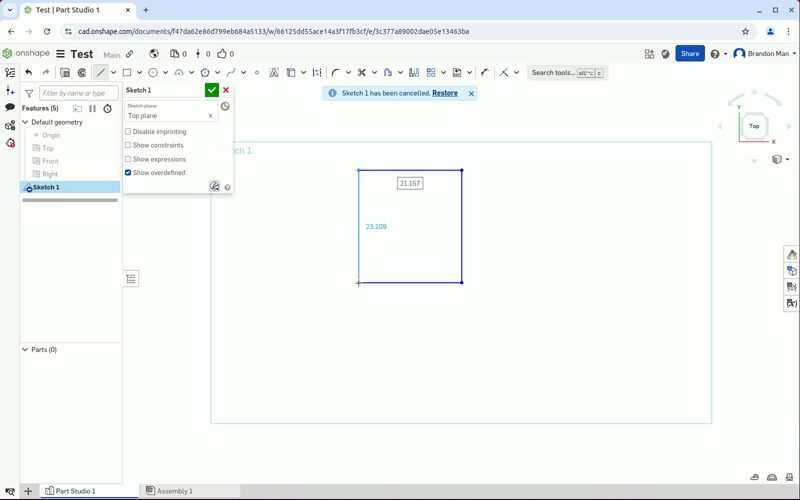
key_up(shift)
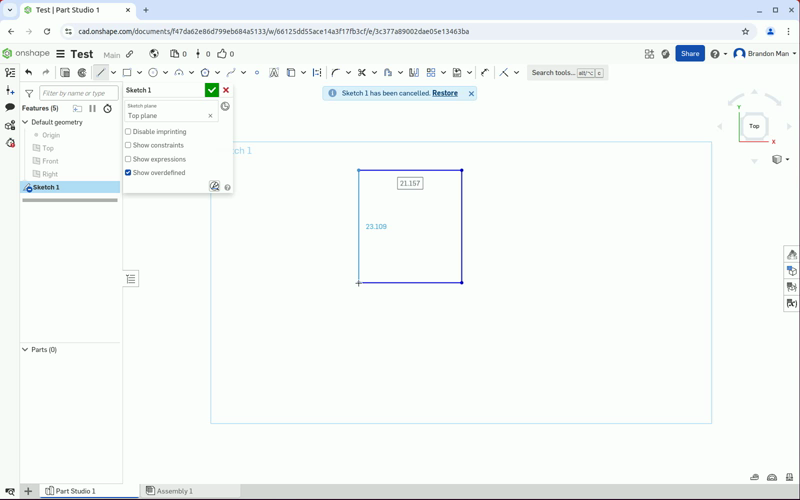
click(358, 282)
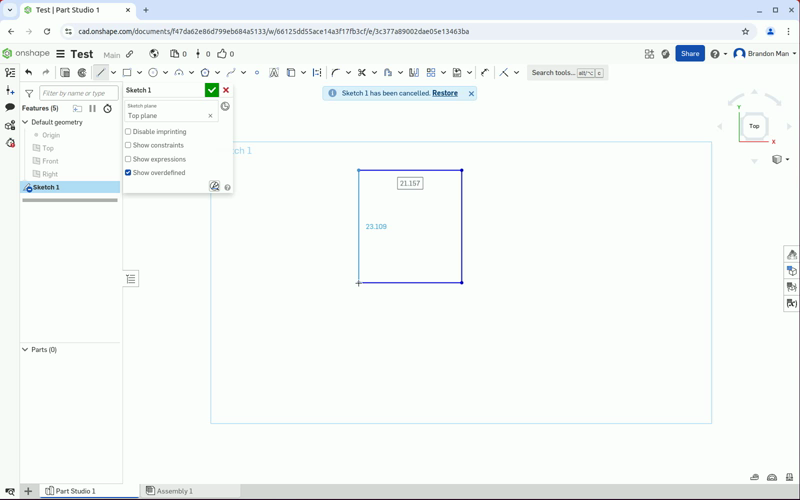
key(esc)
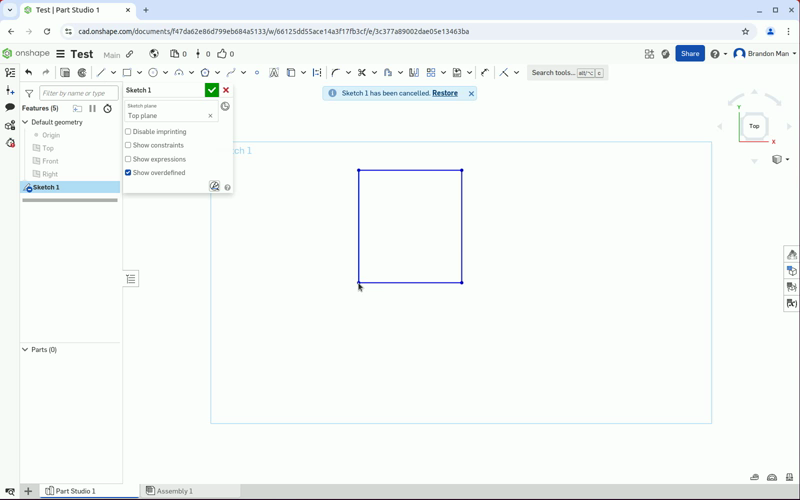
mouse_move(405, 231)
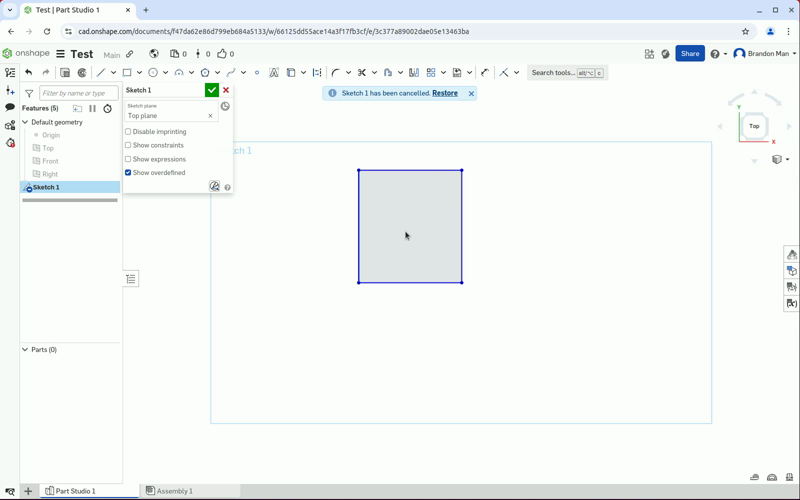
click(405, 231)
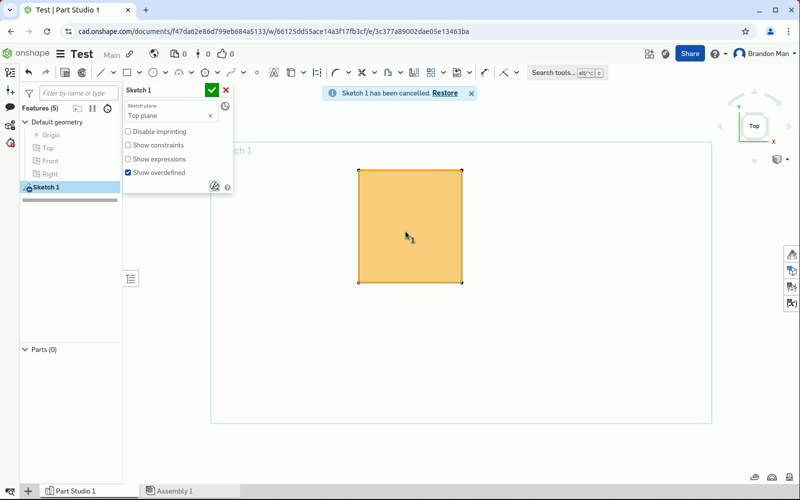
mouse_move(73, 352)
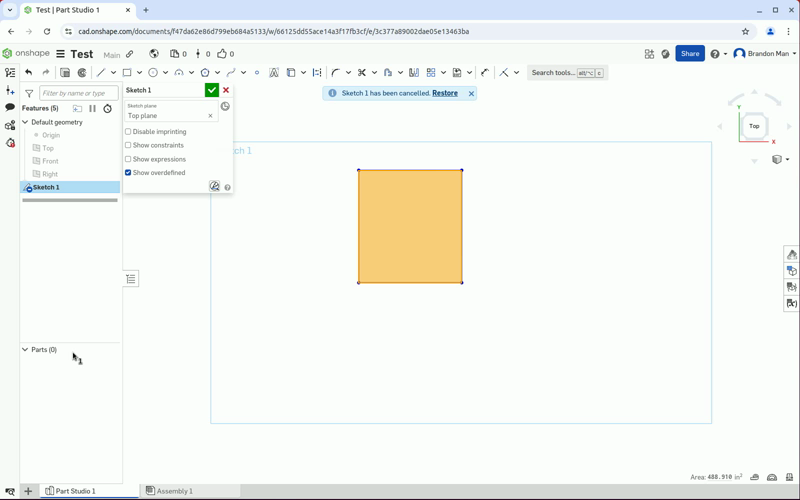
key(shift+y)
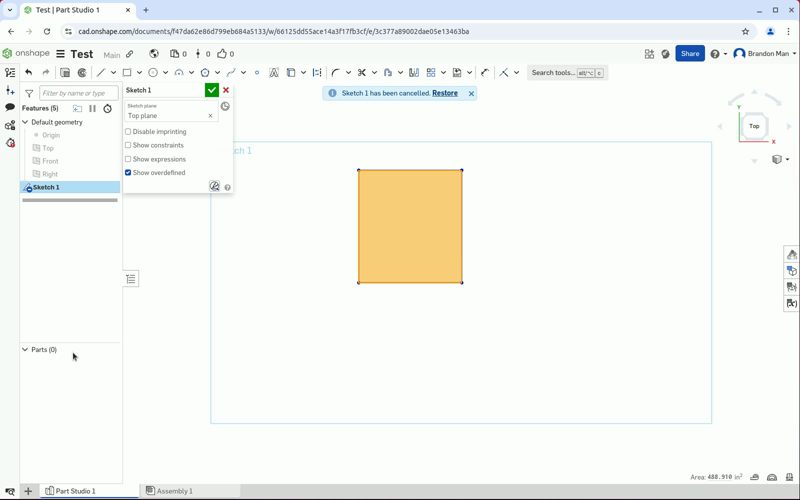
key(shift+e)
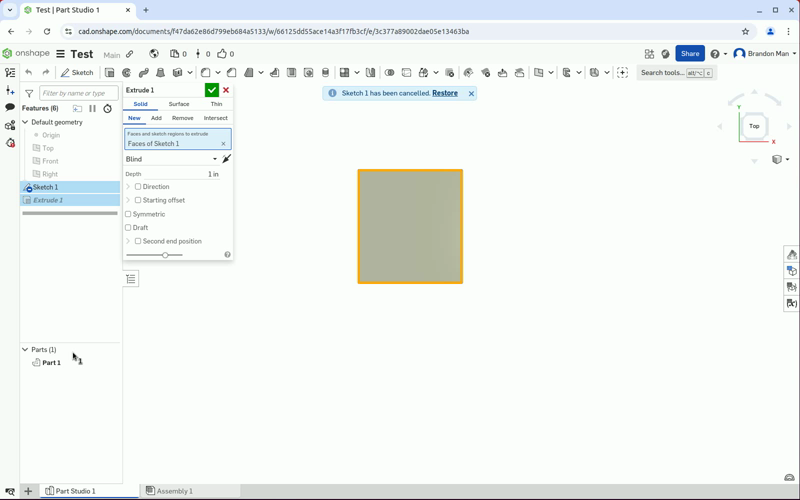
mouse_move(143, 106)
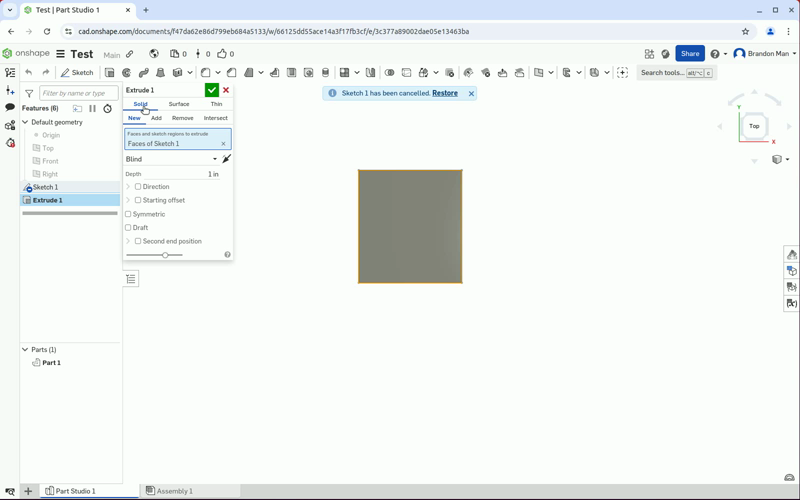
click(143, 106)
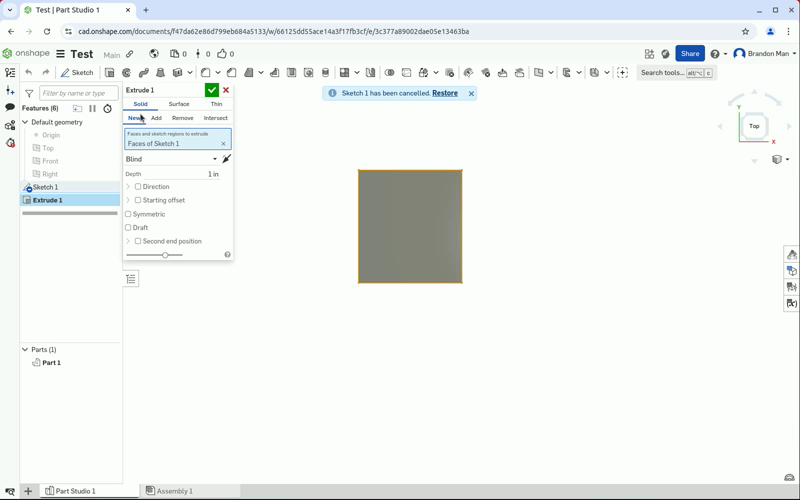
mouse_move(137, 120)
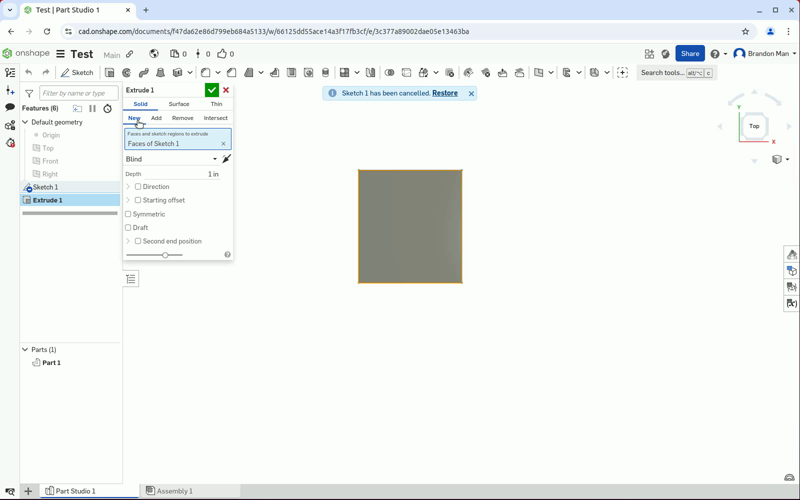
click(137, 120)
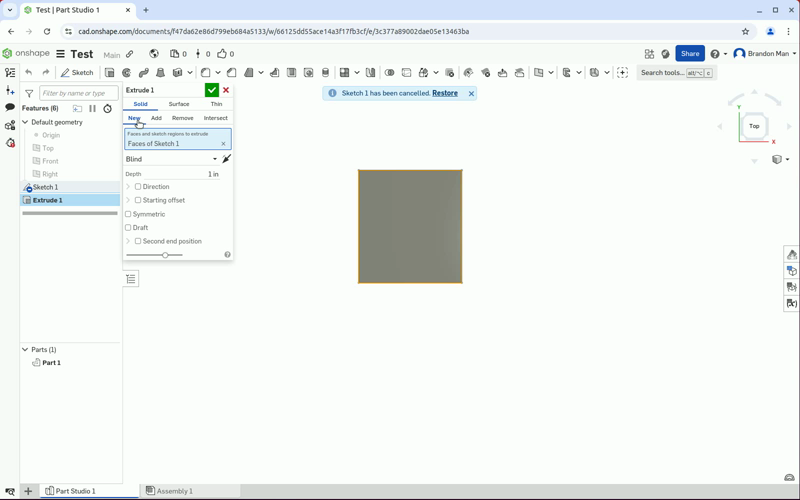
key(tab, 4)
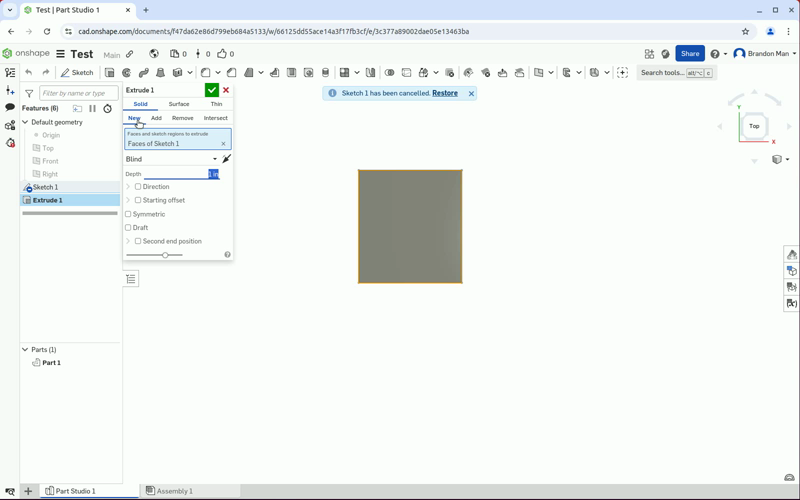
text(-0.481)
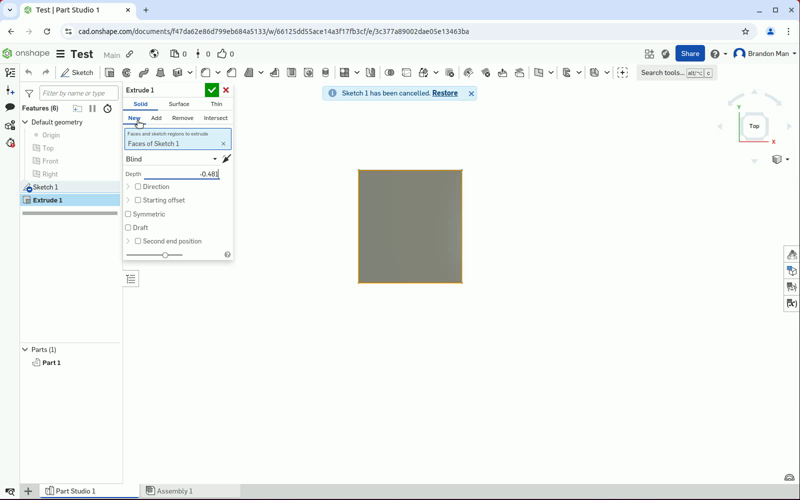
key(enter)
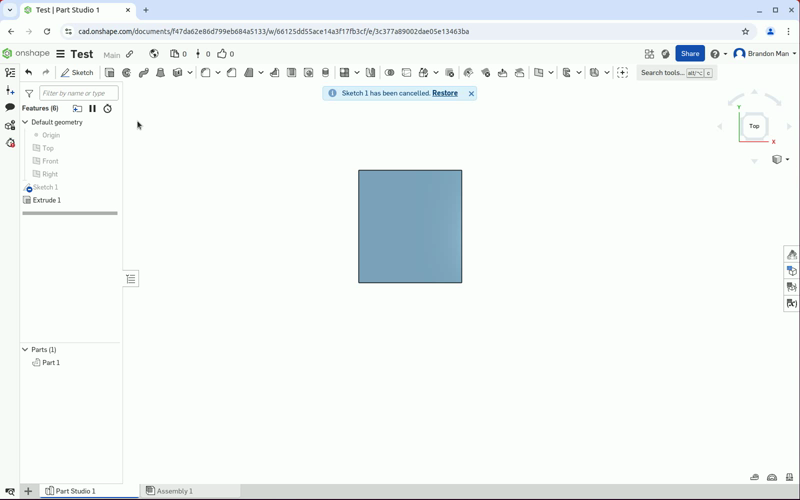
key(shift+h)
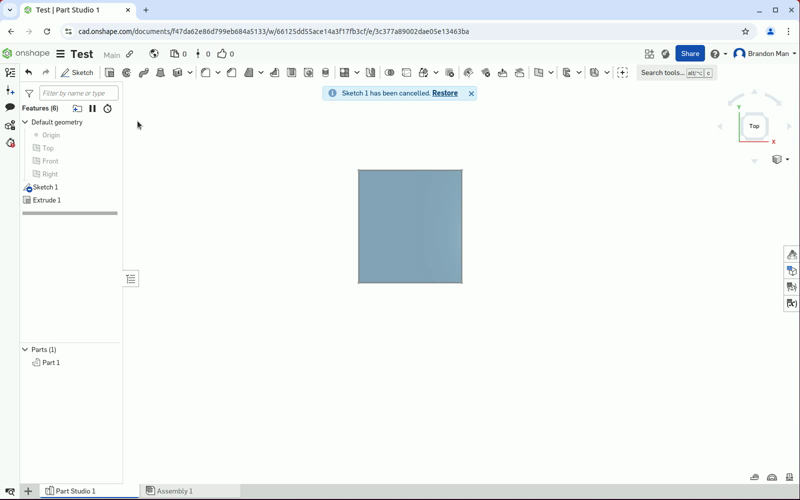
key(shift+h)
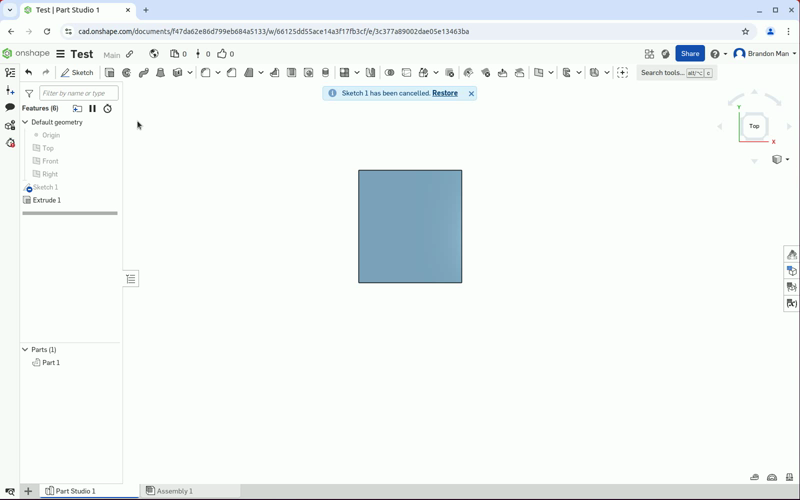
mouse_move(73, 189)
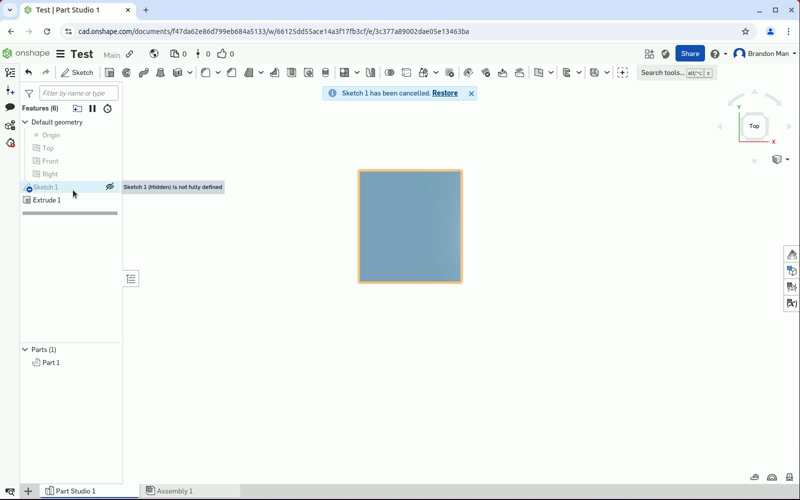
click(73, 189)
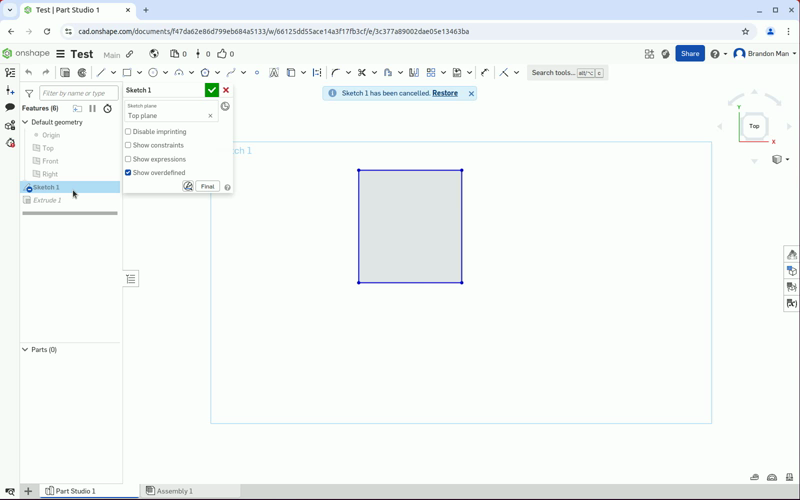
mouse_move(229, 92)
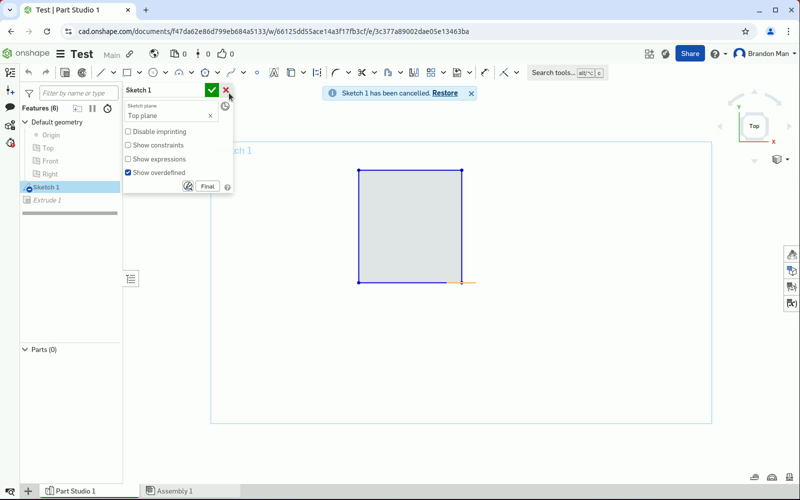
click(229, 92)
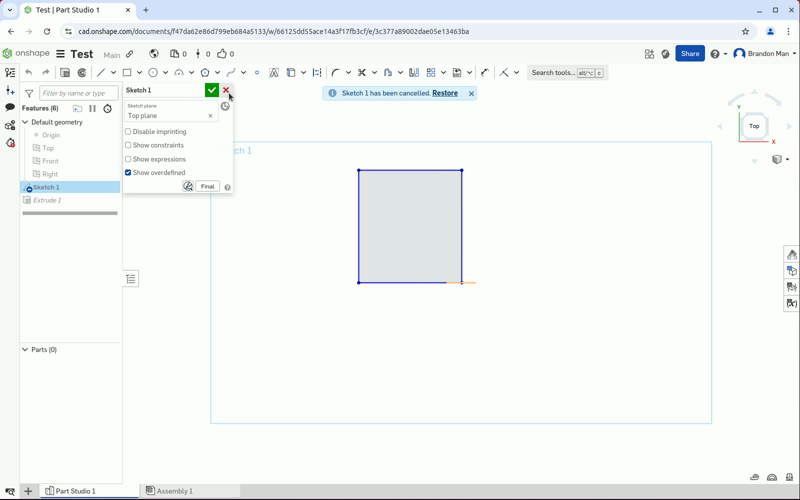
key(shift+s)
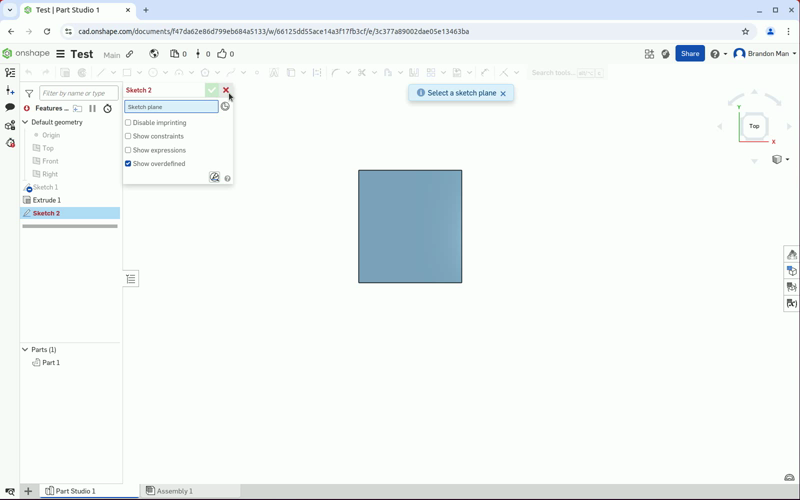
mouse_move(73, 150)
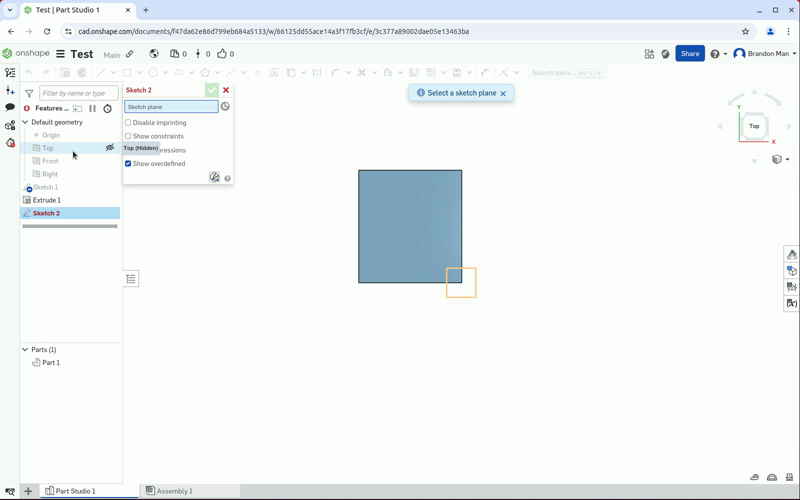
click(73, 150)
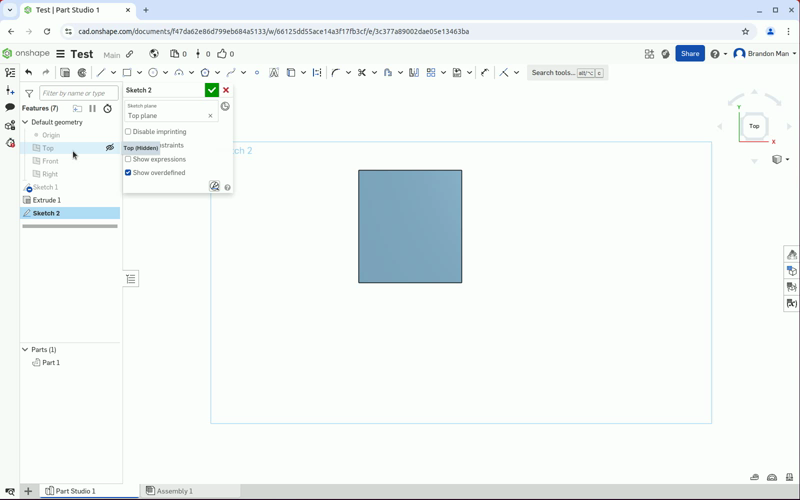
mouse_move(73, 352)
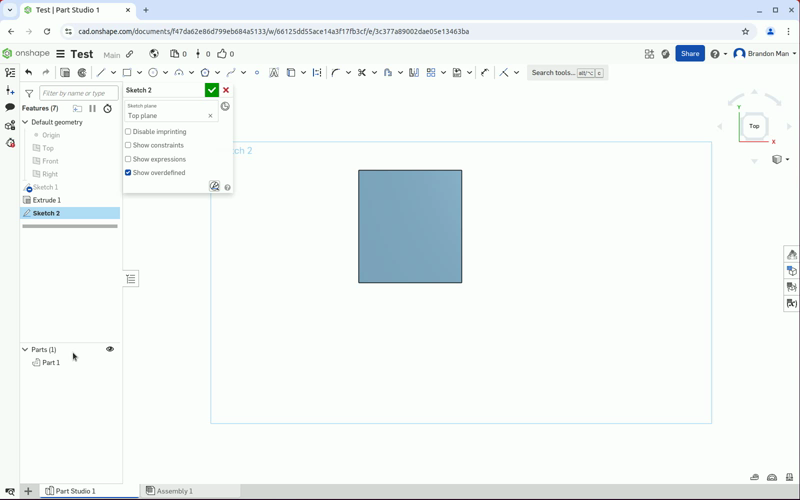
key(y)
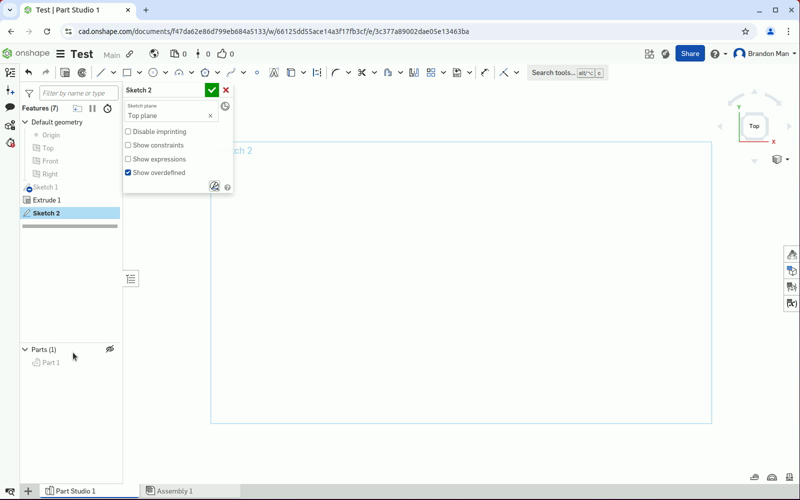
key(l)
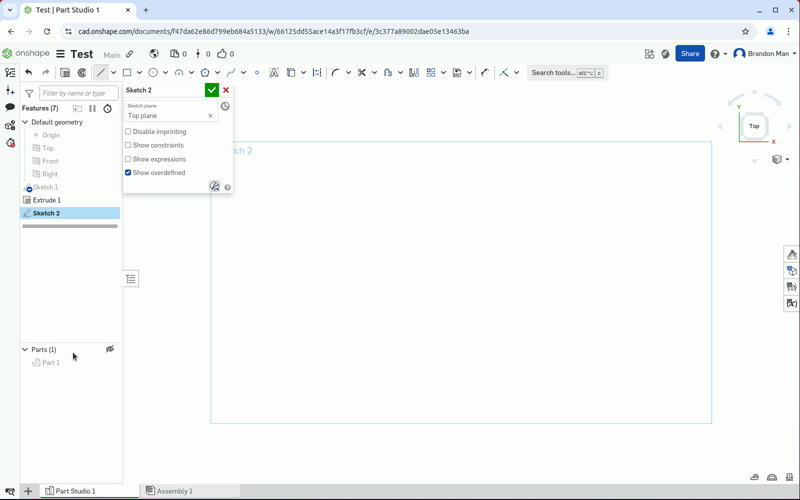
key_down(shift)
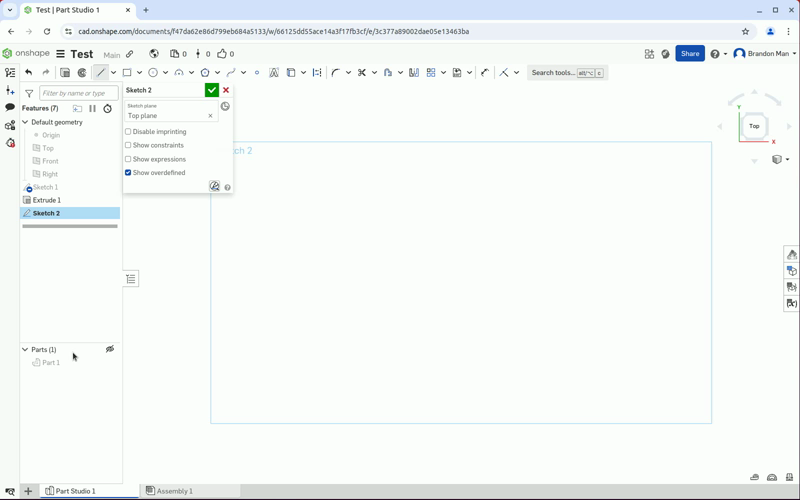
mouse_move(358, 282)
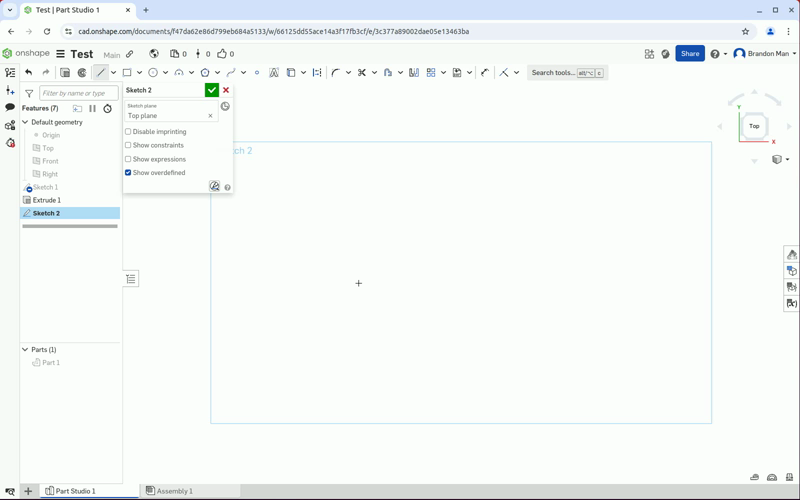
click(358, 282)
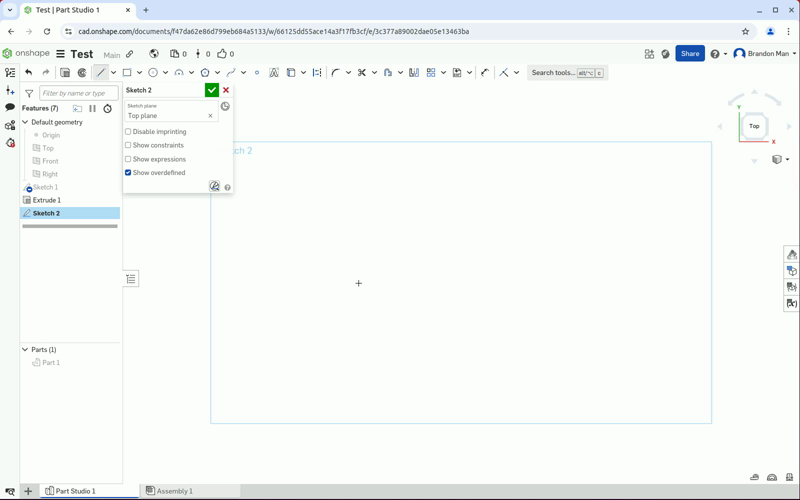
key_up(shift)
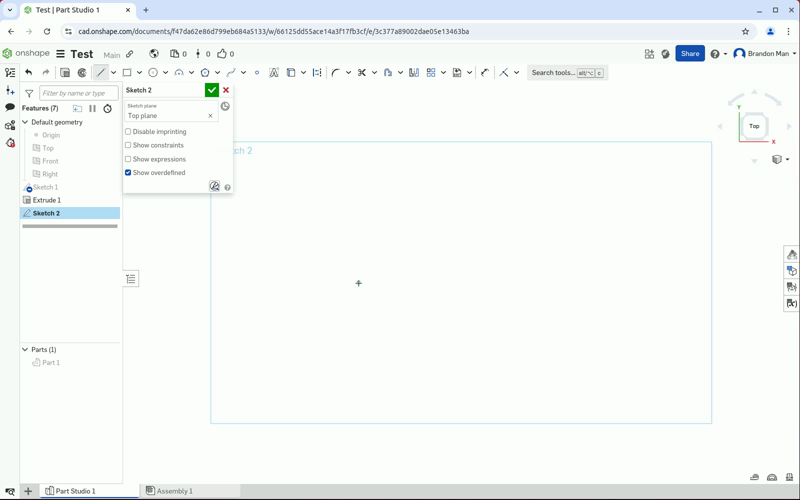
key_down(shift)
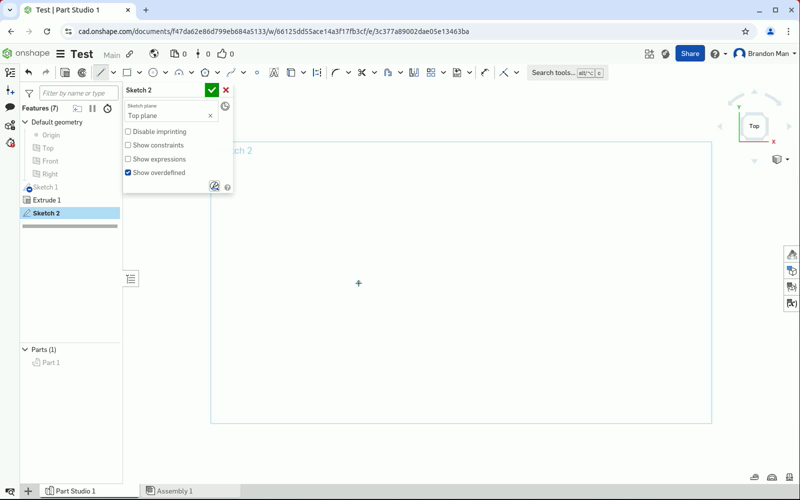
mouse_move(460, 282)
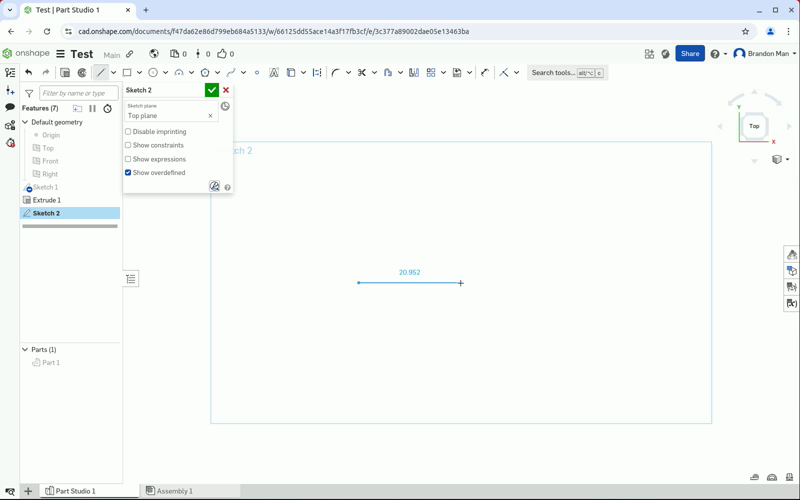
click(460, 282)
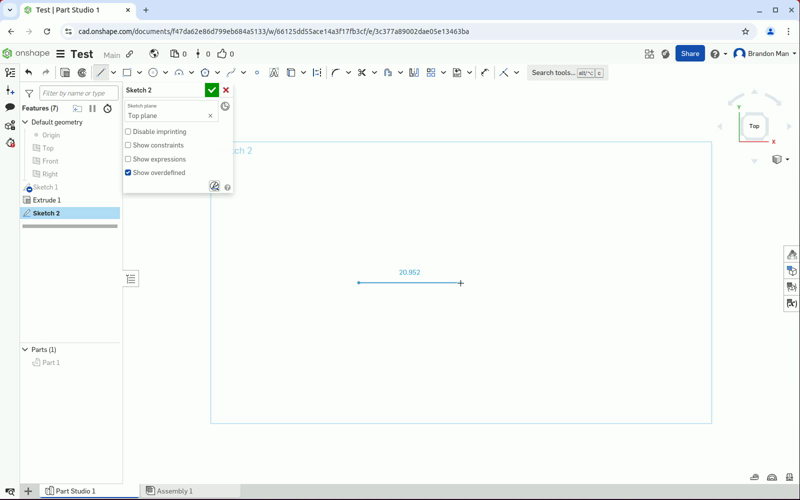
key_up(shift)
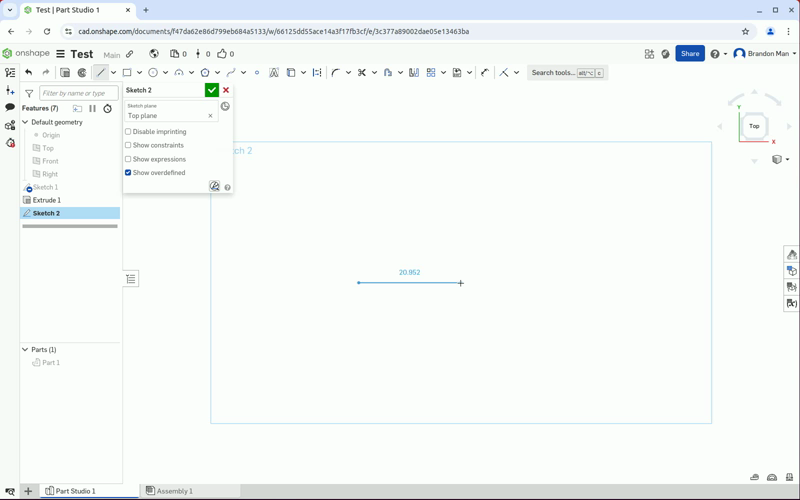
key_down(shift)
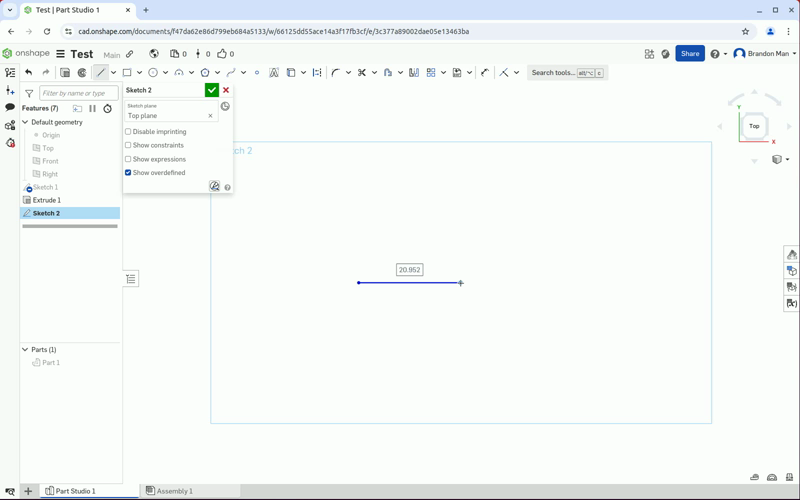
mouse_move(490, 282)
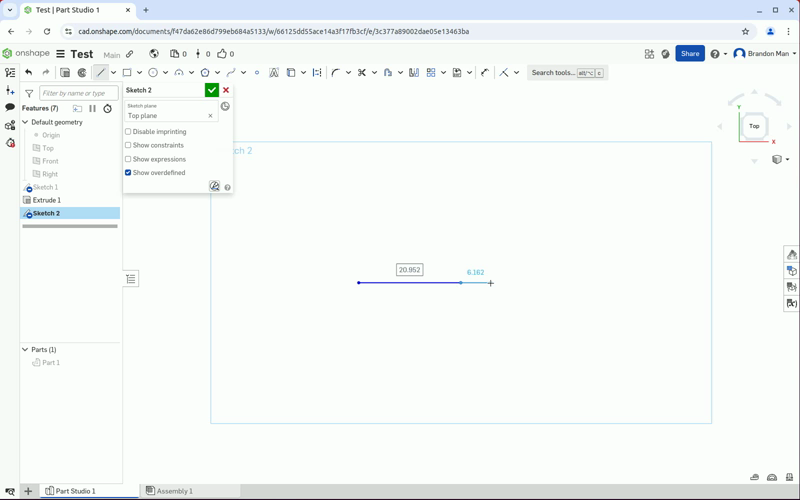
mouse_move(460, 255)
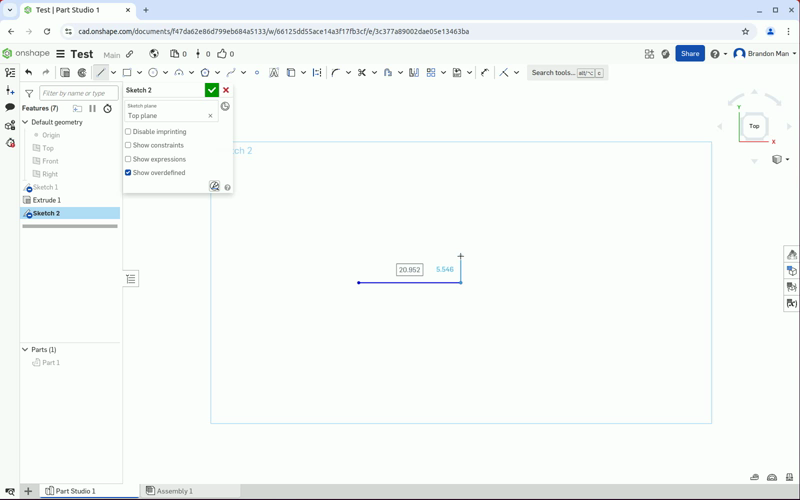
click(460, 255)
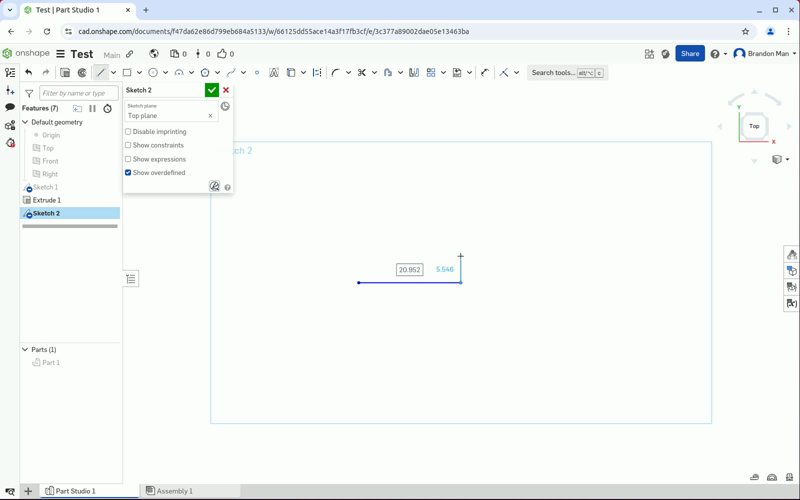
key_up(shift)
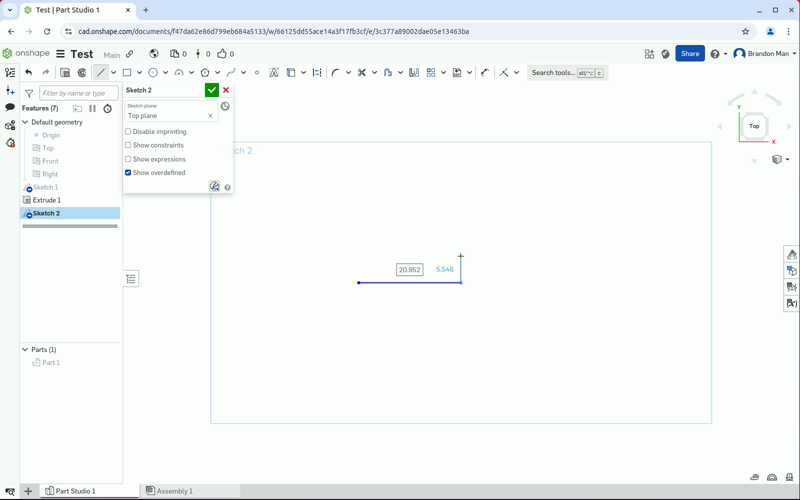
key_down(shift)
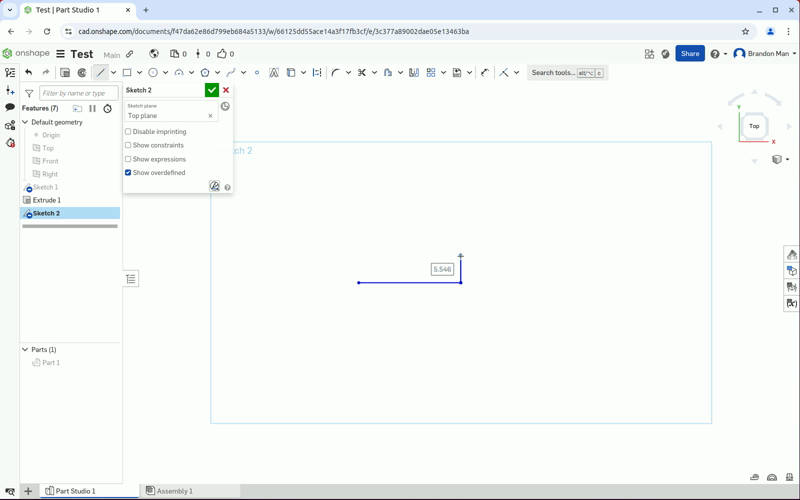
mouse_move(358, 255)
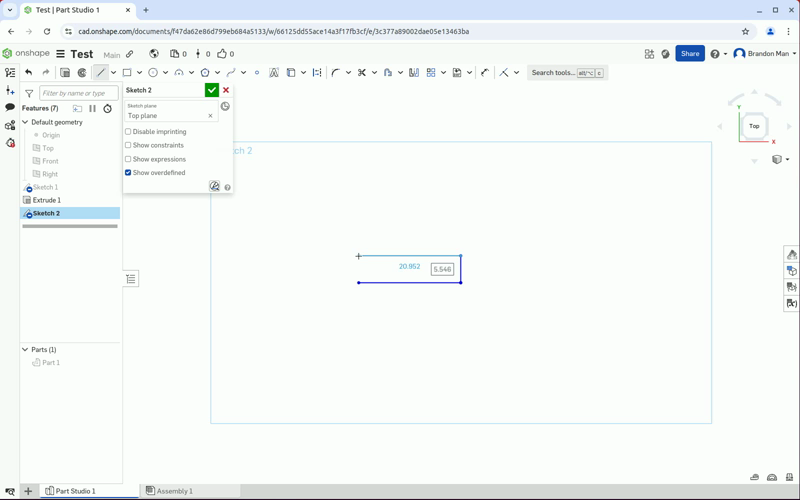
click(358, 255)
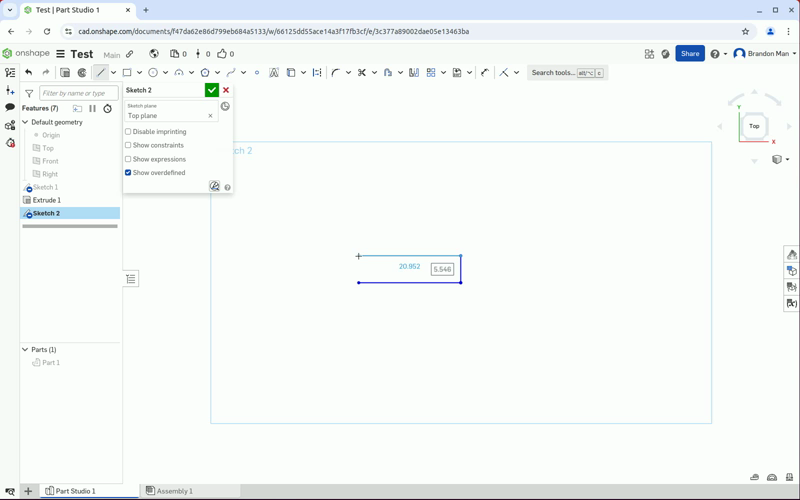
key_up(shift)
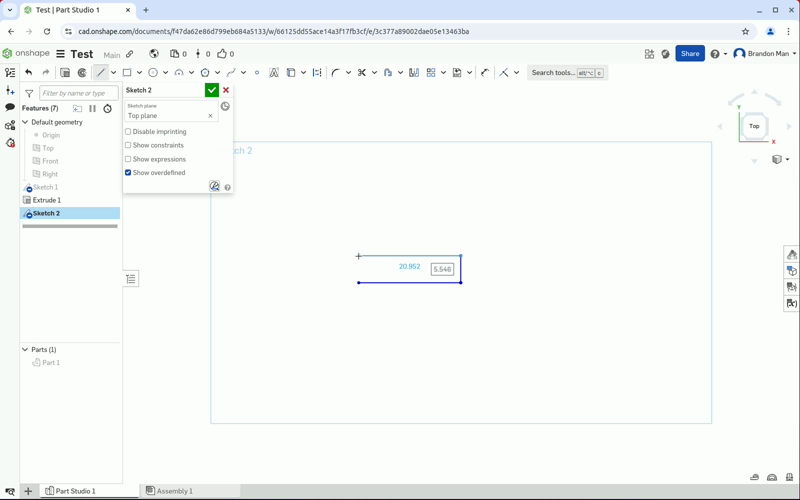
mouse_move(388, 255)
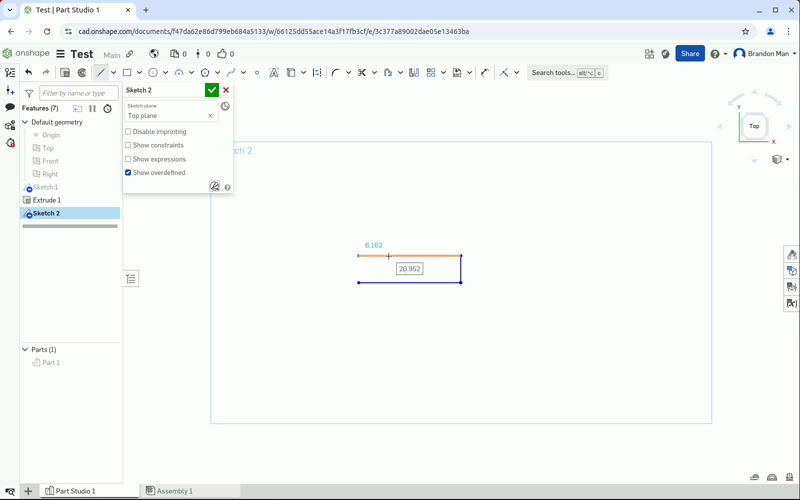
key_down(shift)
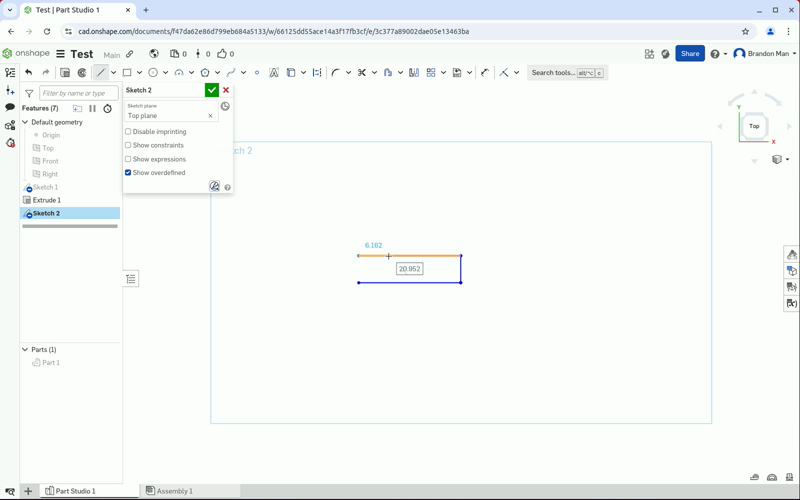
mouse_move(358, 282)
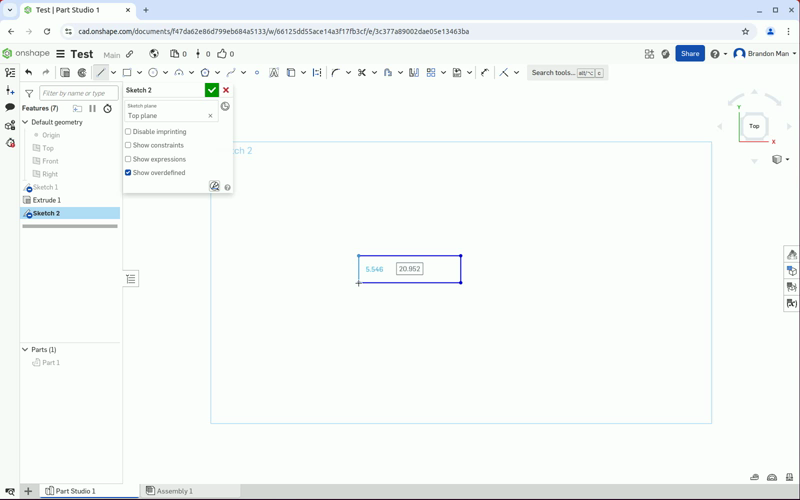
key_up(shift)
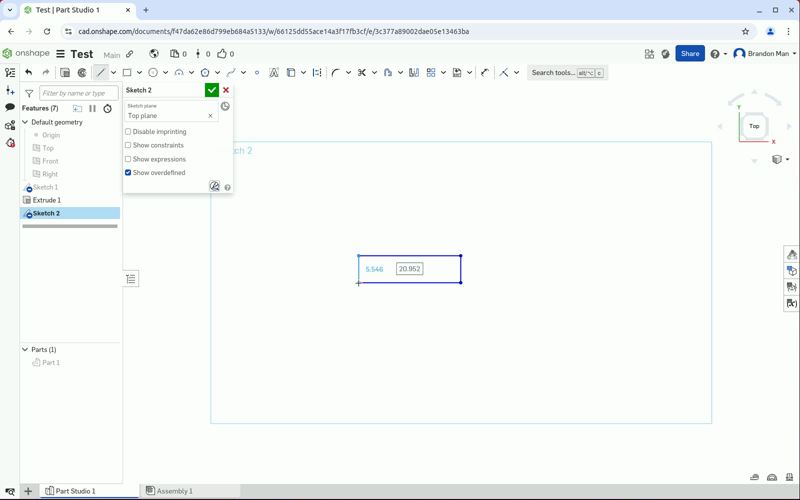
click(358, 282)
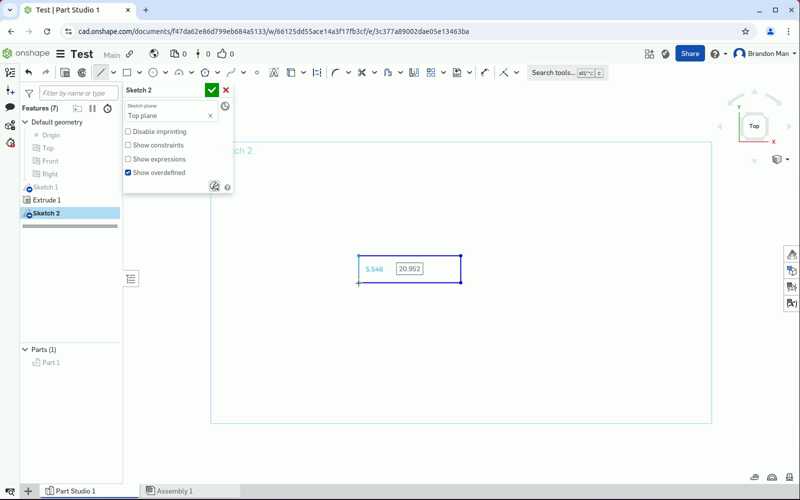
key(esc)
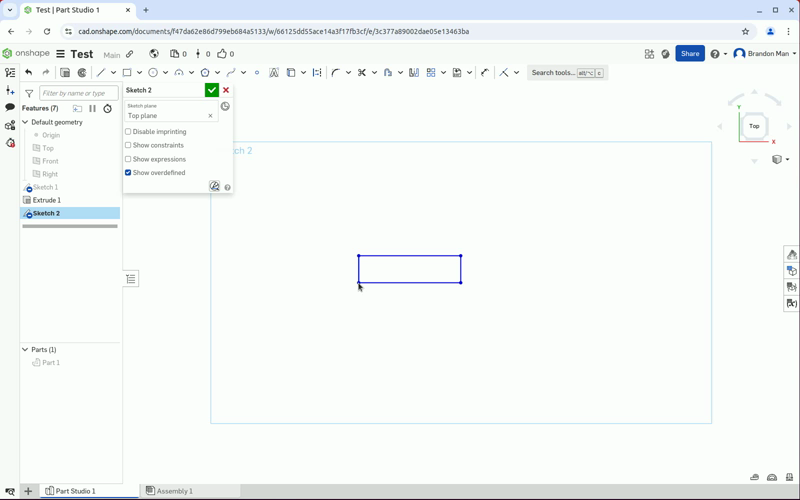
mouse_move(418, 266)
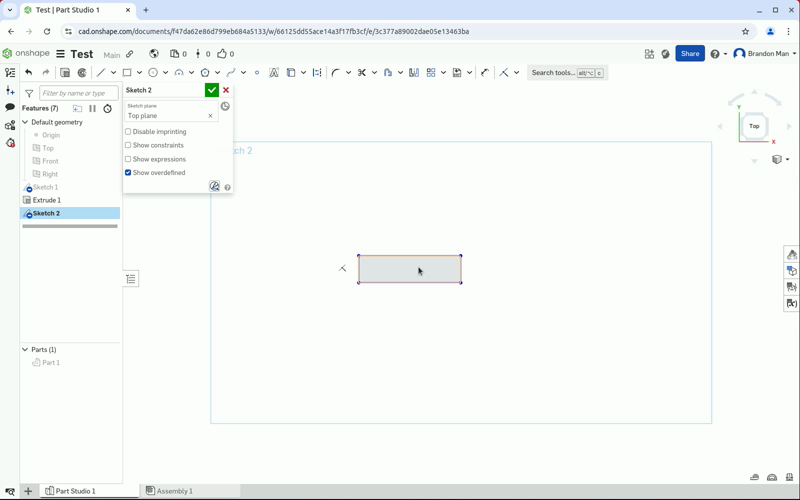
click(418, 266)
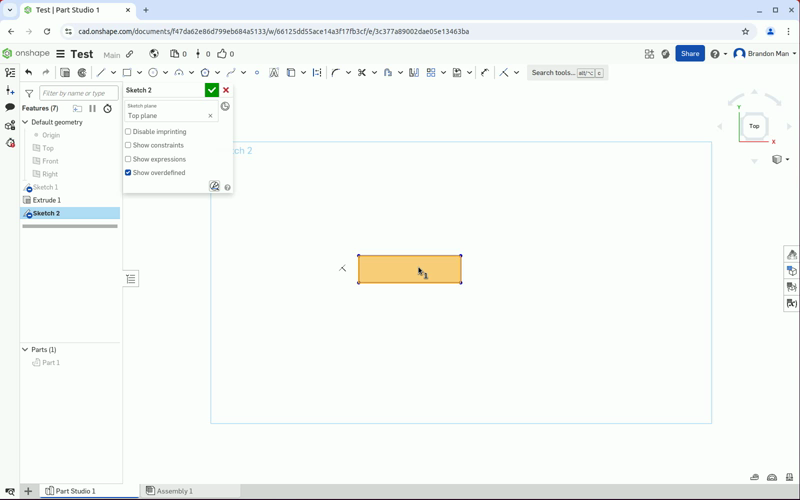
mouse_move(73, 352)
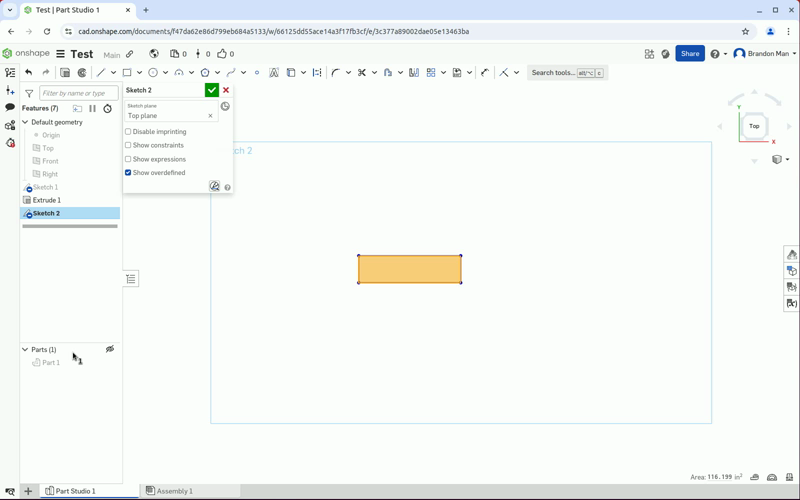
key(shift+y)
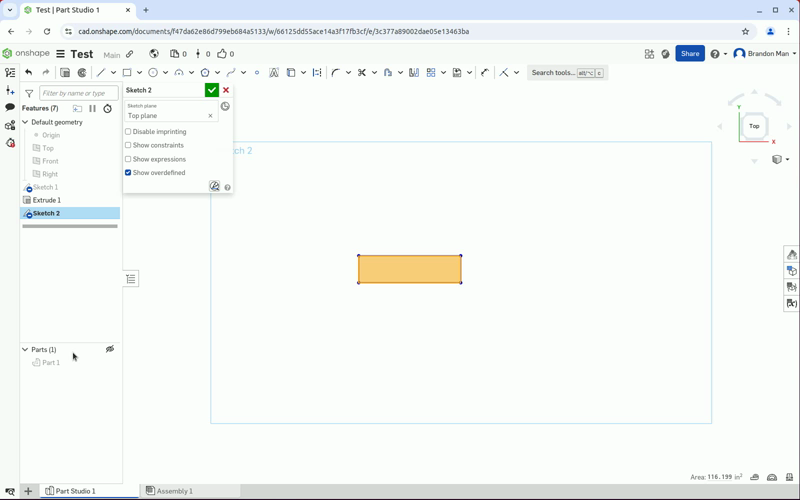
key(shift+e)
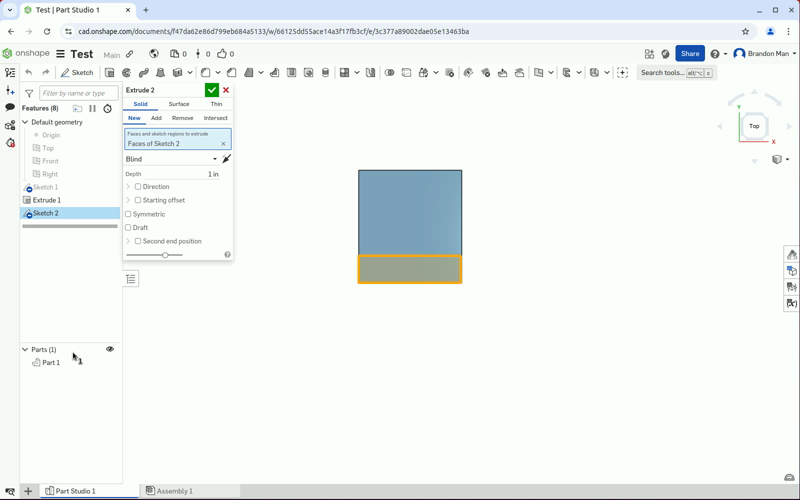
mouse_move(143, 106)
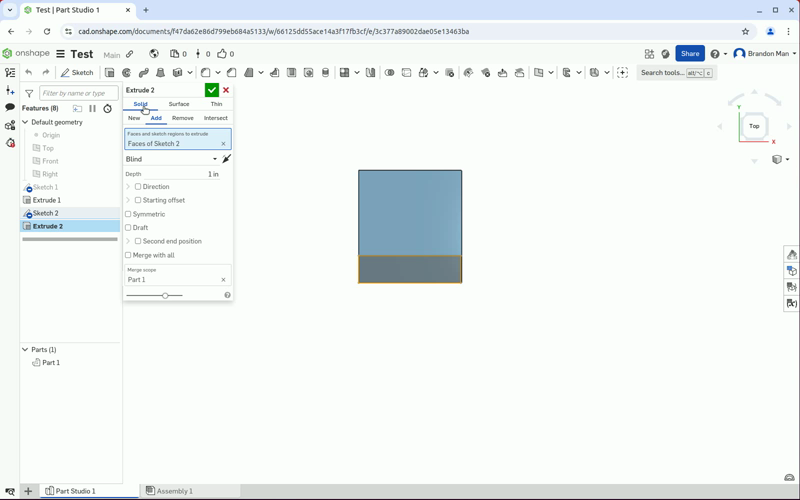
click(143, 106)
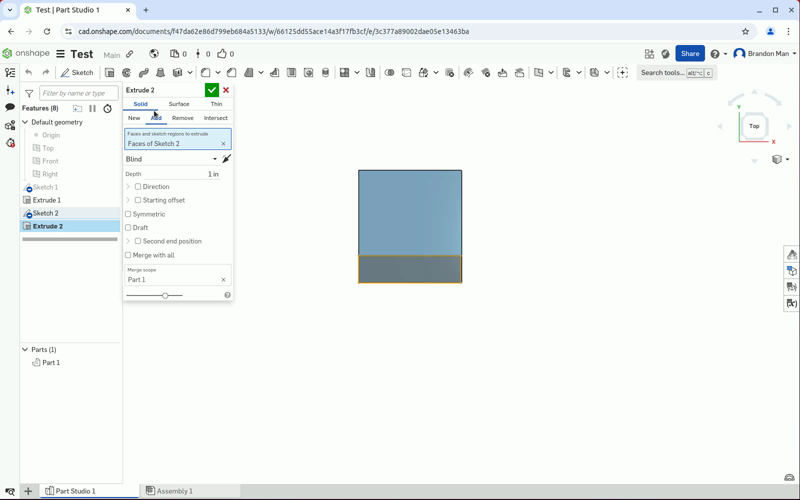
mouse_move(186, 120)
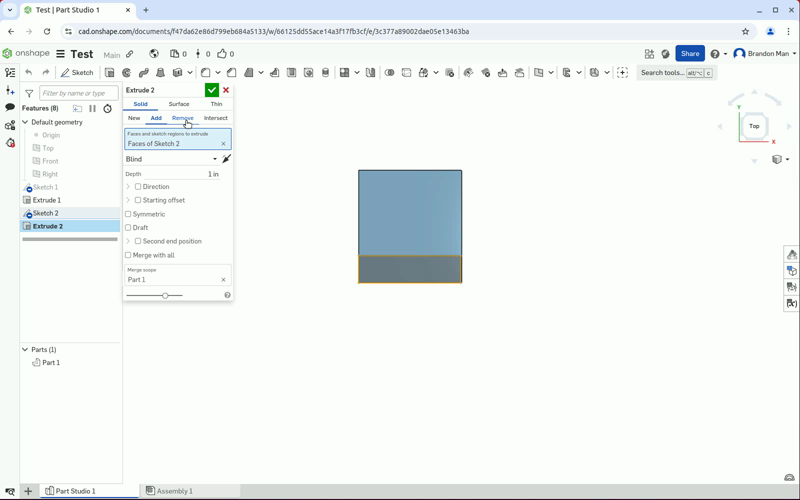
click(186, 120)
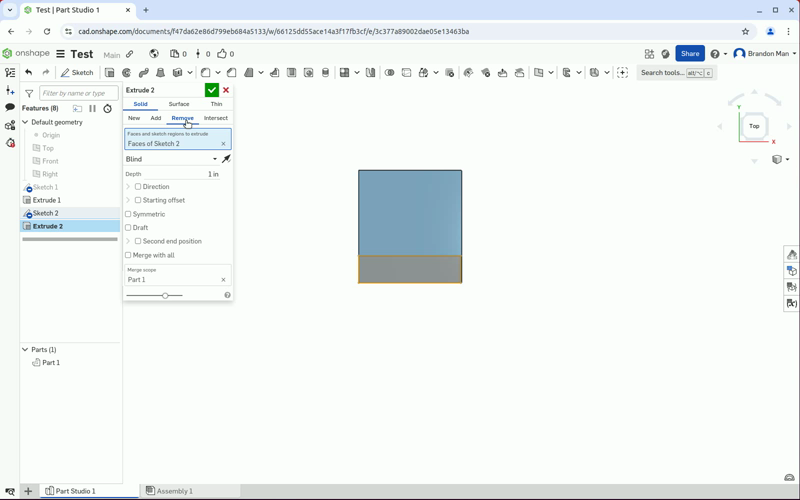
key(tab, 4)
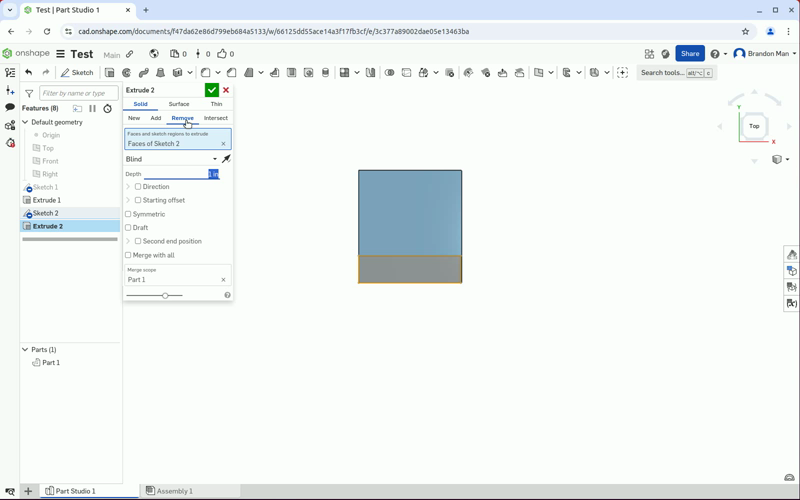
text(0.241)
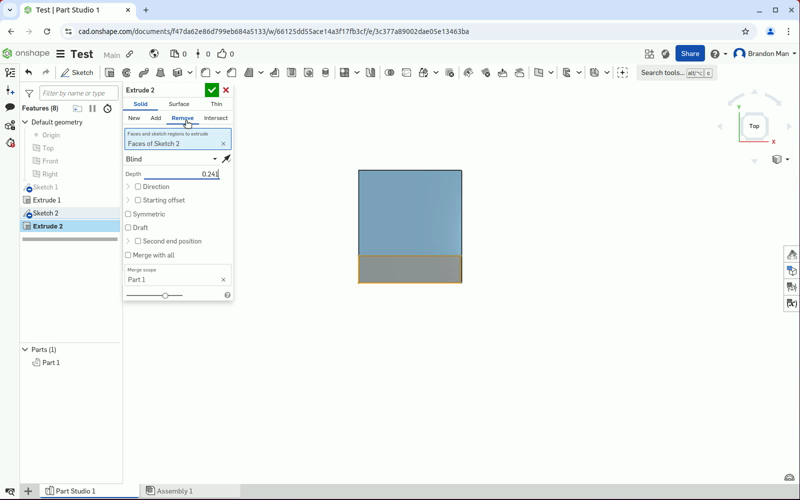
key(tab, 6)
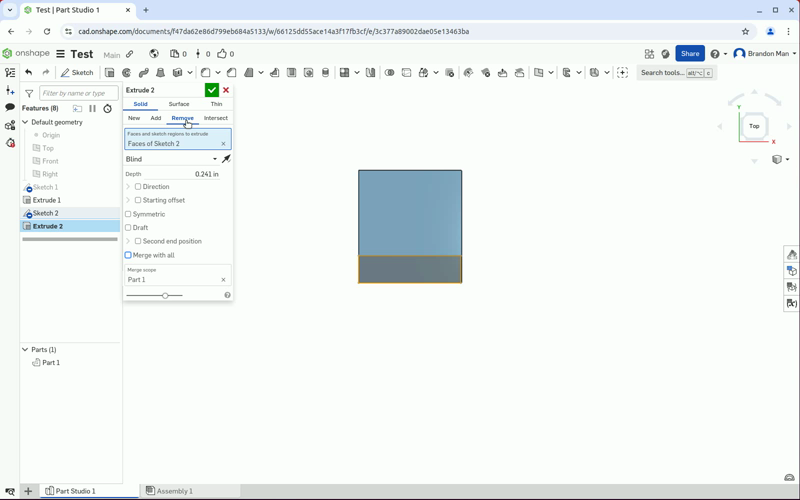
key(space)
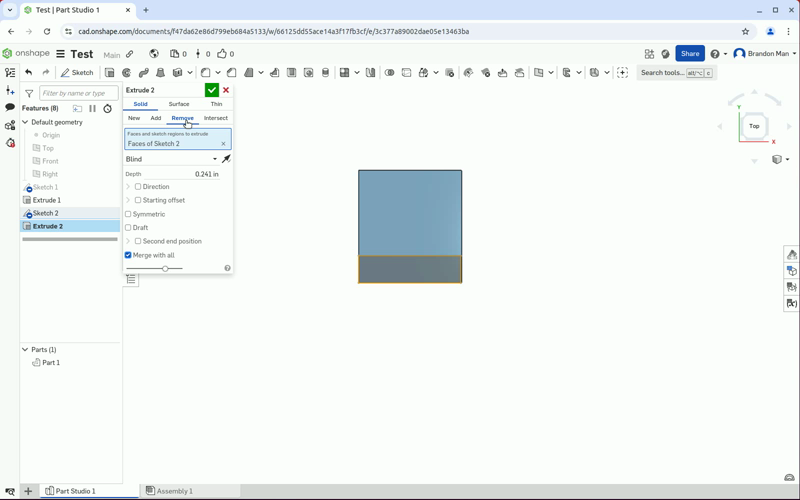
key(enter)
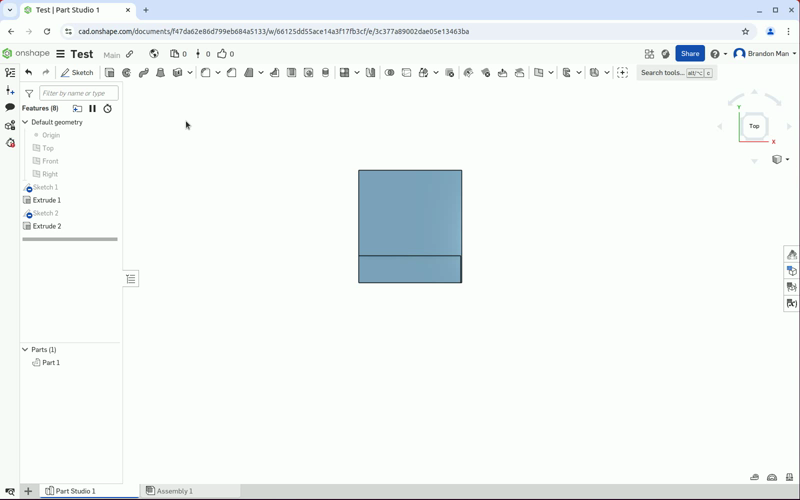
key(shift+h)
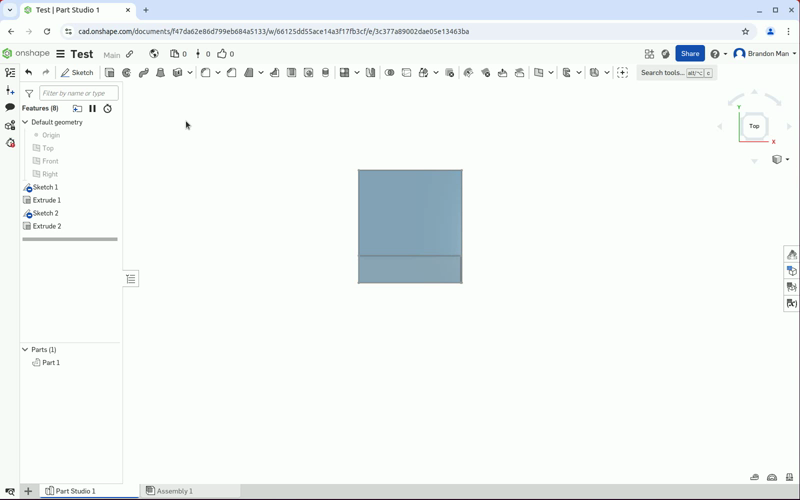
key(shift+h)
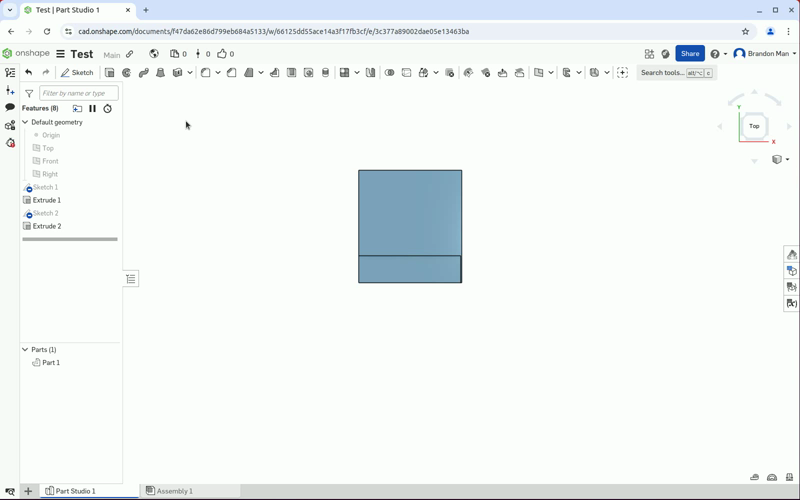
mouse_move(73, 189)
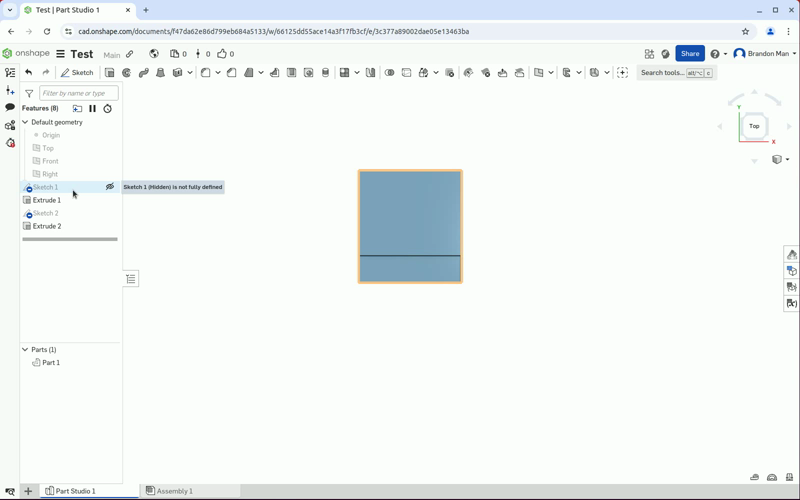
click(73, 189)
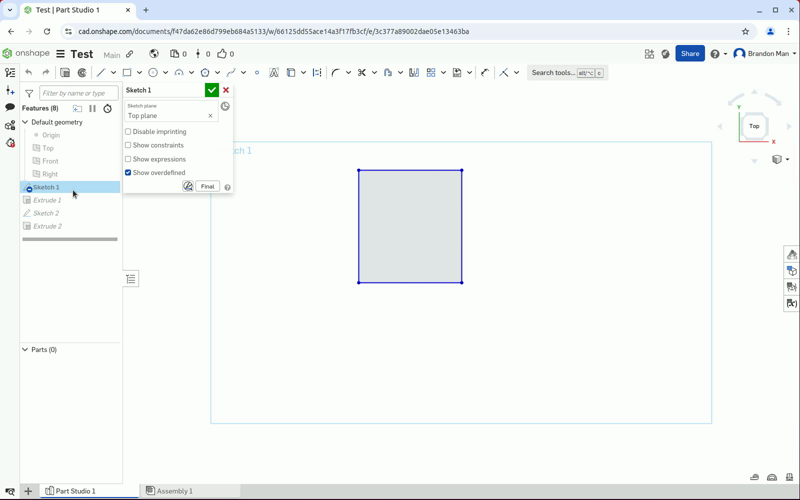
mouse_move(229, 92)
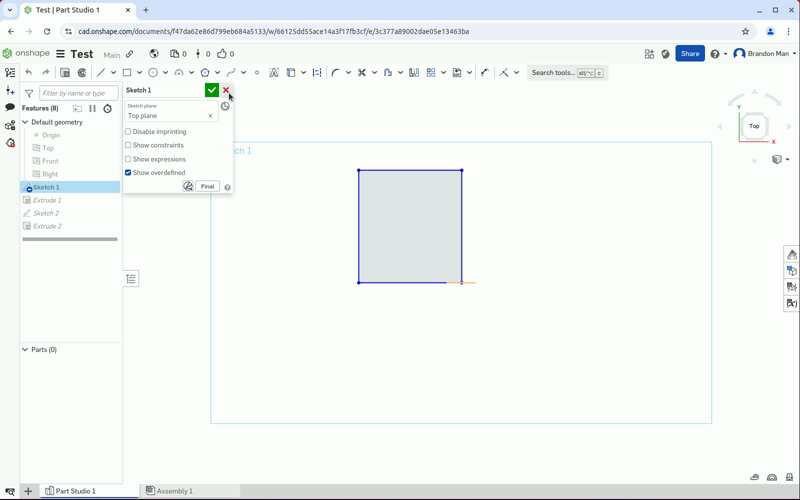
click(229, 92)
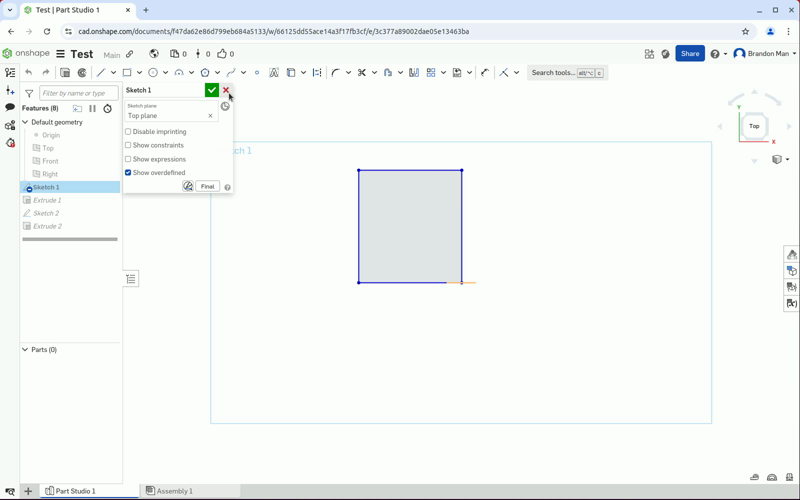
key(shift+s)
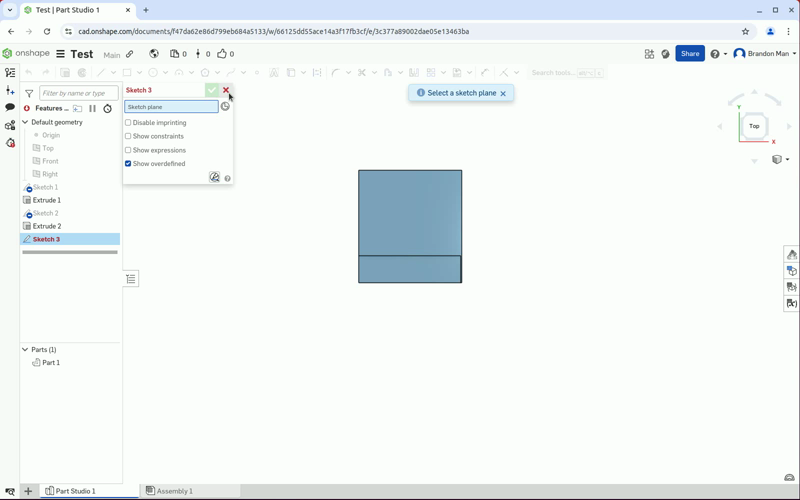
mouse_move(73, 150)
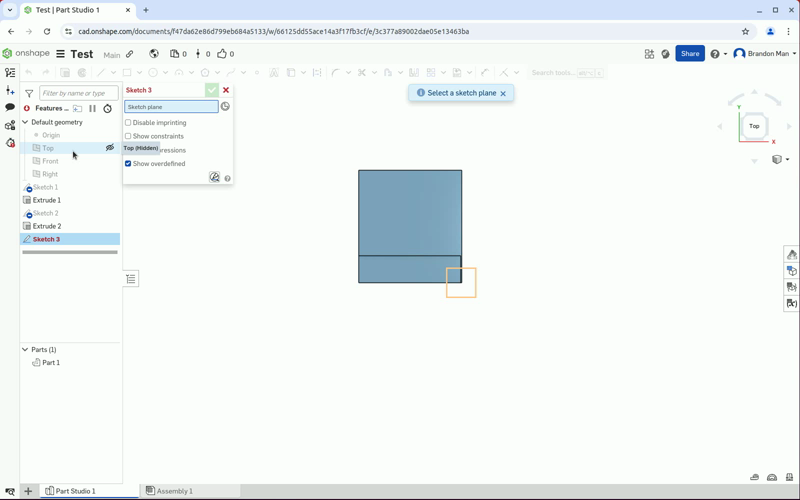
click(73, 150)
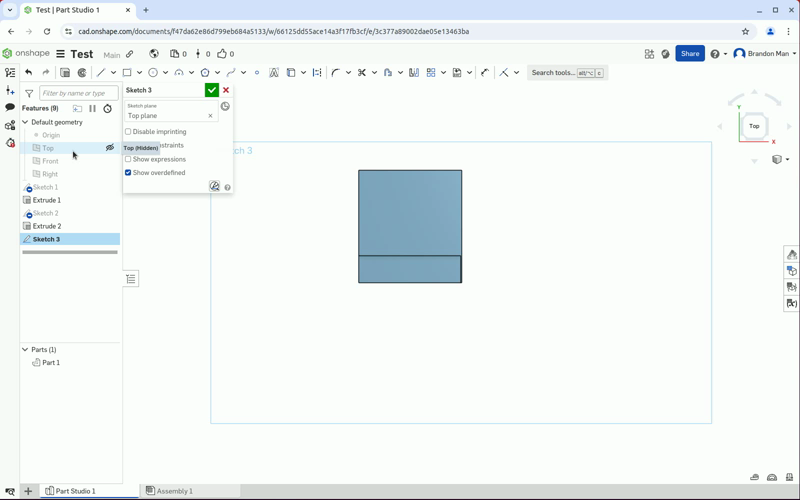
mouse_move(73, 352)
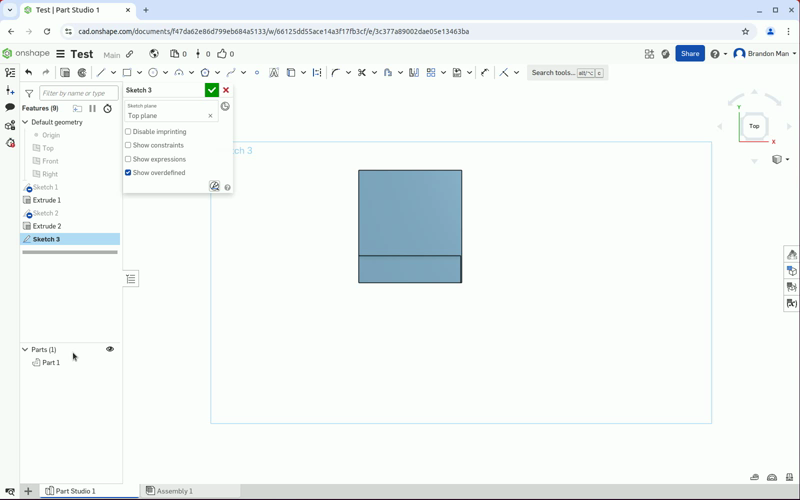
key(y)
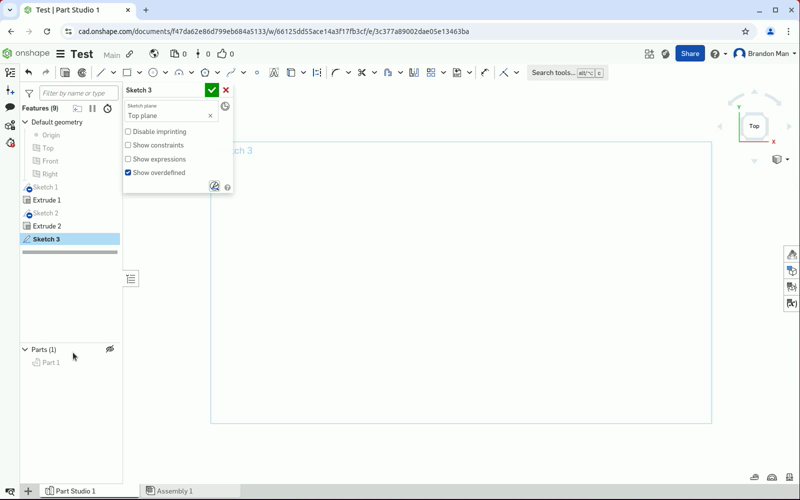
key(l)
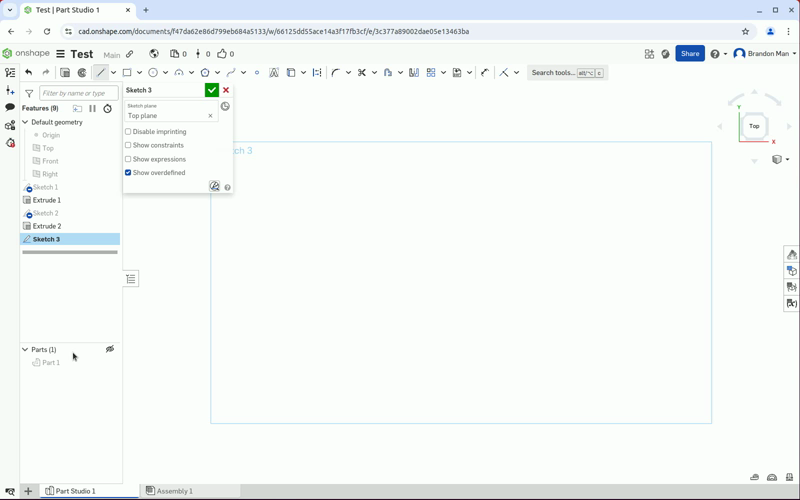
key_down(shift)
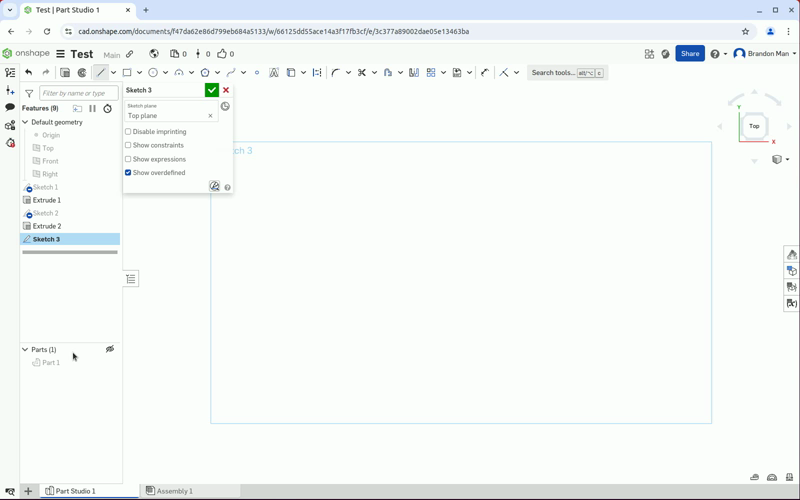
mouse_move(358, 255)
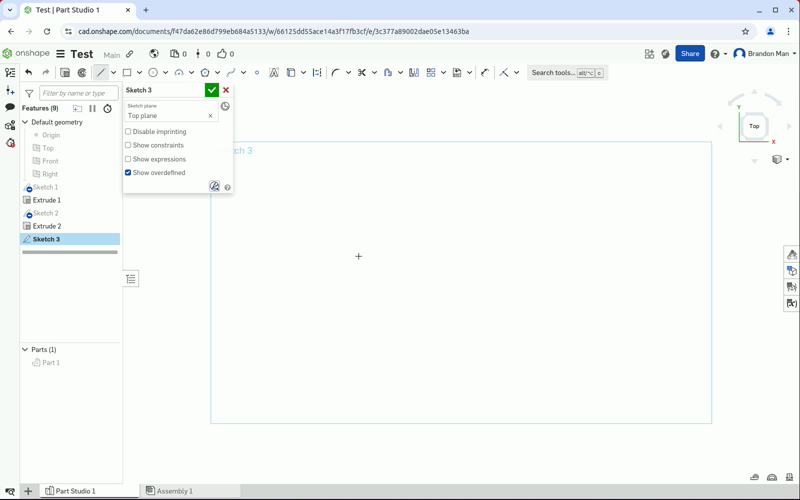
click(358, 255)
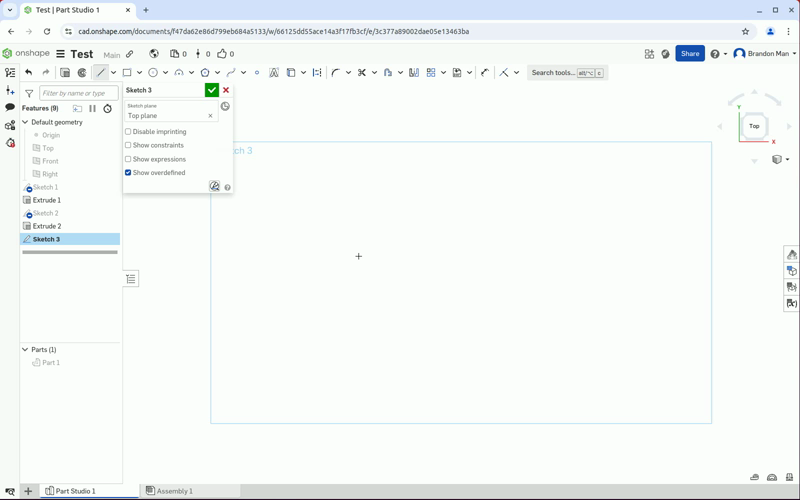
key_up(shift)
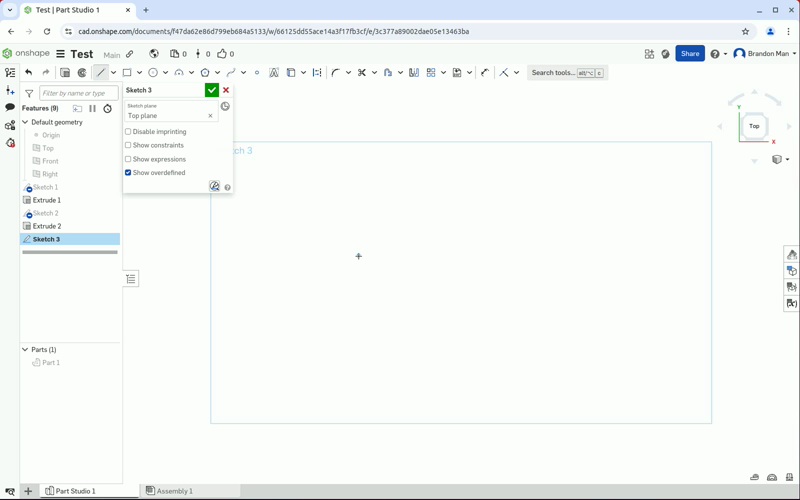
key_down(shift)
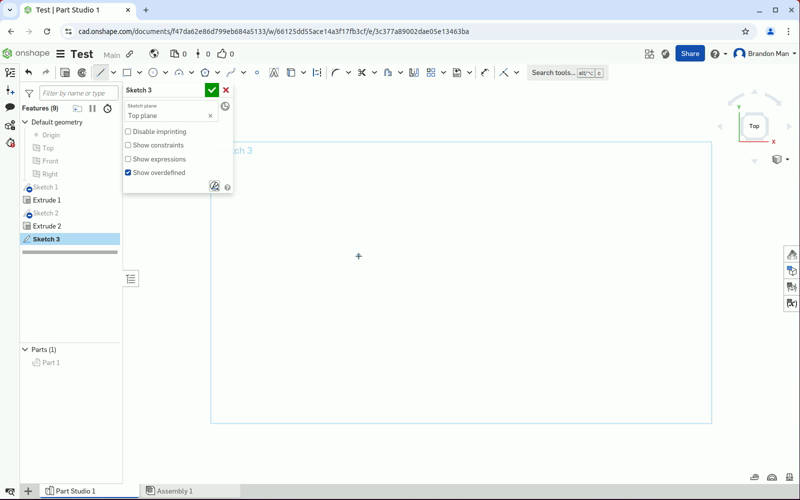
mouse_move(460, 255)
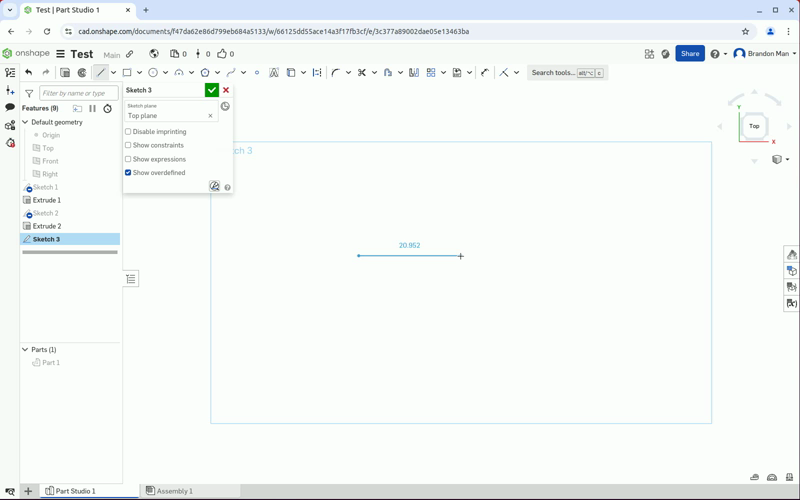
click(460, 255)
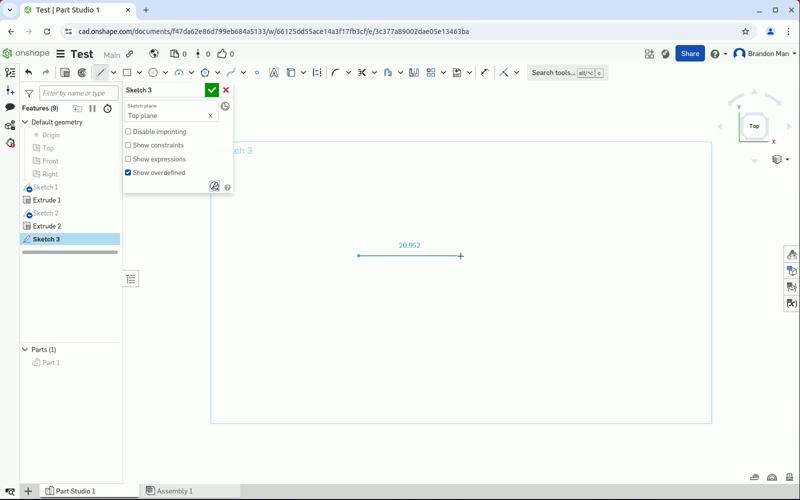
key_up(shift)
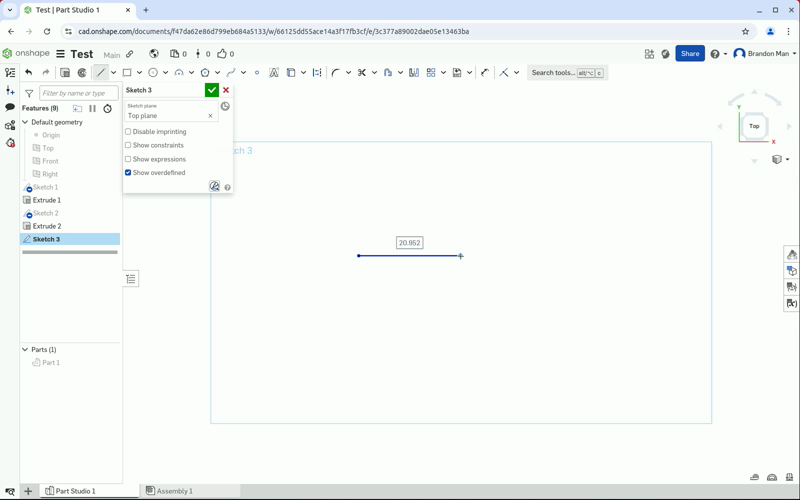
key_down(shift)
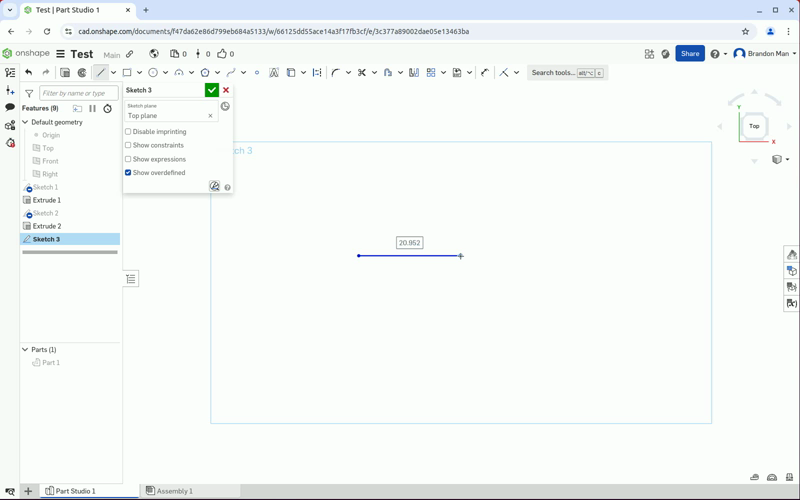
mouse_move(460, 170)
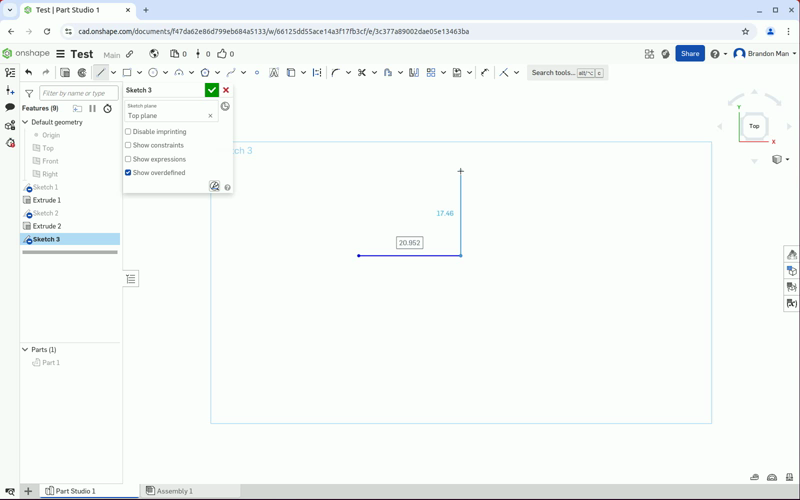
click(460, 170)
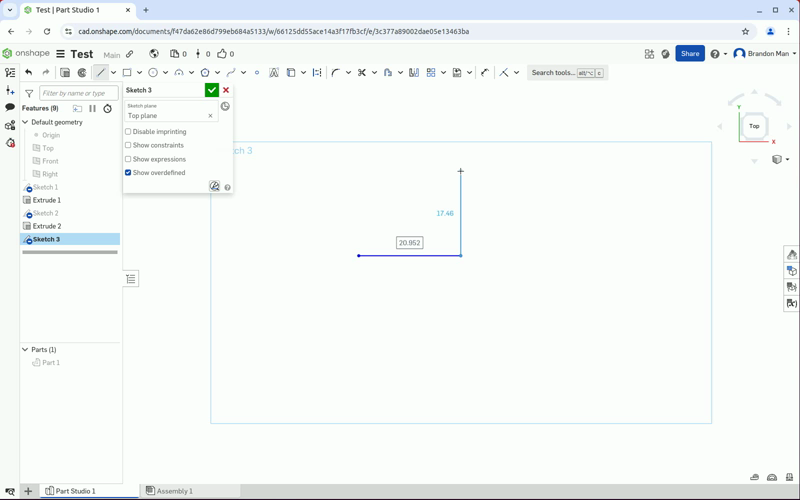
key_up(shift)
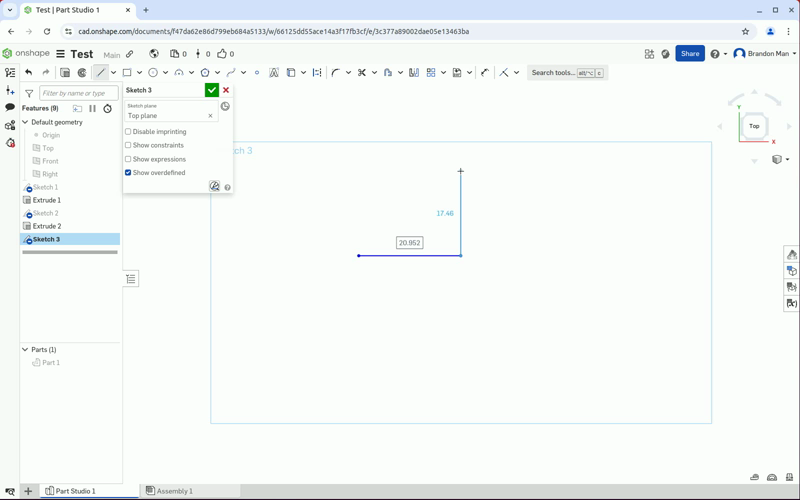
key_down(shift)
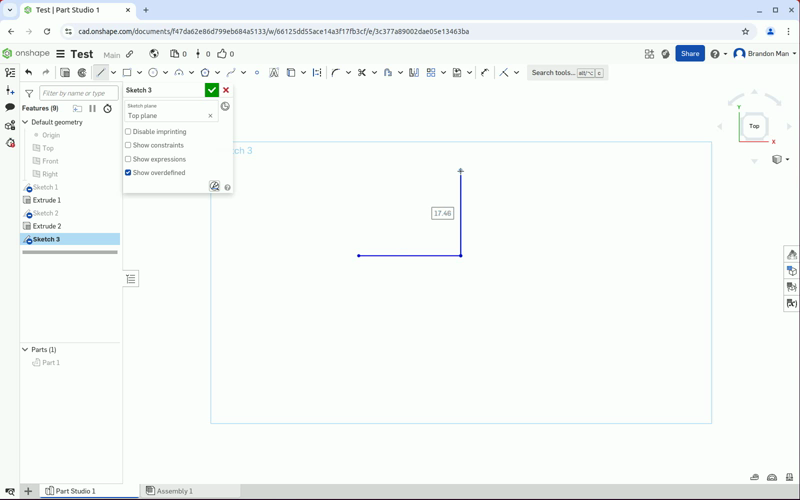
mouse_move(358, 170)
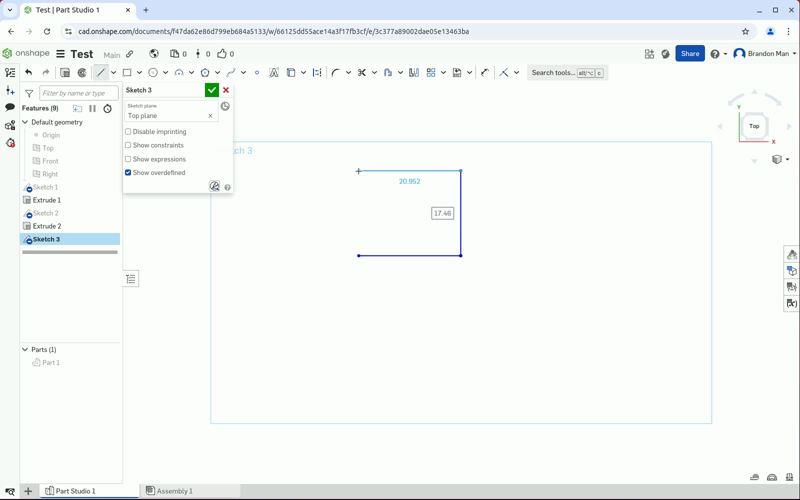
click(358, 170)
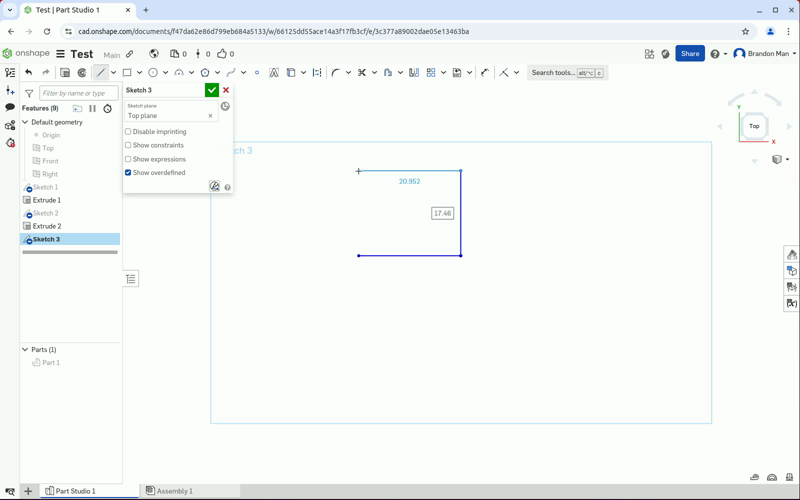
key_up(shift)
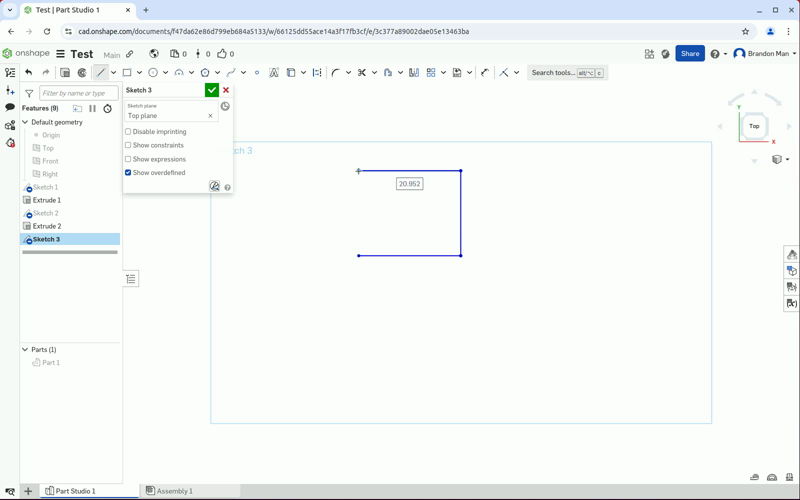
key_down(shift)
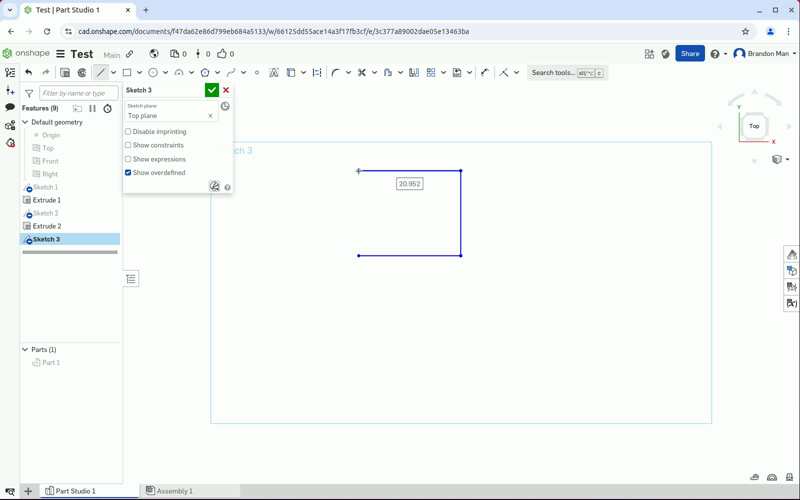
mouse_move(358, 255)
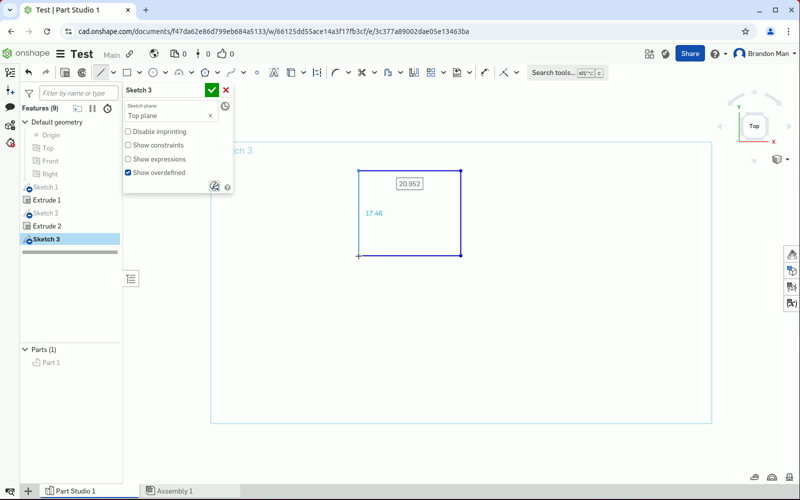
key_up(shift)
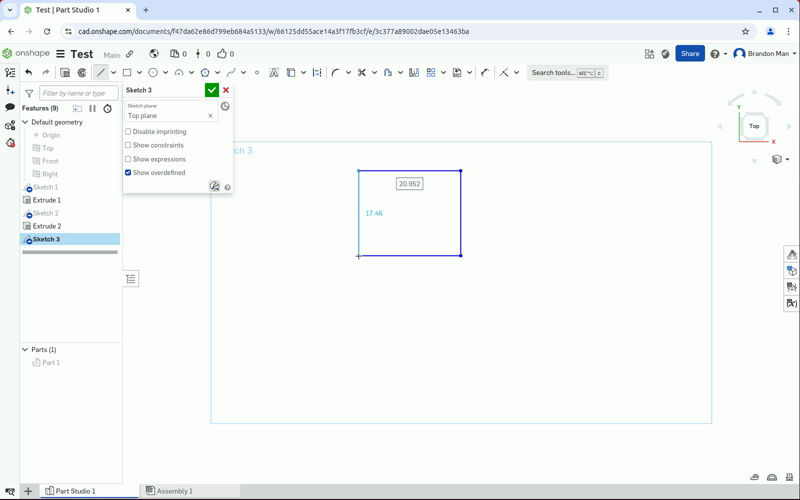
click(358, 255)
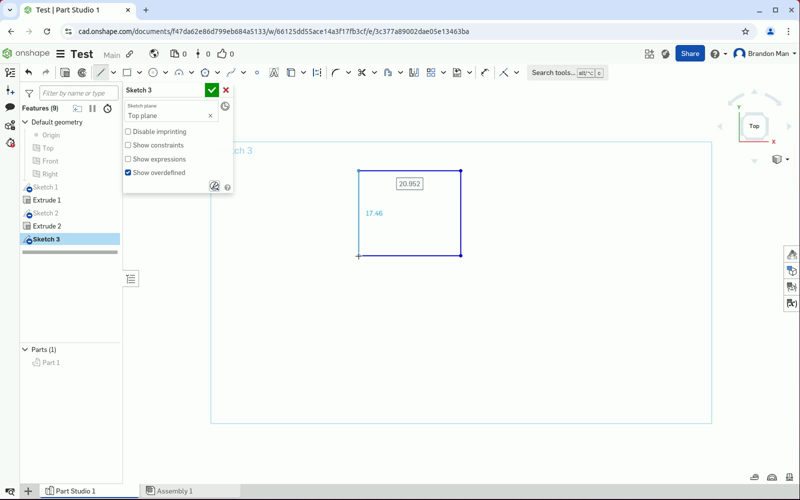
key(esc)
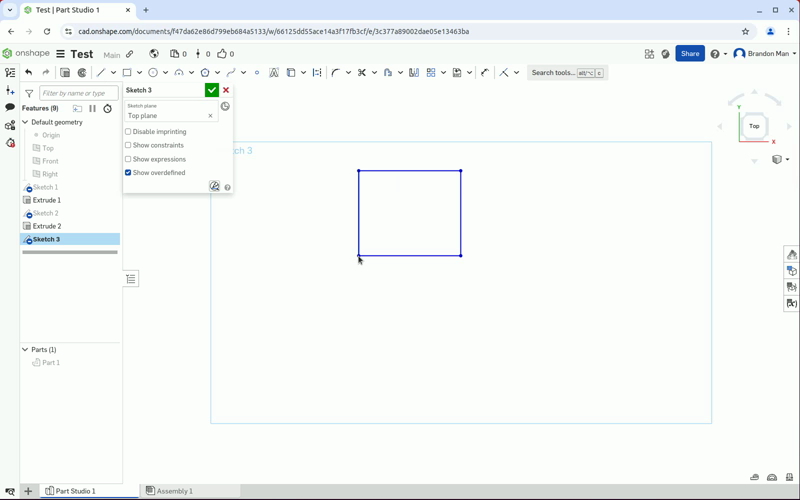
key(l)
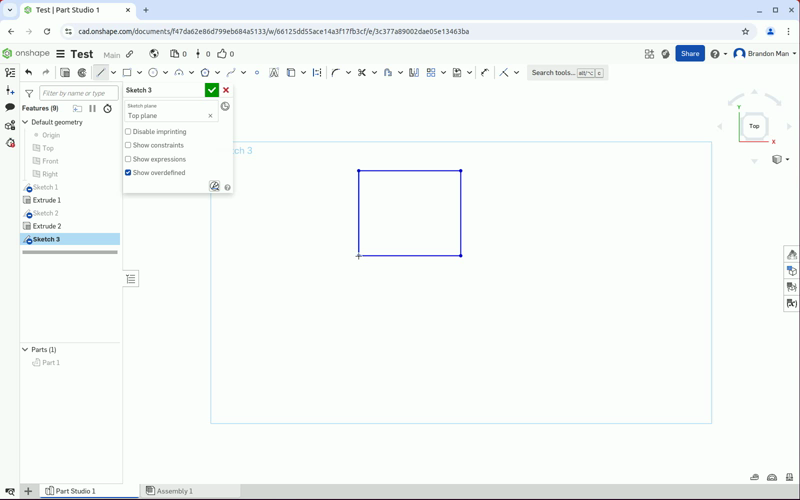
key_down(shift)
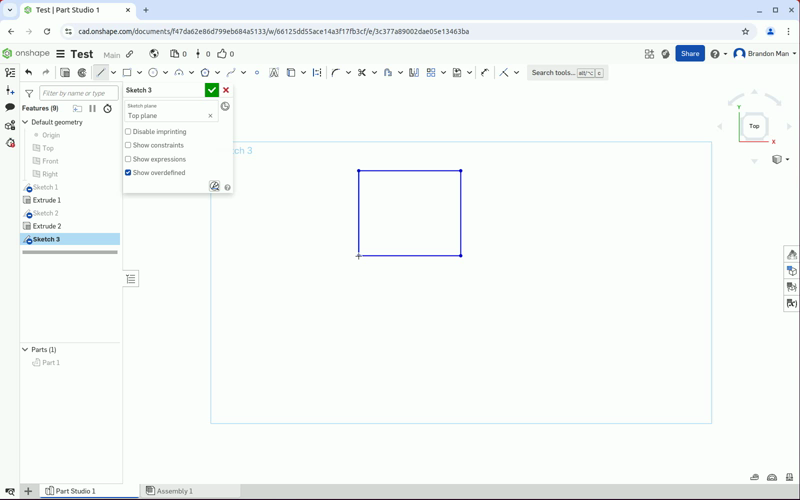
mouse_move(360, 253)
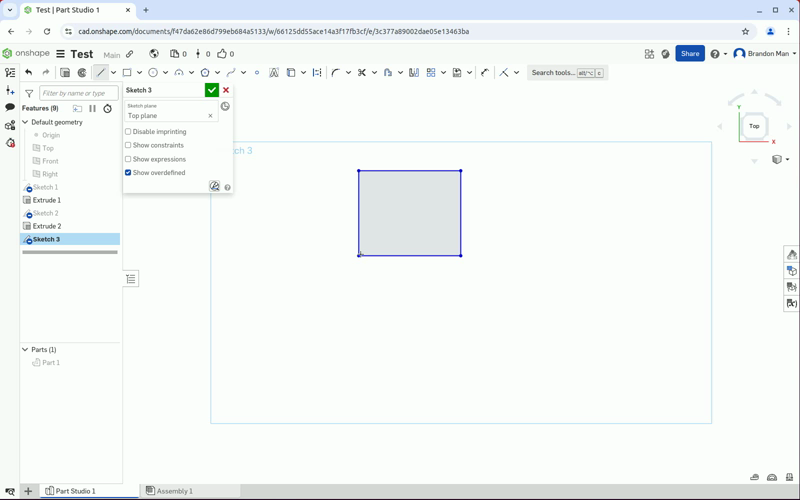
scroll(6)
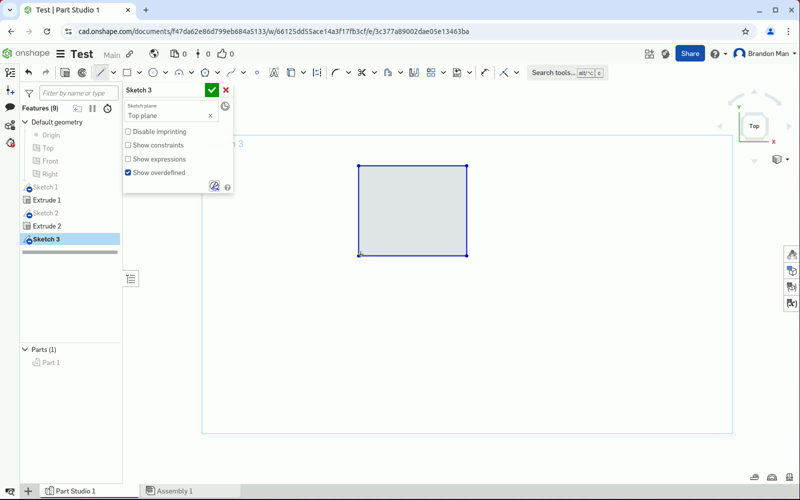
scroll(6)
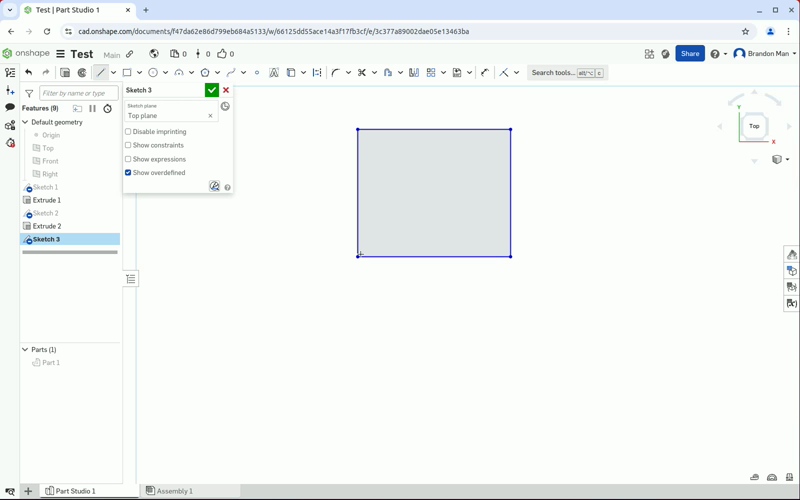
scroll(6)
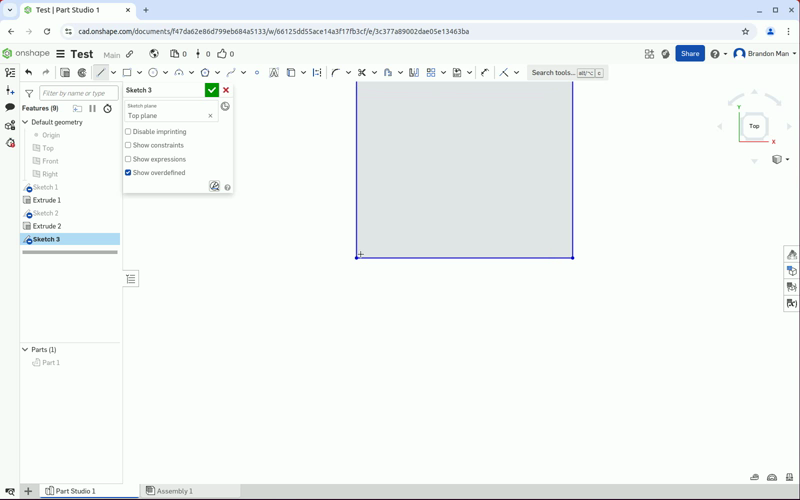
scroll(6)
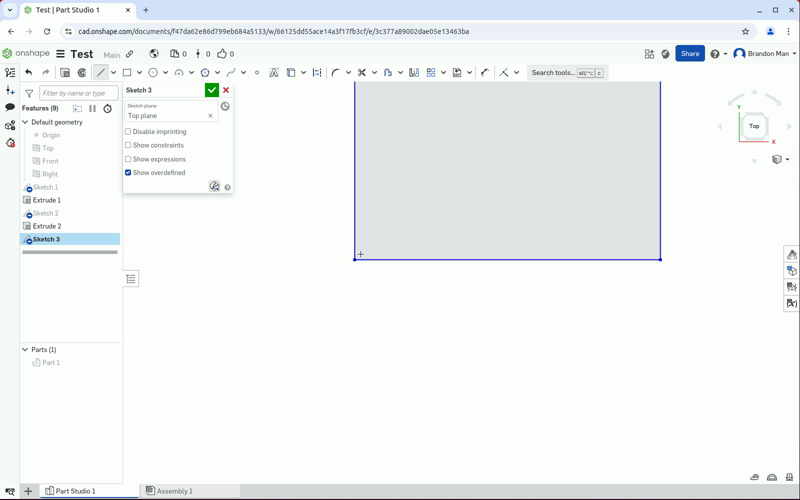
scroll(6)
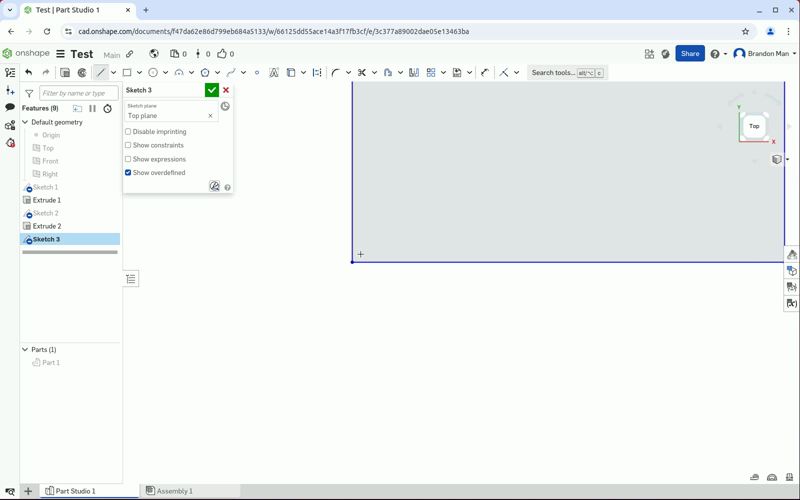
scroll(6)
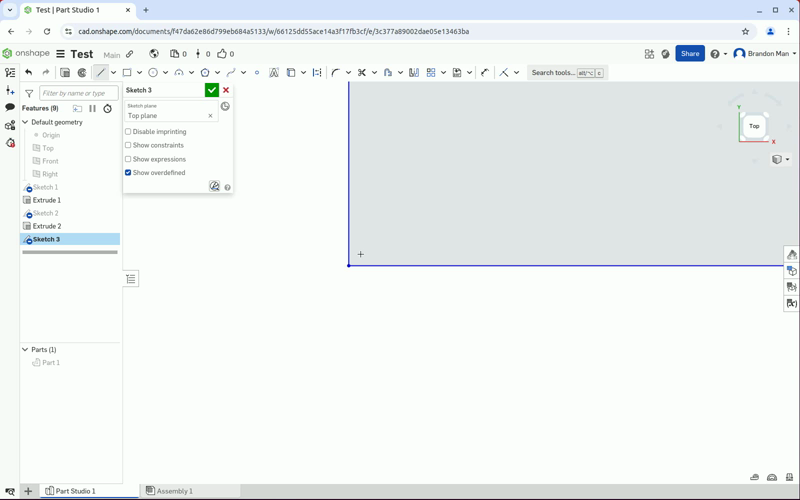
scroll(6)
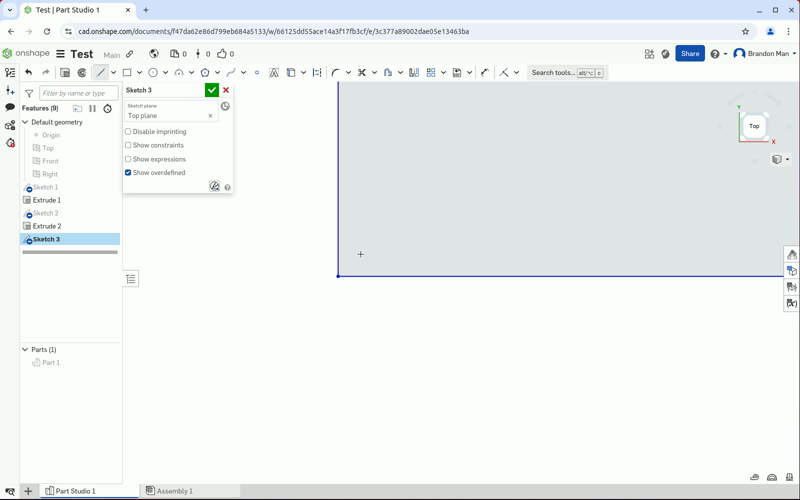
click(360, 253)
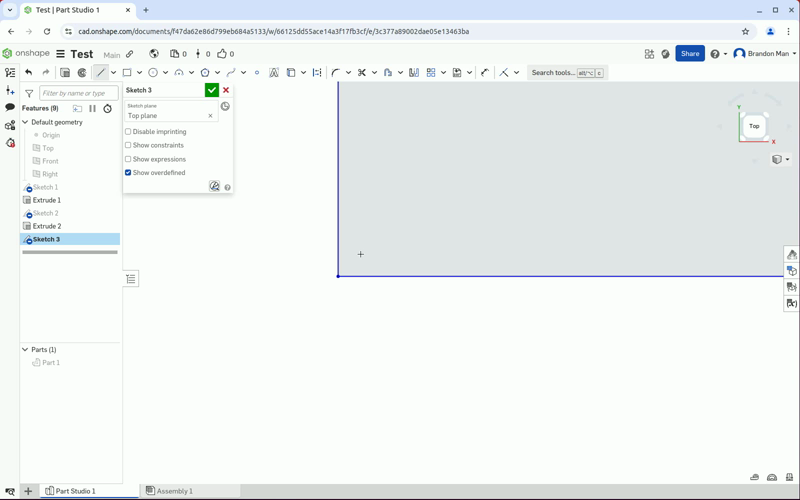
scroll(-6)
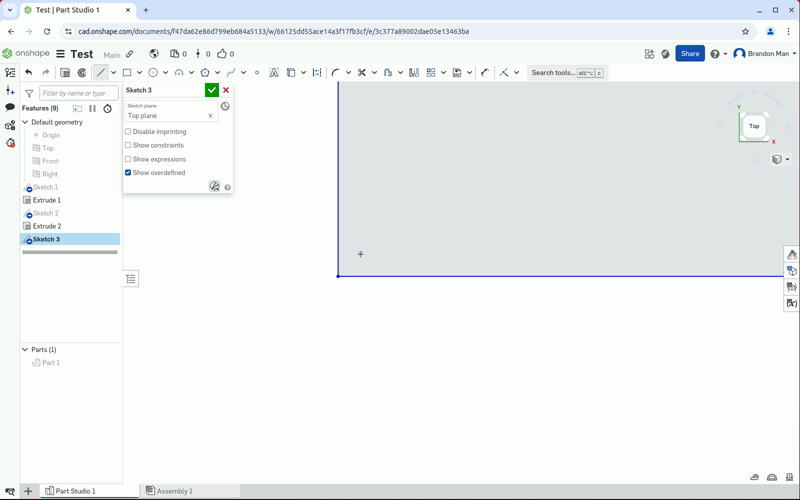
scroll(-6)
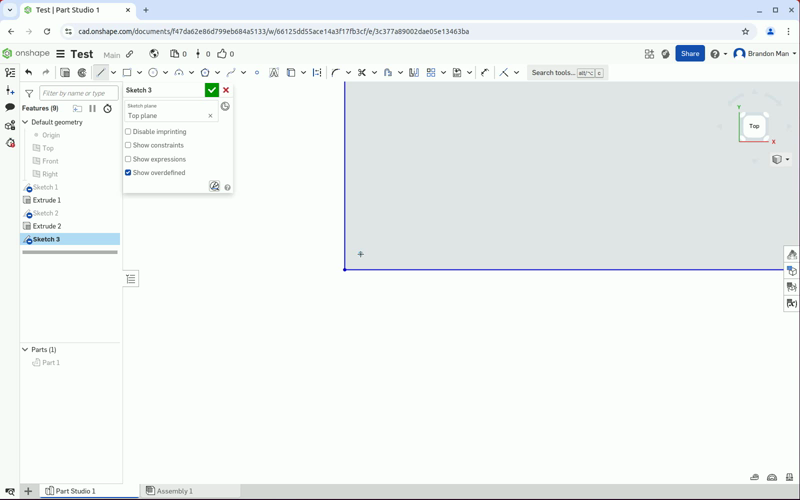
scroll(-6)
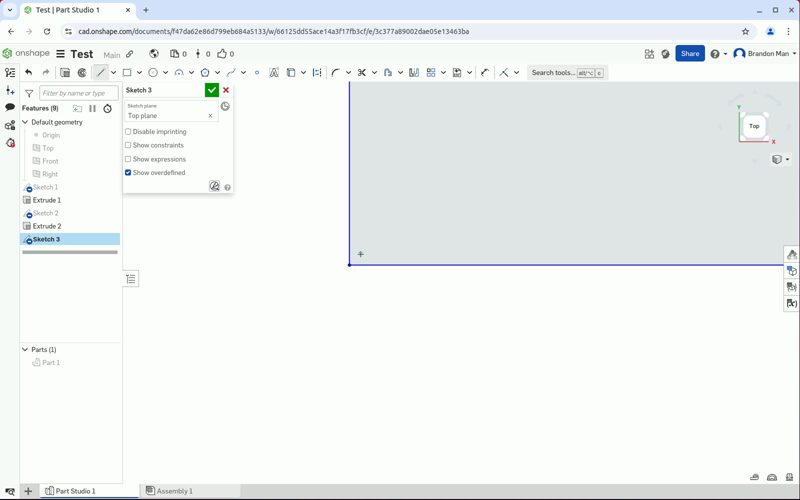
scroll(-6)
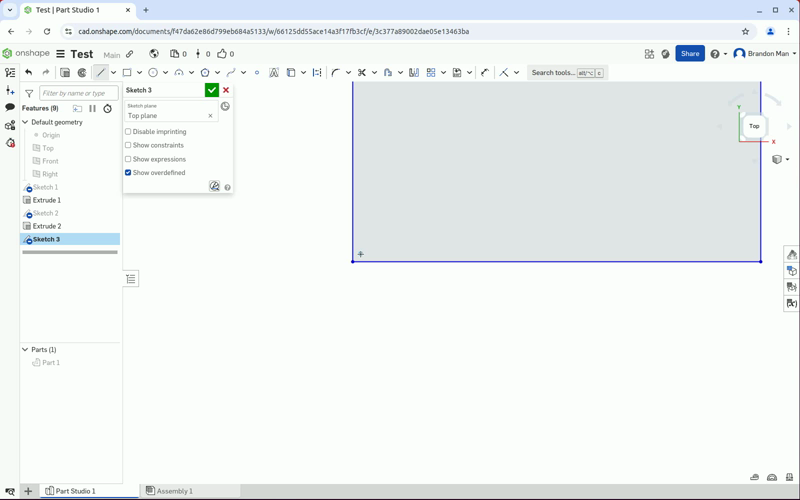
scroll(-6)
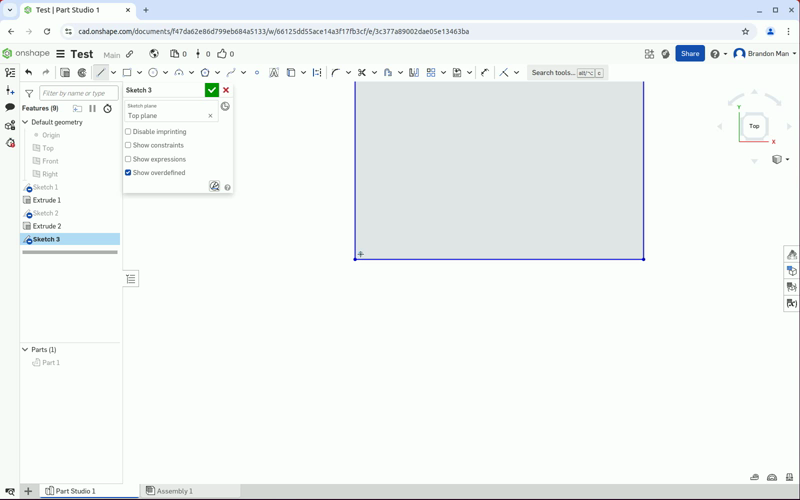
scroll(-6)
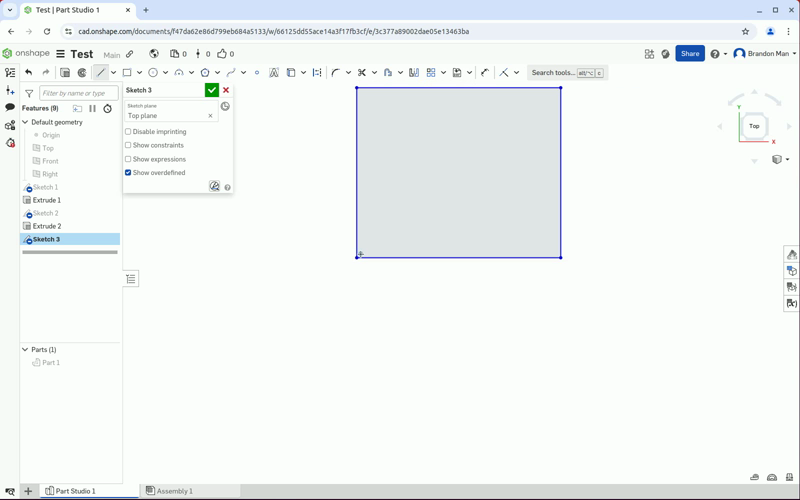
scroll(-6)
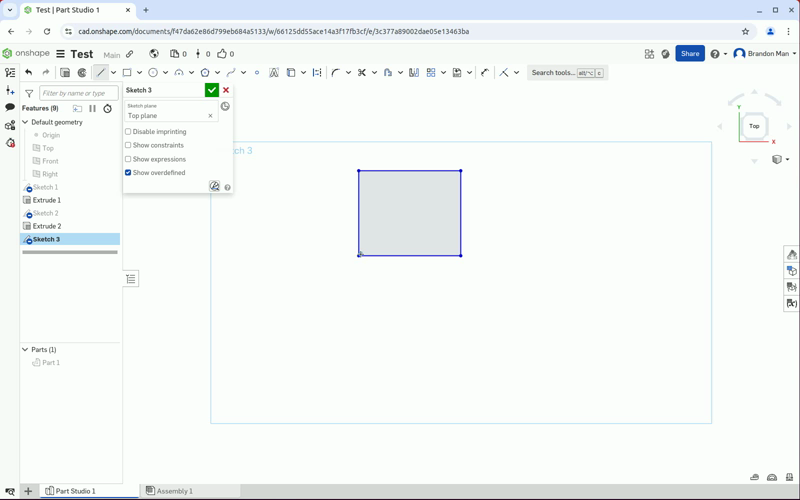
key_up(shift)
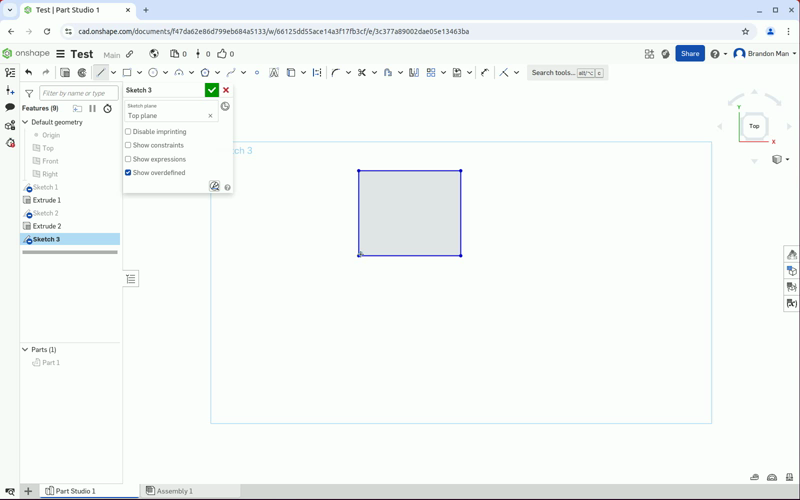
key_down(shift)
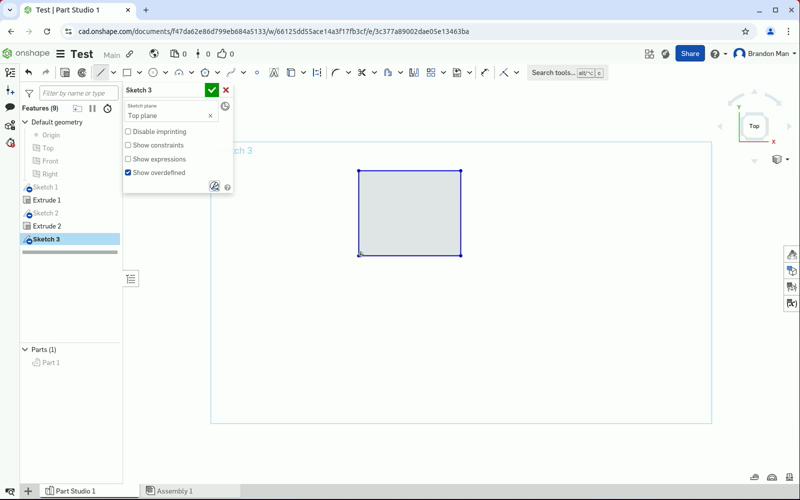
mouse_move(458, 253)
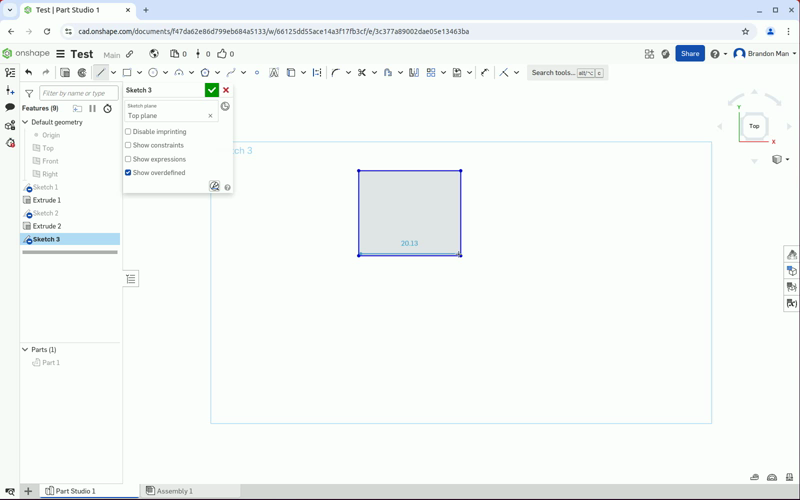
scroll(6)
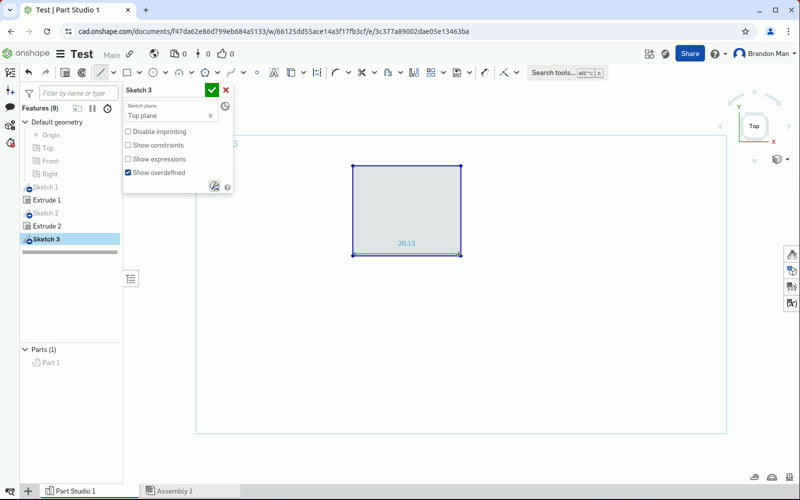
scroll(6)
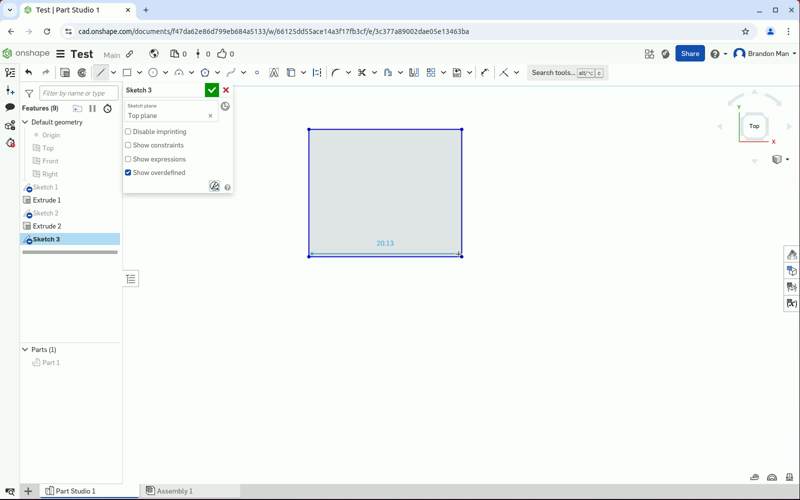
scroll(6)
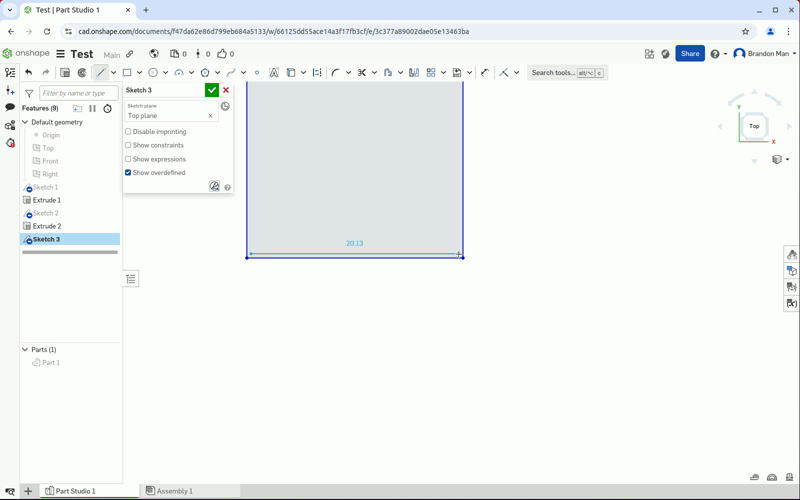
scroll(6)
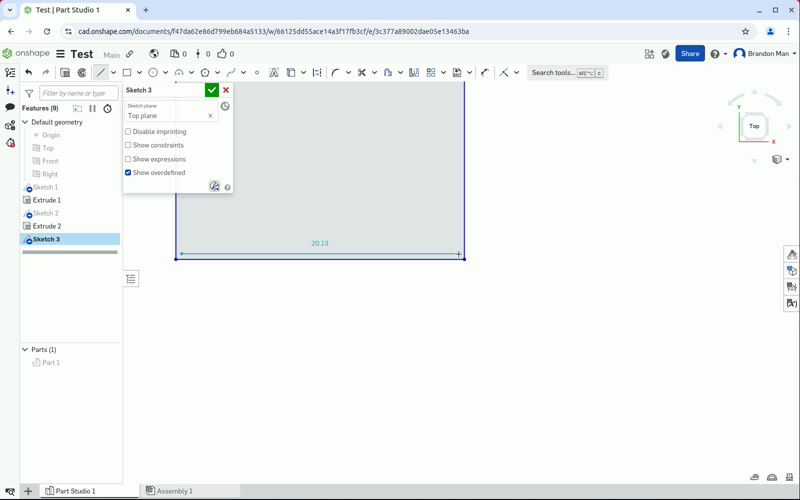
scroll(6)
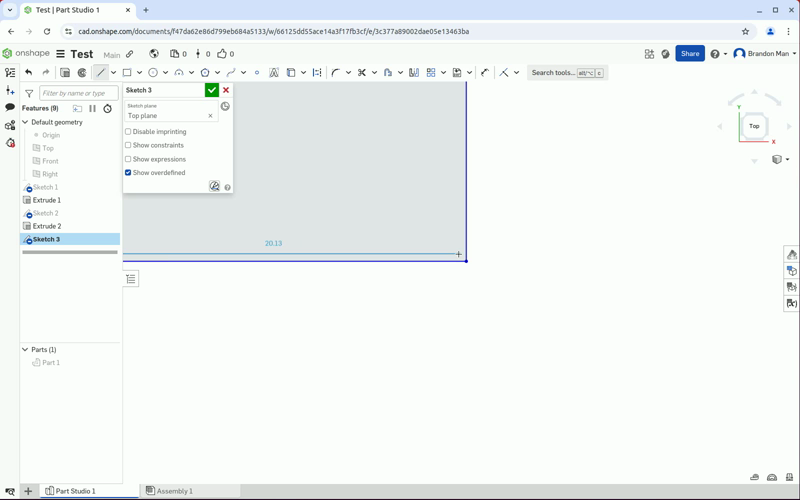
scroll(6)
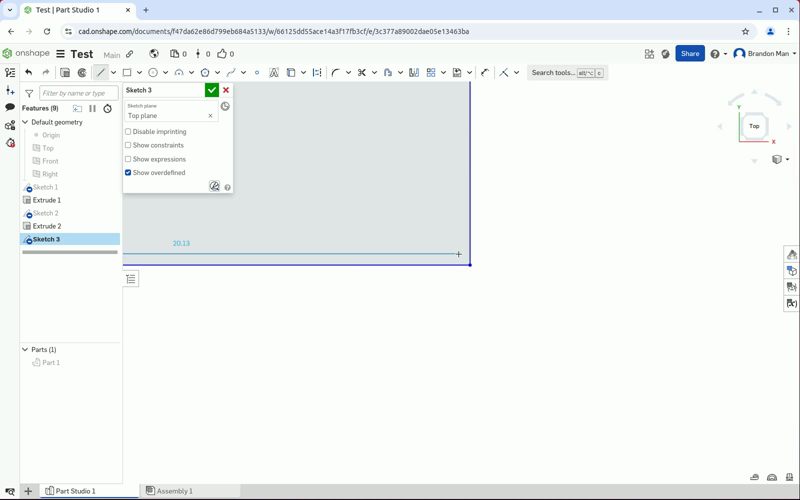
scroll(6)
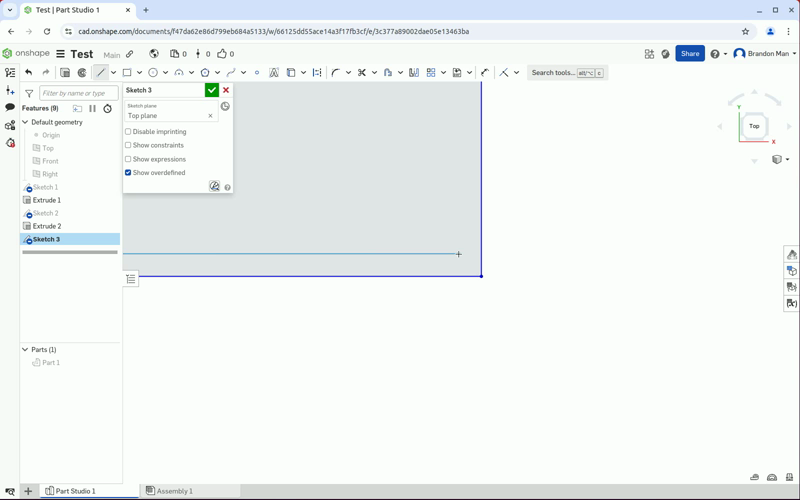
click(458, 253)
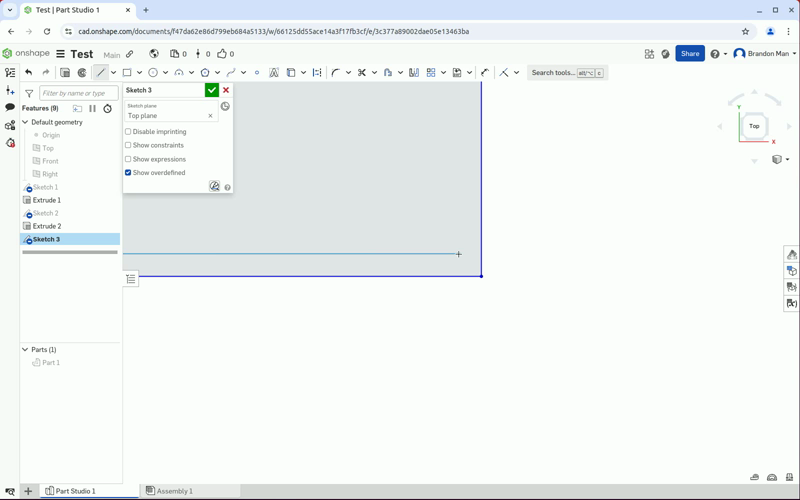
scroll(-6)
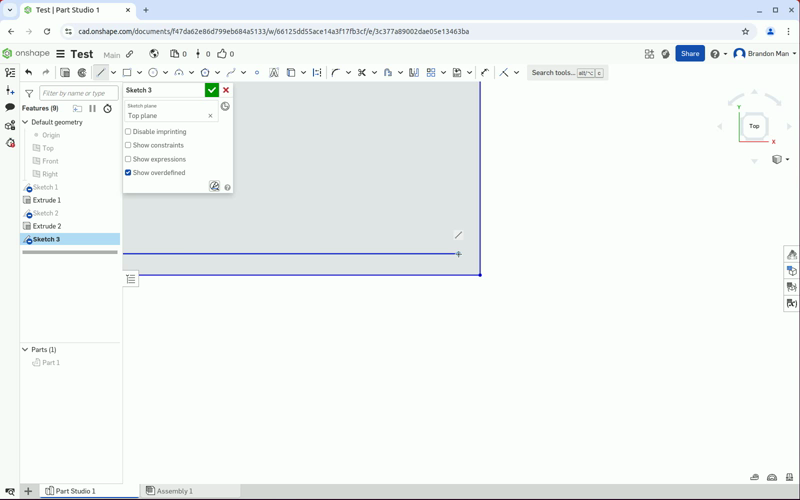
scroll(-6)
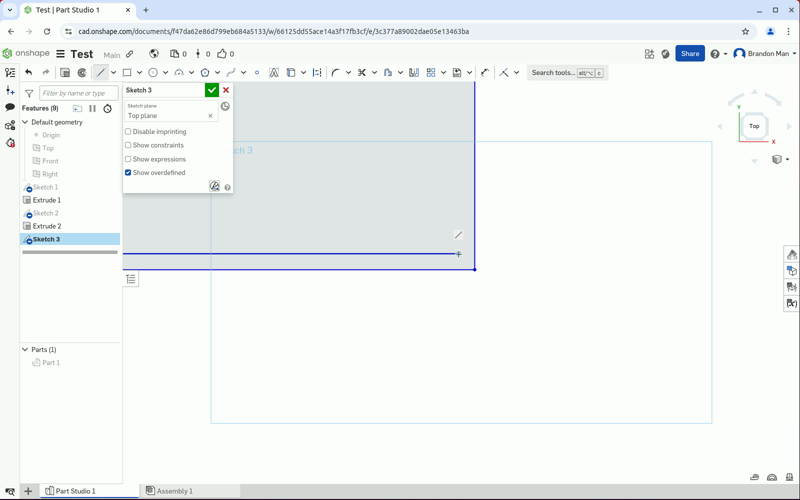
scroll(-6)
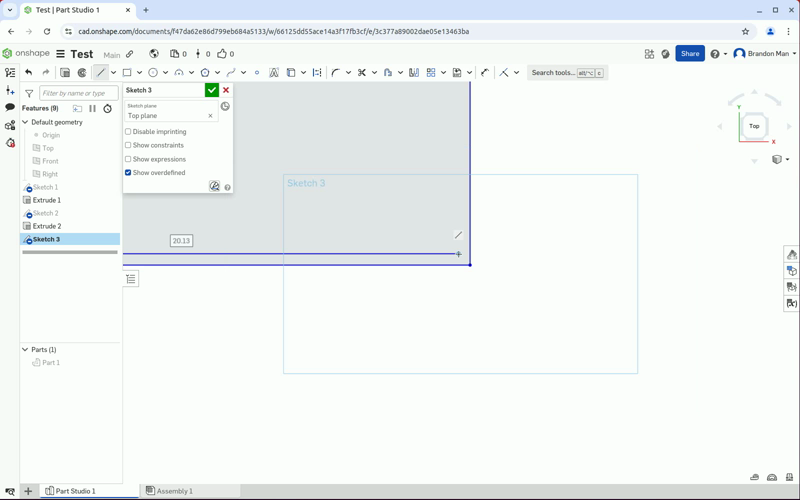
scroll(-6)
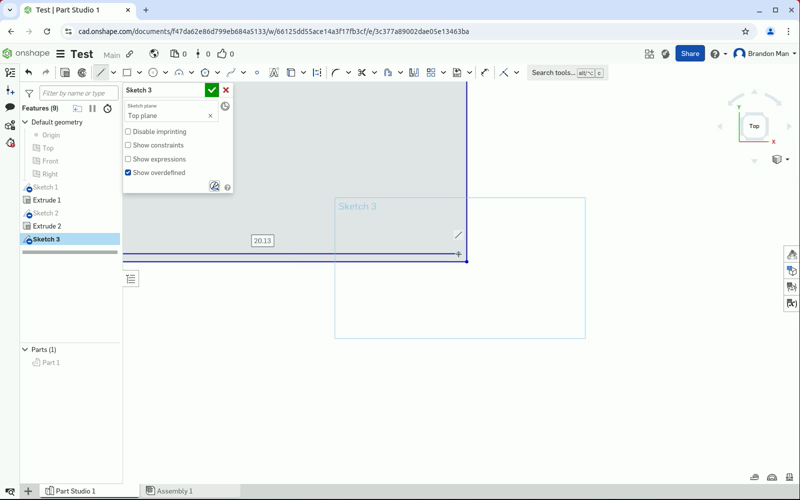
scroll(-6)
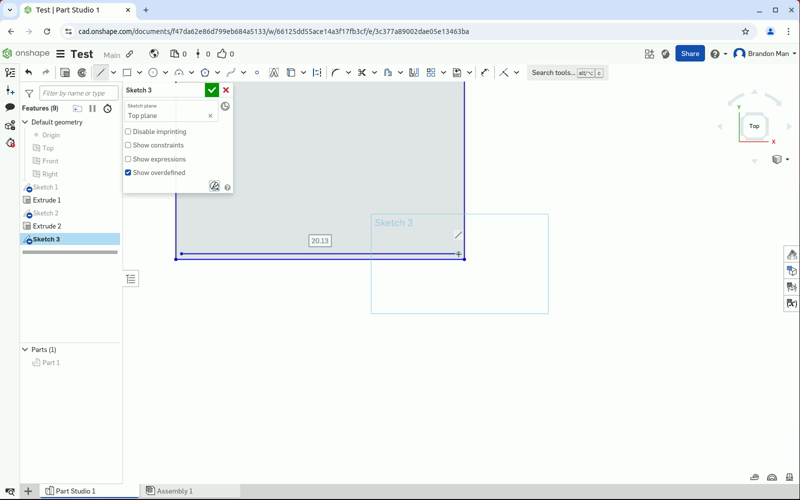
scroll(-6)
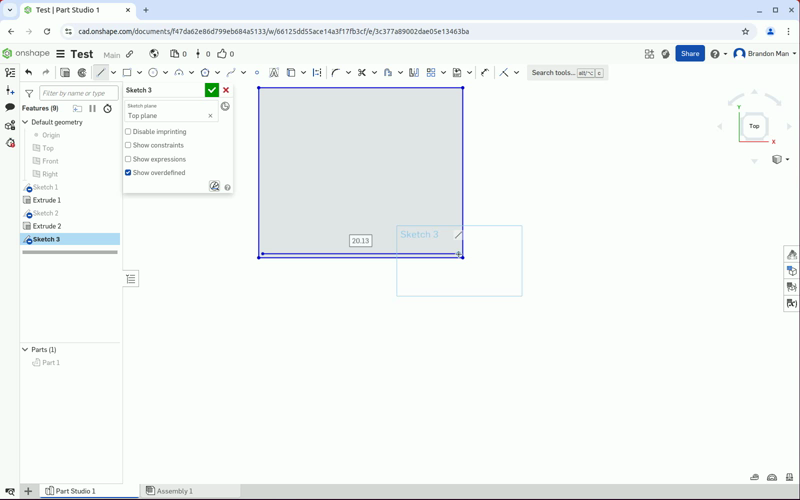
scroll(-6)
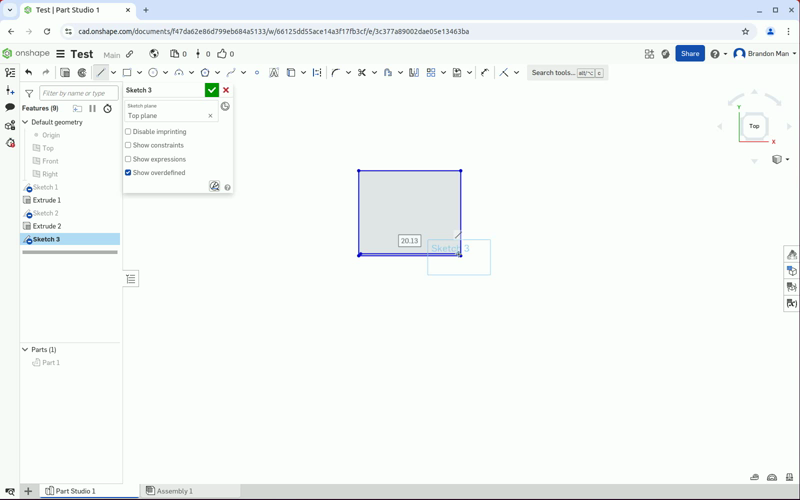
key_up(shift)
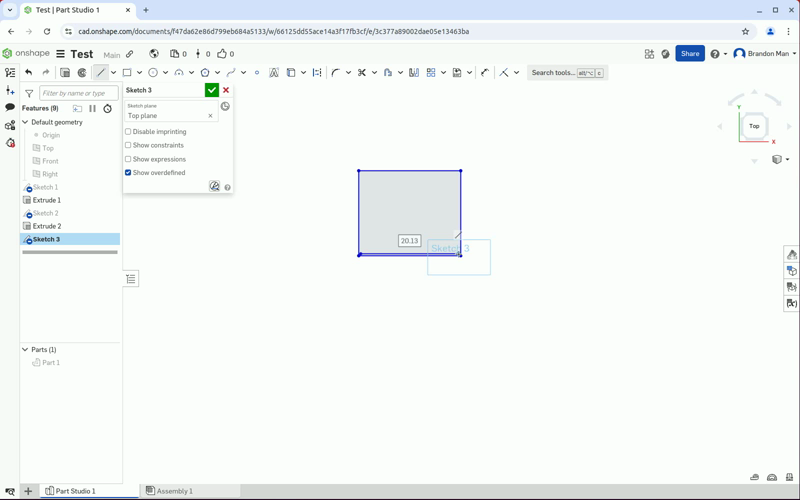
key_down(shift)
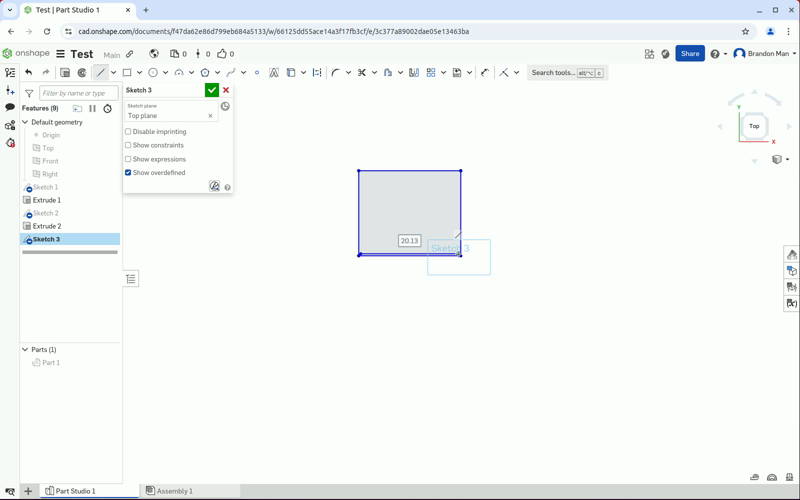
mouse_move(458, 173)
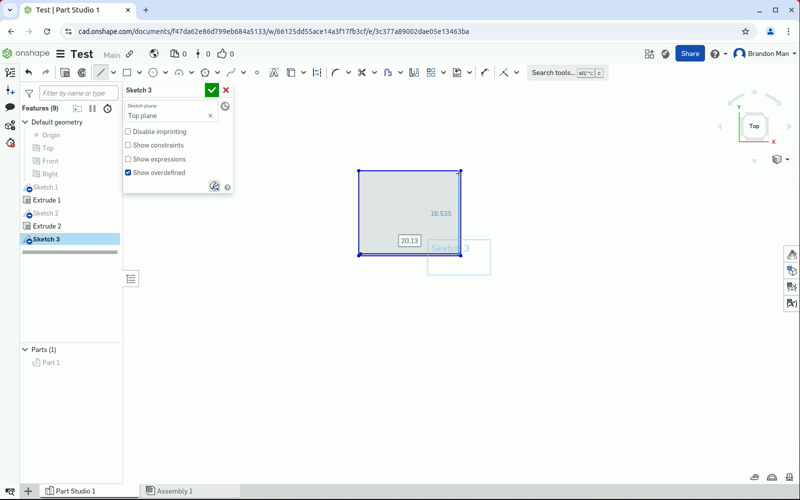
scroll(6)
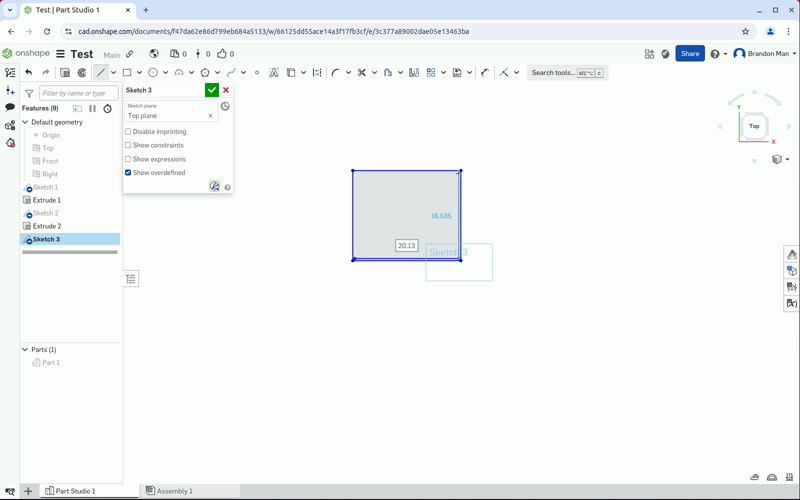
scroll(6)
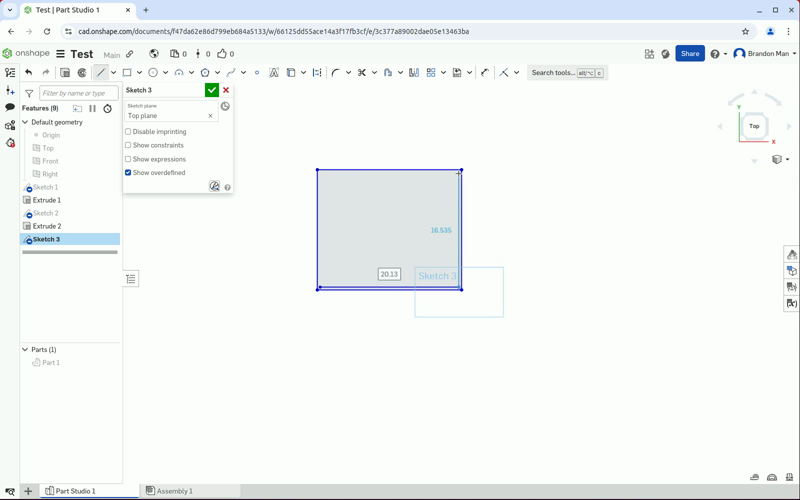
scroll(6)
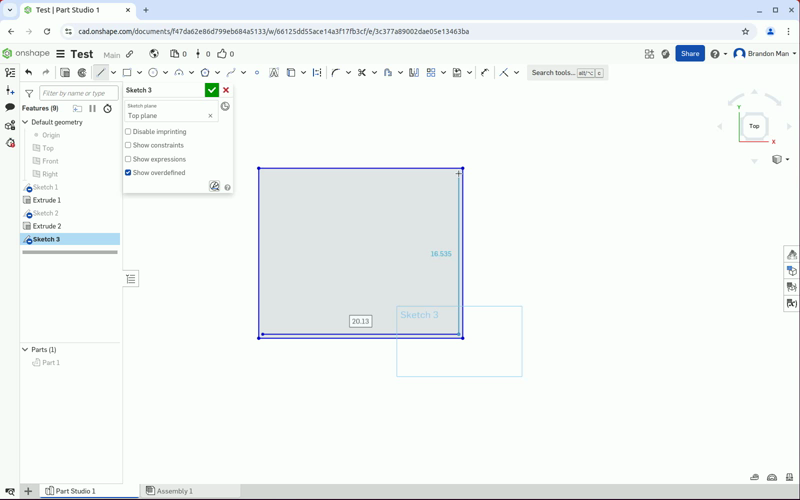
scroll(6)
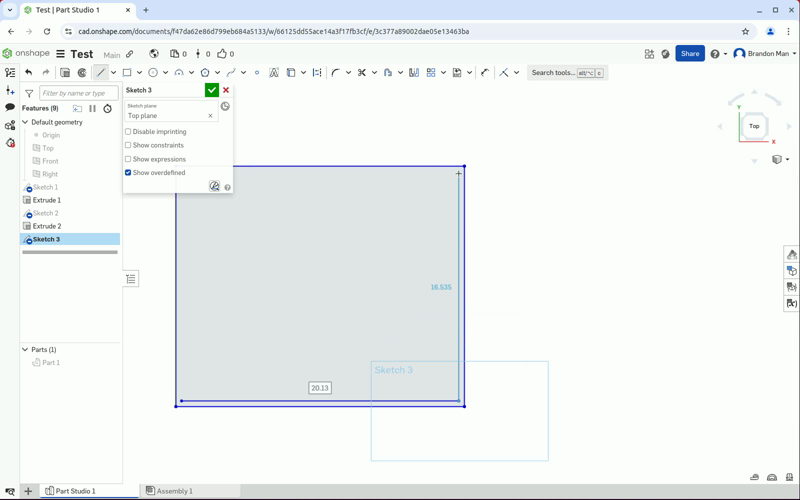
scroll(6)
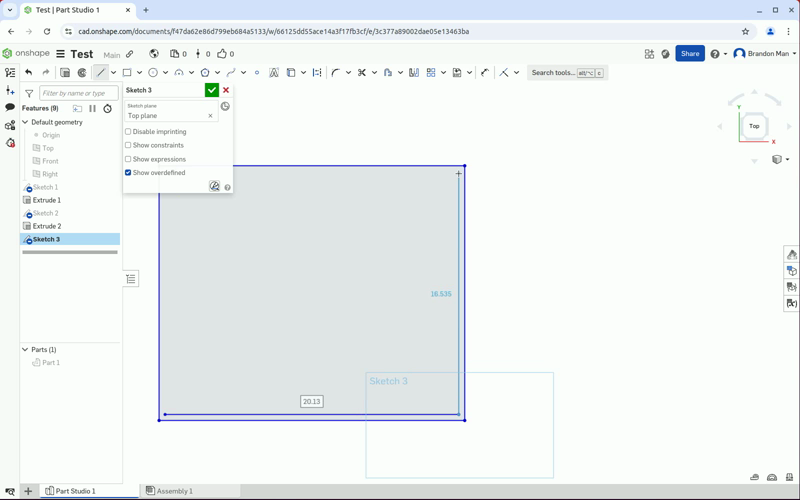
scroll(6)
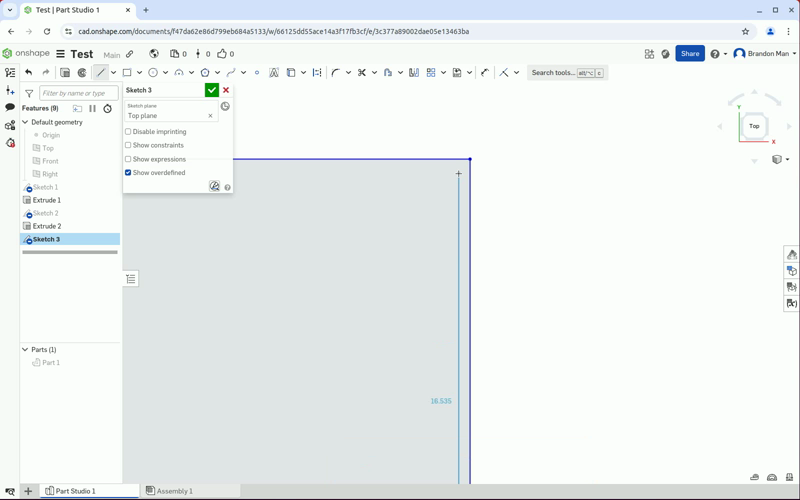
scroll(6)
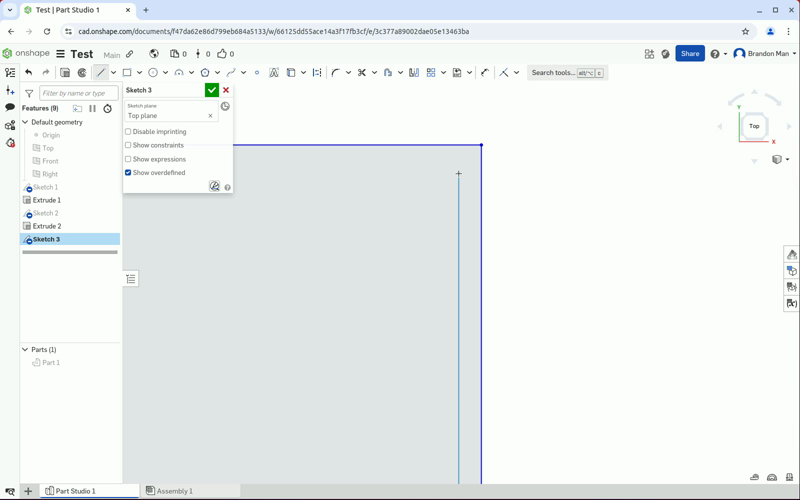
click(458, 173)
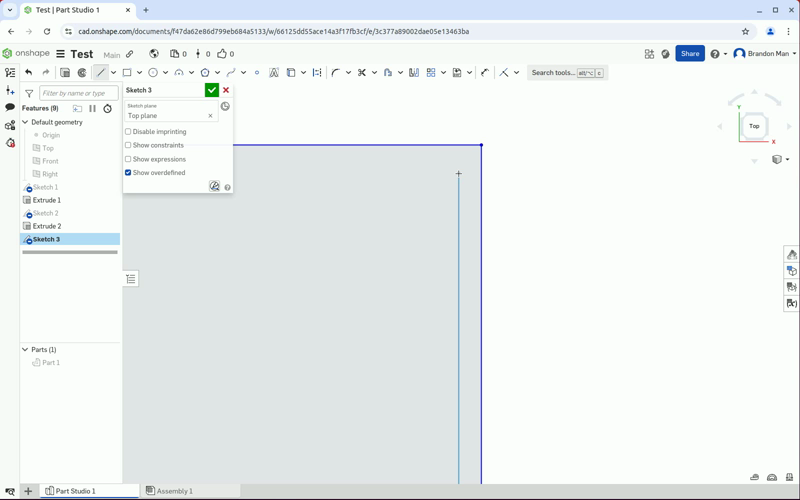
scroll(-6)
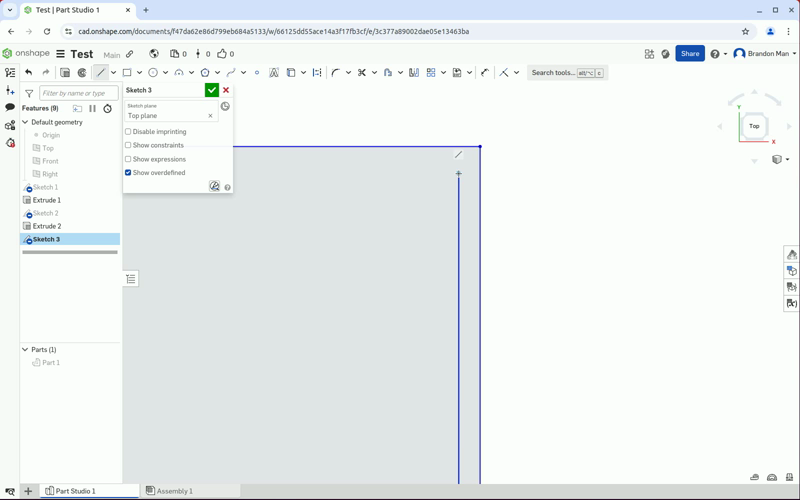
scroll(-6)
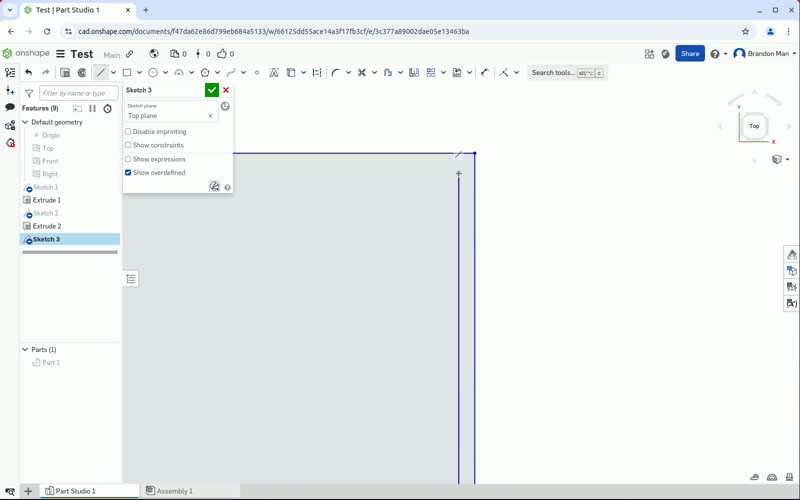
scroll(-6)
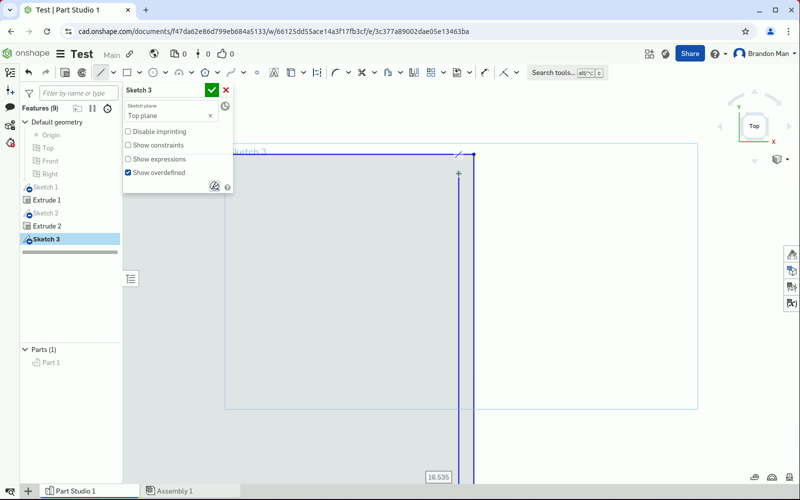
scroll(-6)
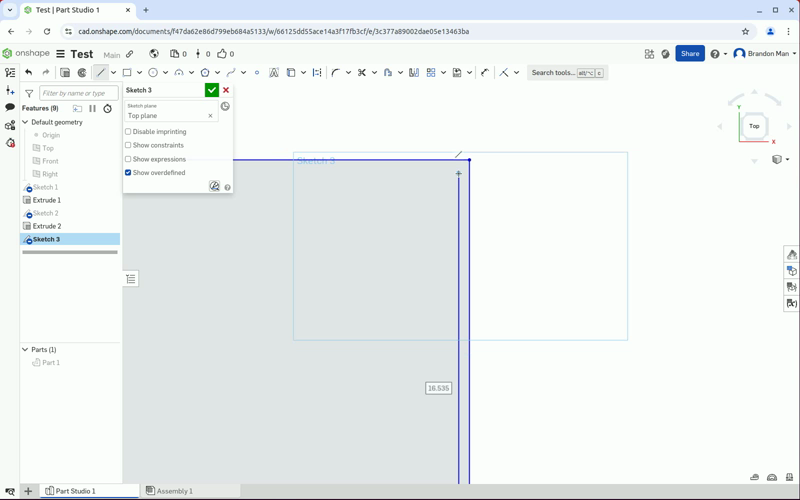
scroll(-6)
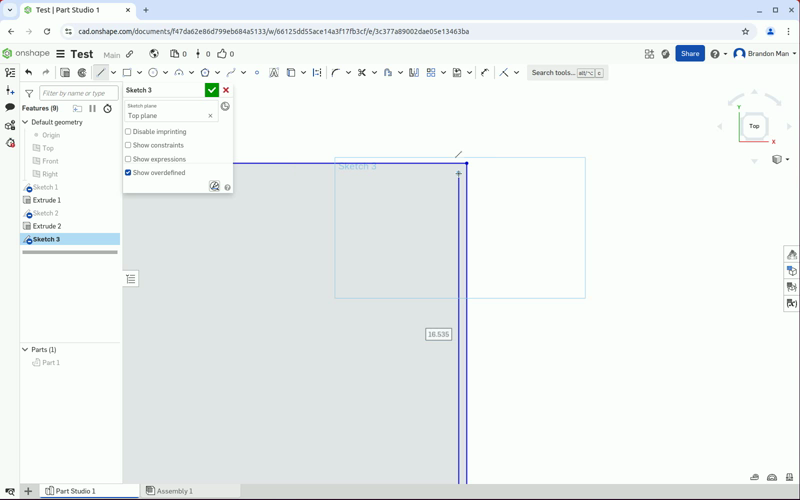
scroll(-6)
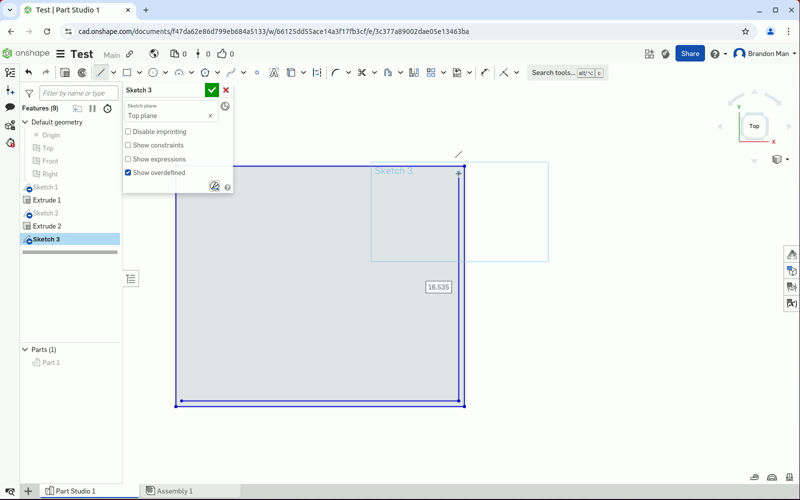
scroll(-6)
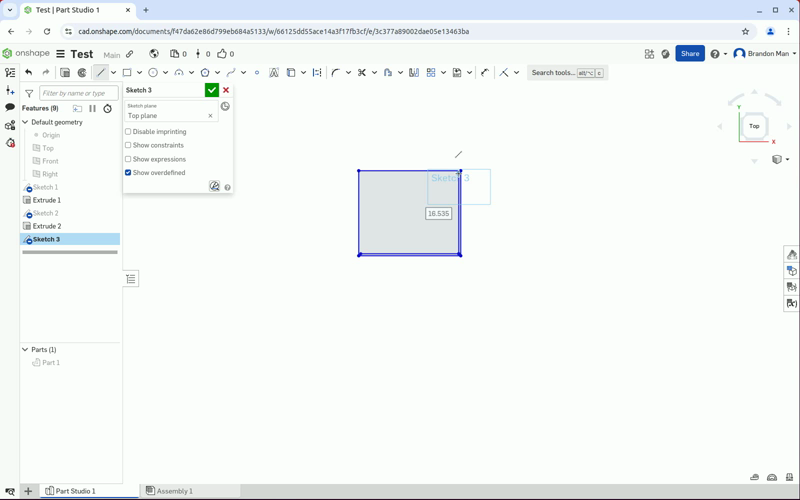
key_up(shift)
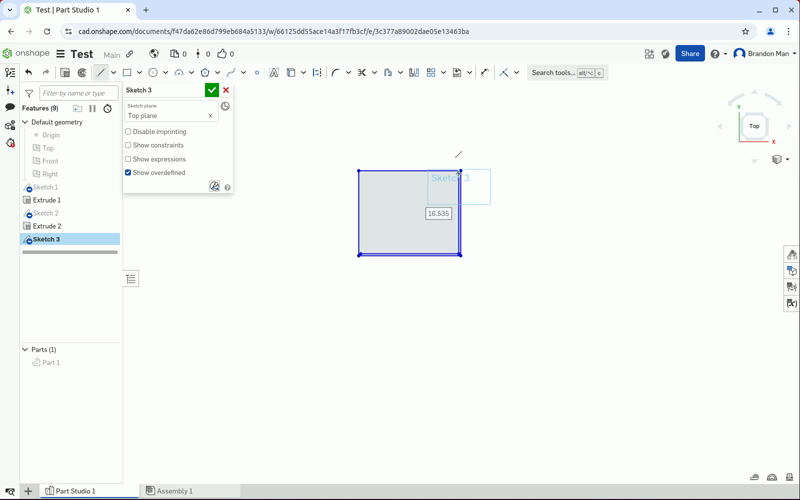
key_down(shift)
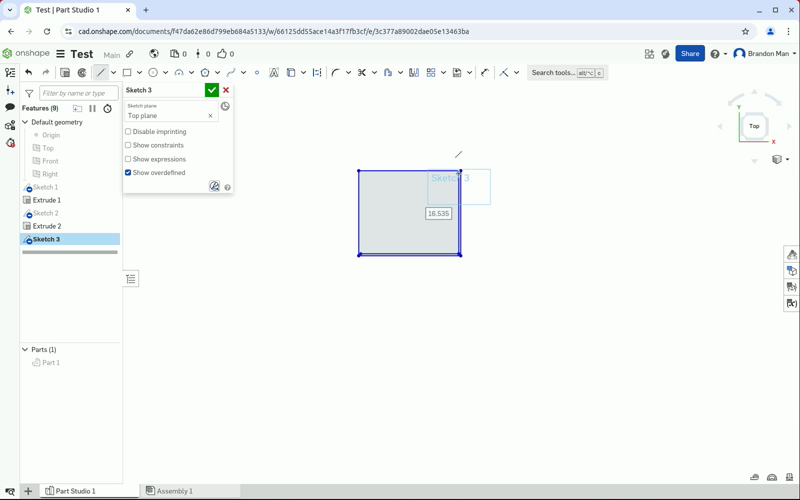
mouse_move(360, 173)
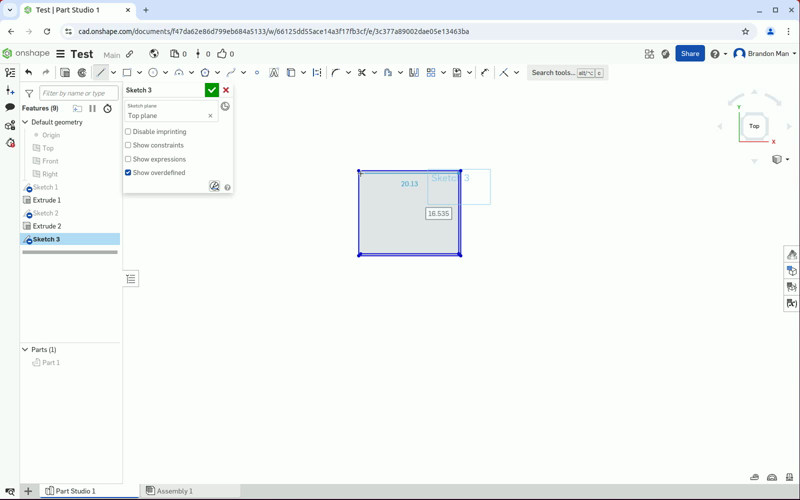
scroll(6)
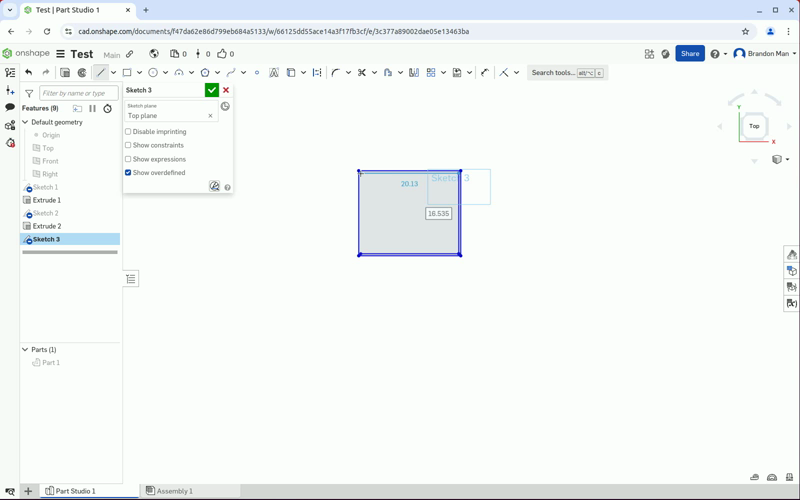
scroll(6)
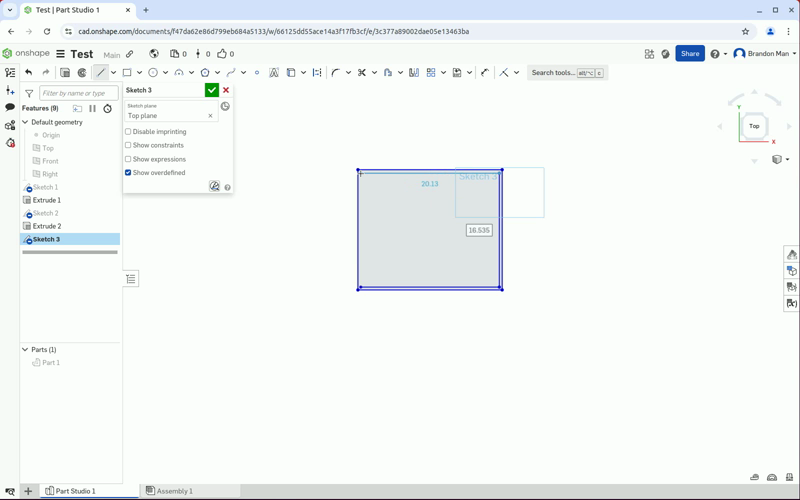
scroll(6)
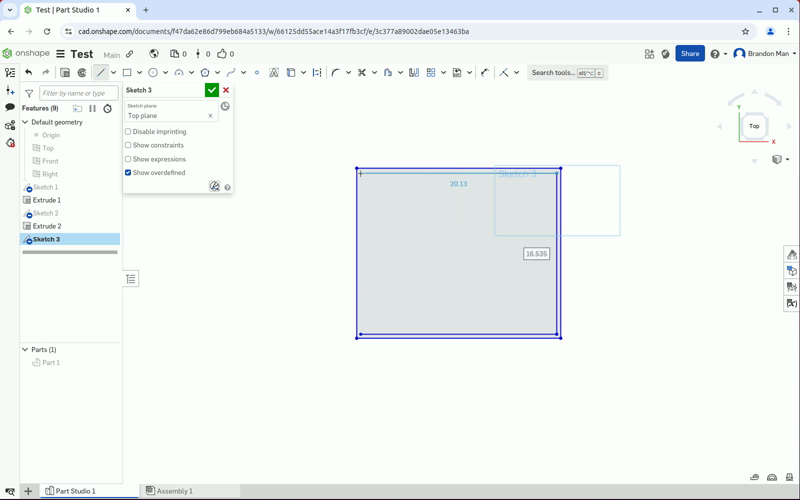
scroll(6)
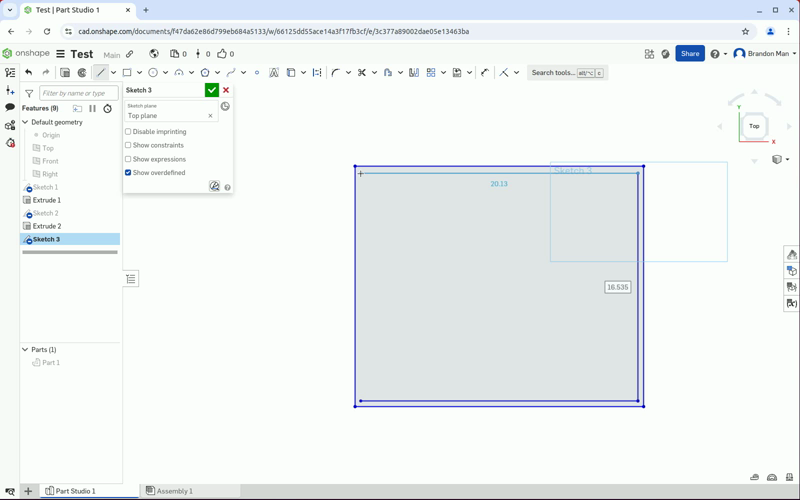
scroll(6)
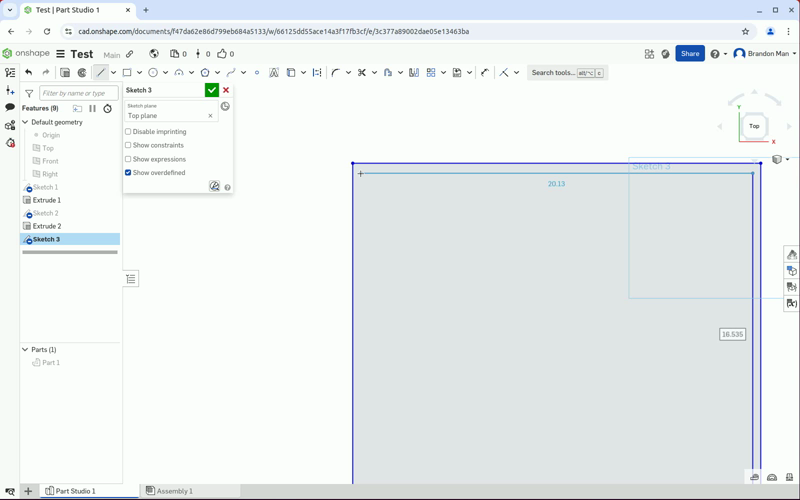
scroll(6)
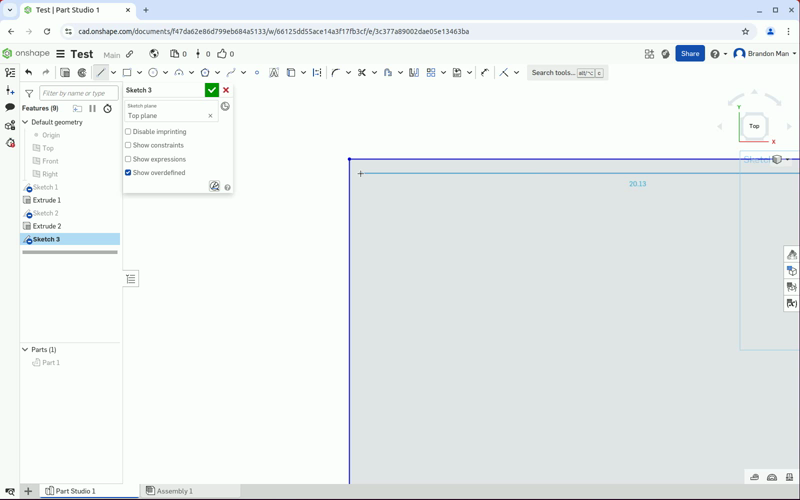
scroll(6)
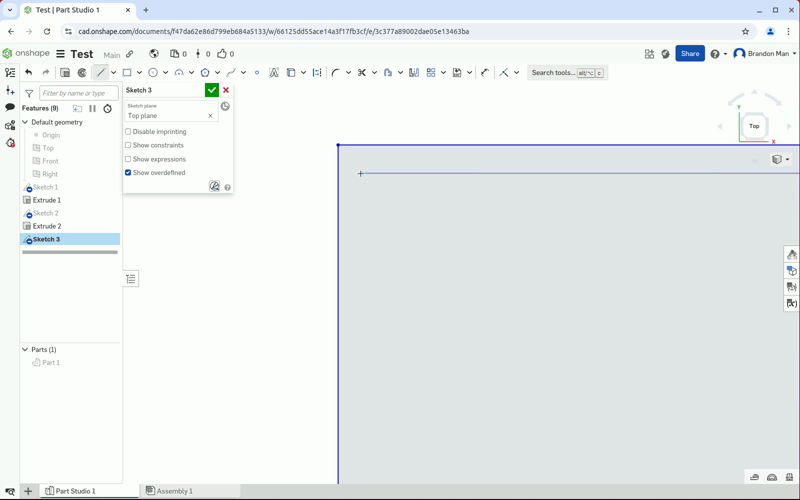
click(360, 173)
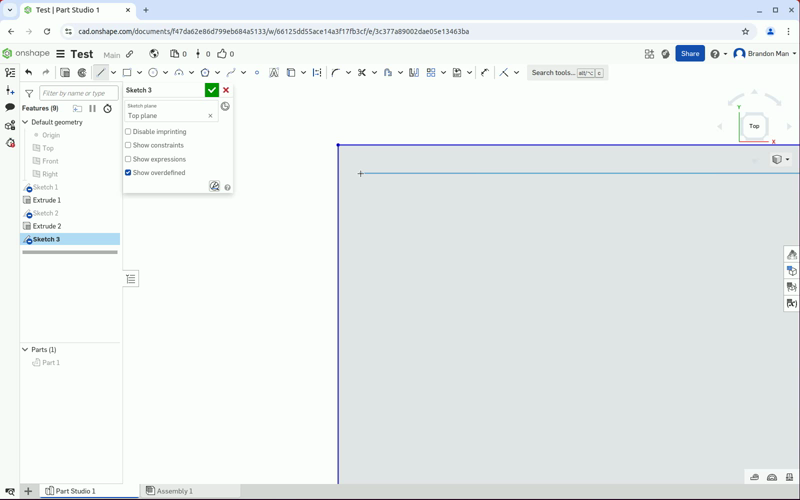
scroll(-6)
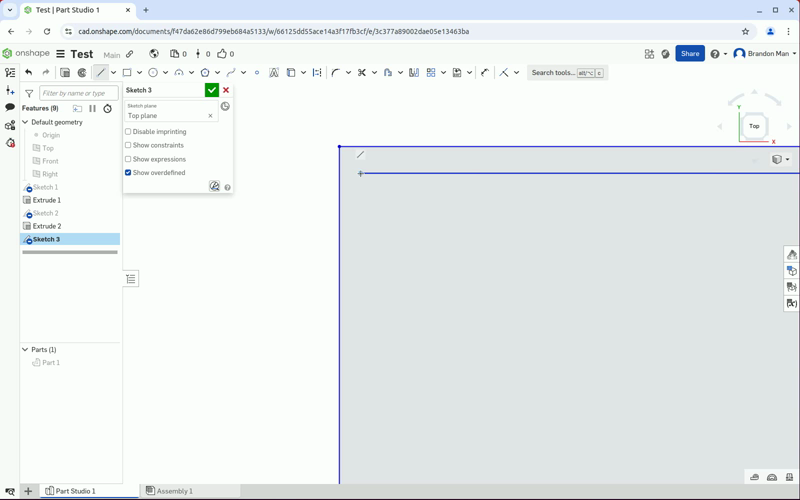
scroll(-6)
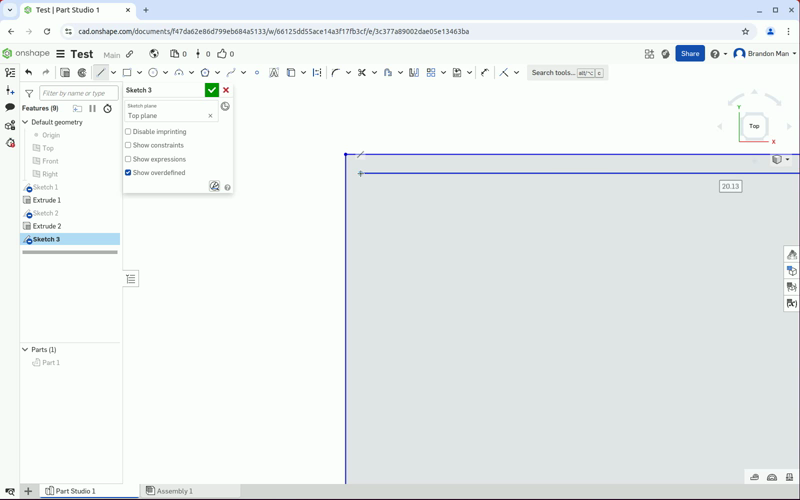
scroll(-6)
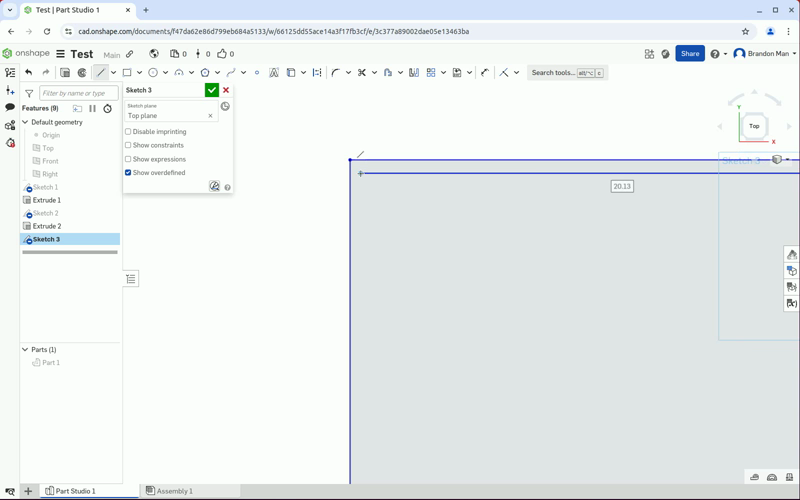
scroll(-6)
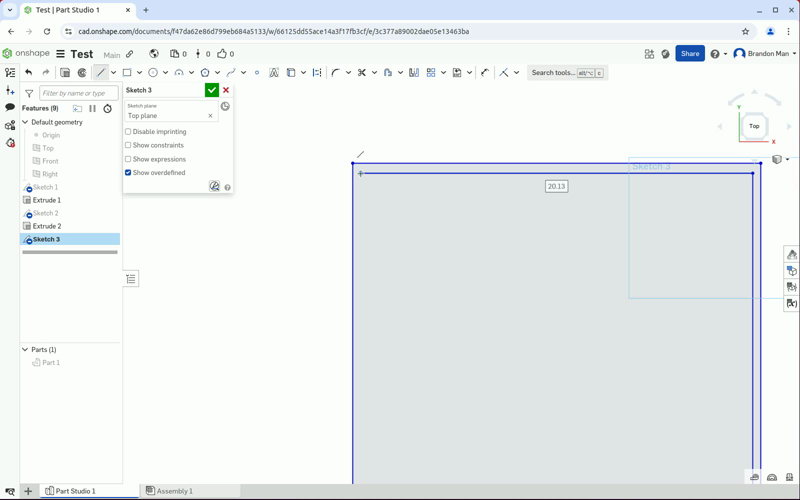
scroll(-6)
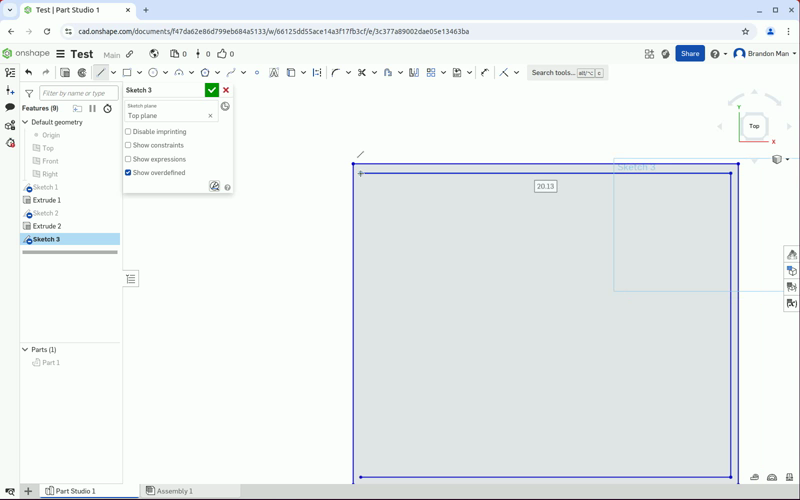
scroll(-6)
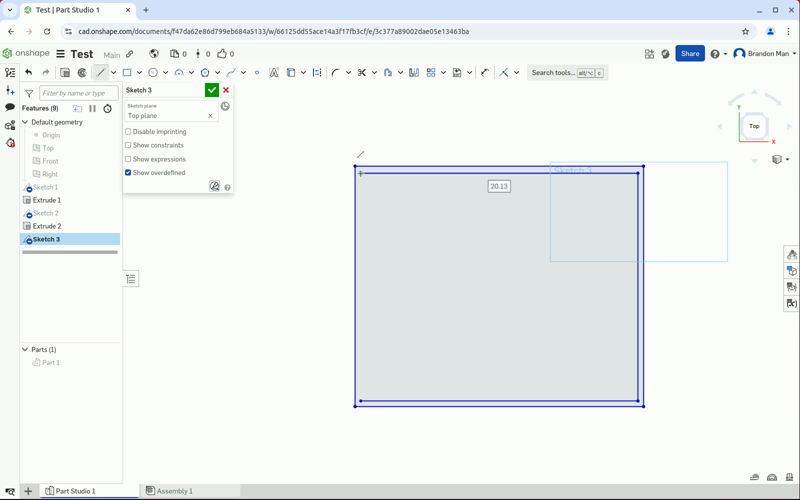
scroll(-6)
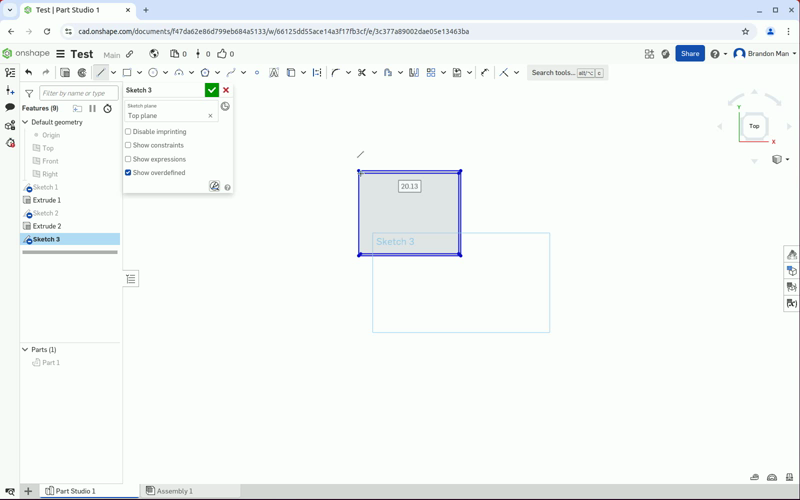
key_up(shift)
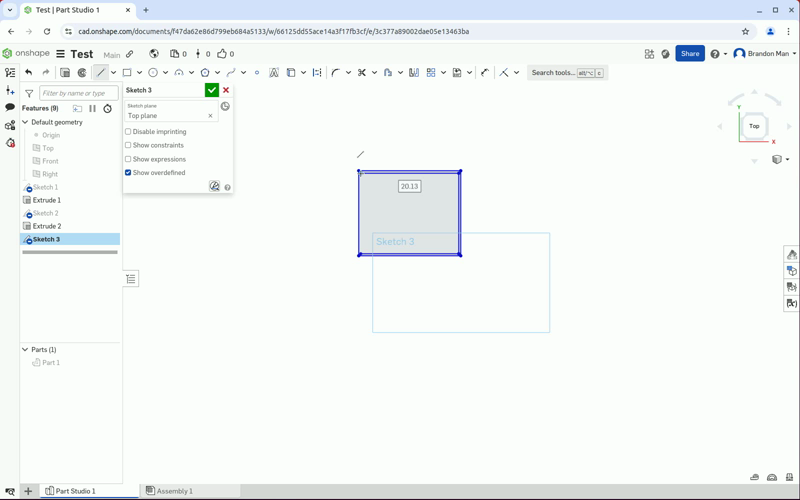
key_down(shift)
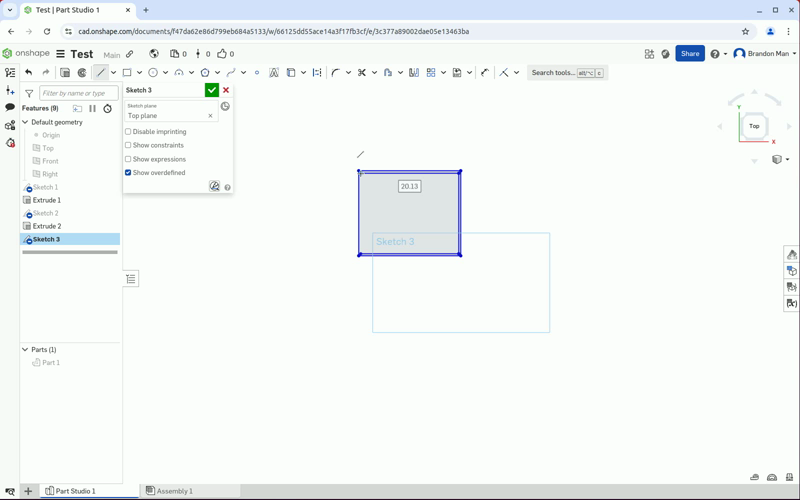
mouse_move(360, 253)
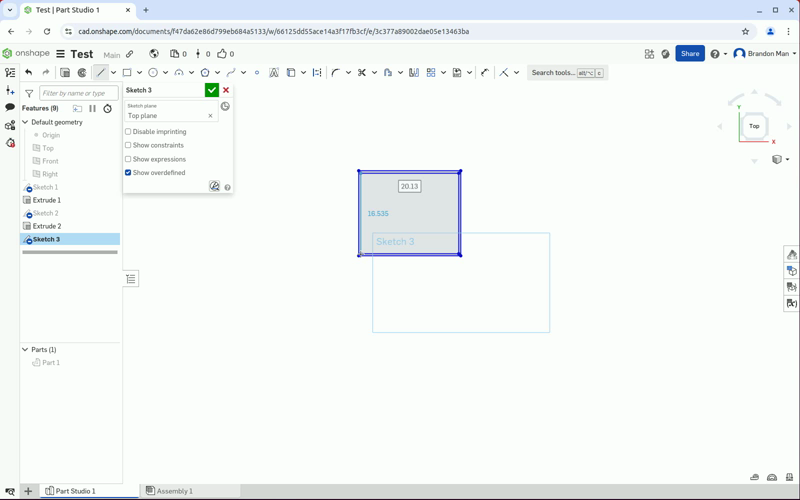
scroll(6)
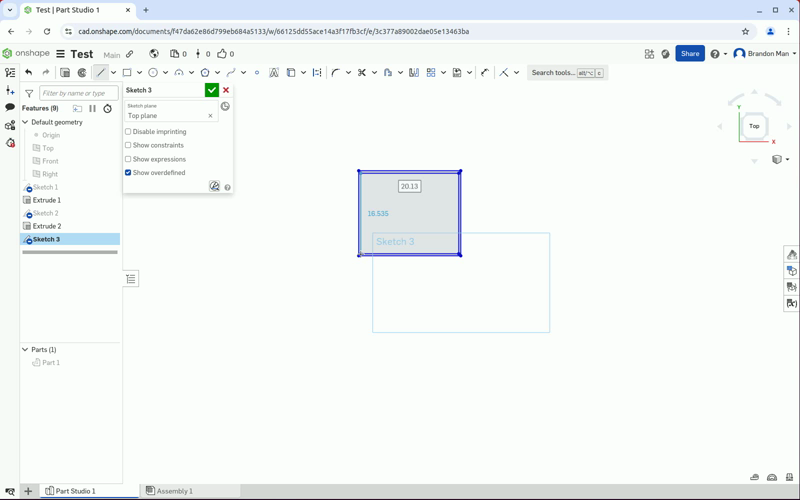
scroll(6)
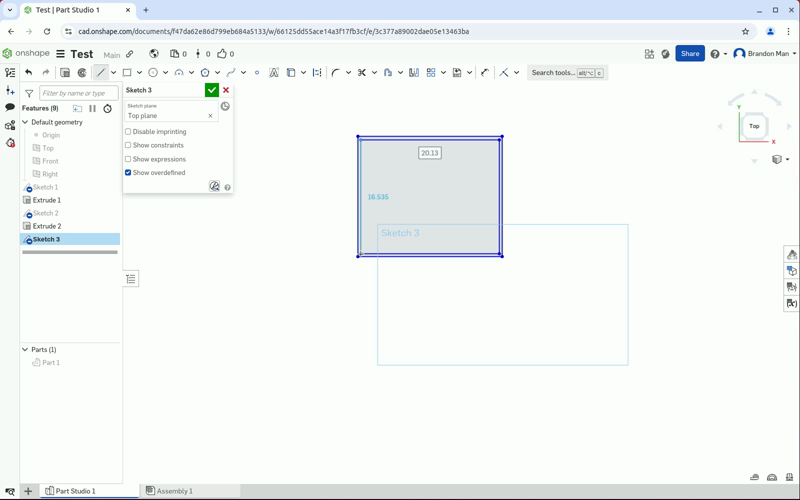
scroll(6)
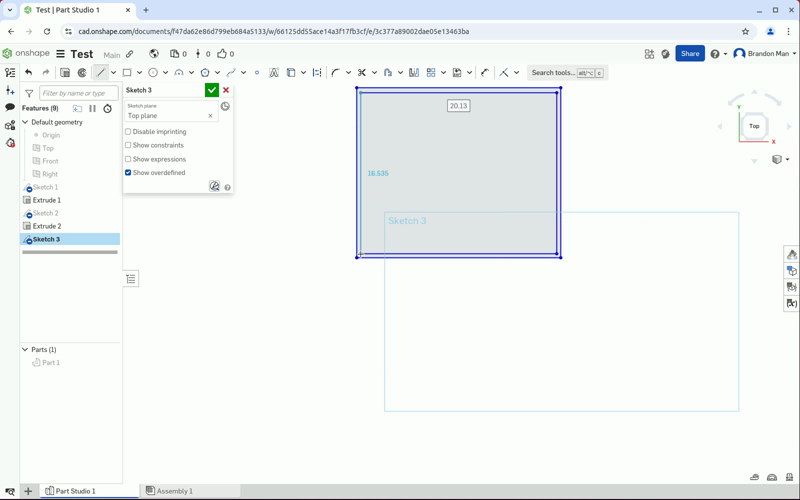
scroll(6)
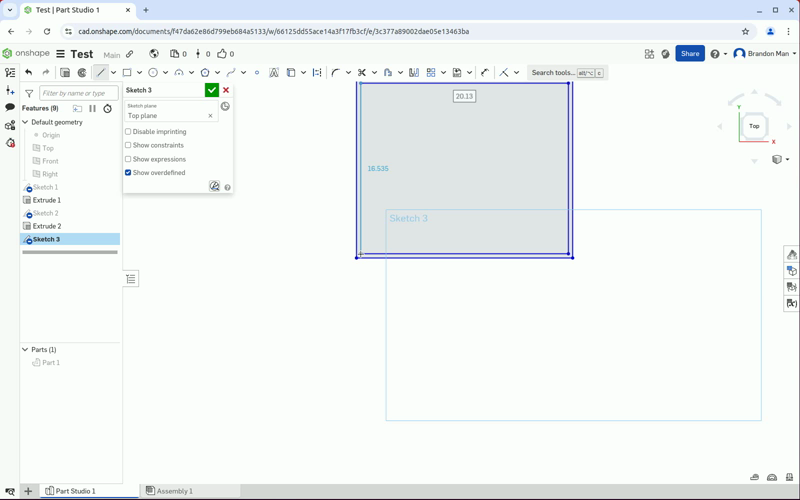
scroll(6)
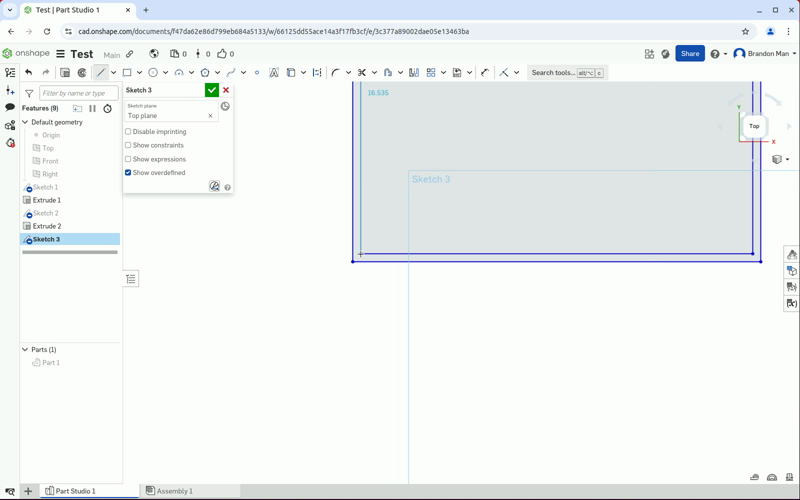
scroll(6)
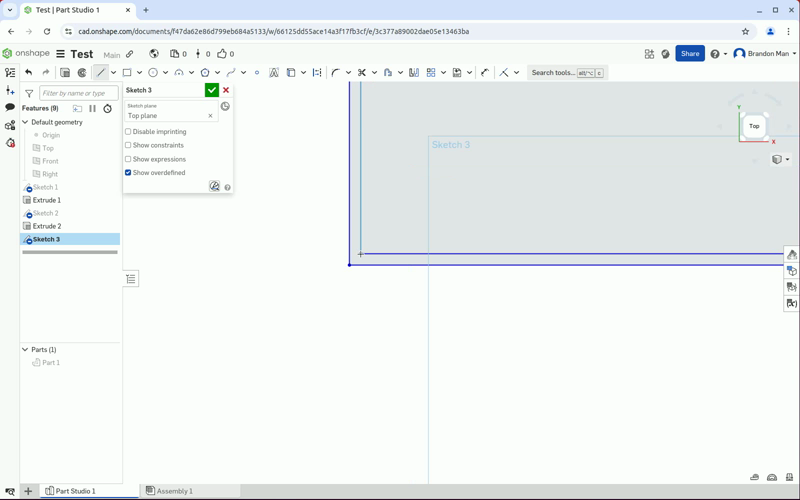
scroll(6)
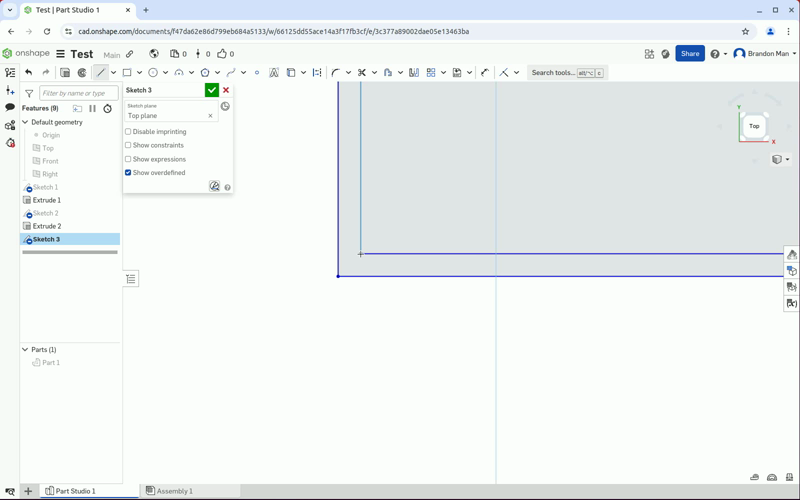
key_up(shift)
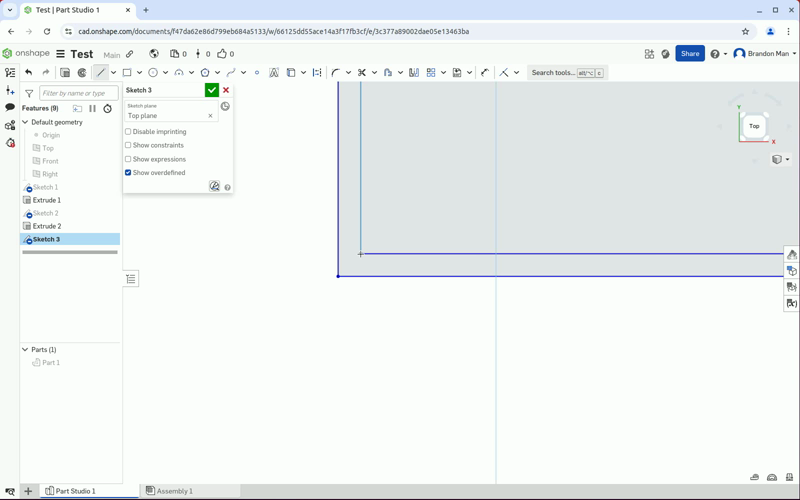
click(360, 253)
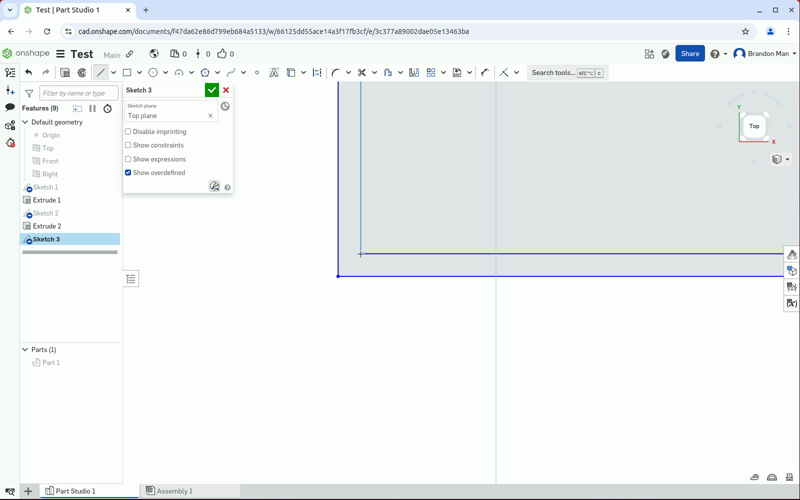
scroll(-6)
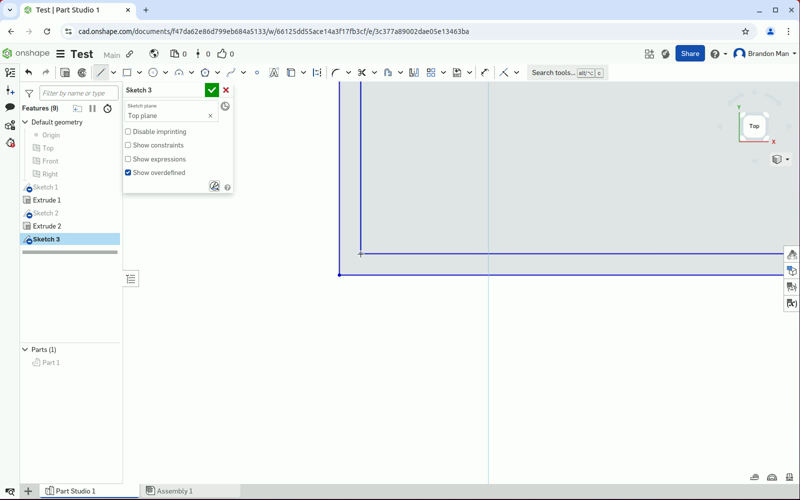
scroll(-6)
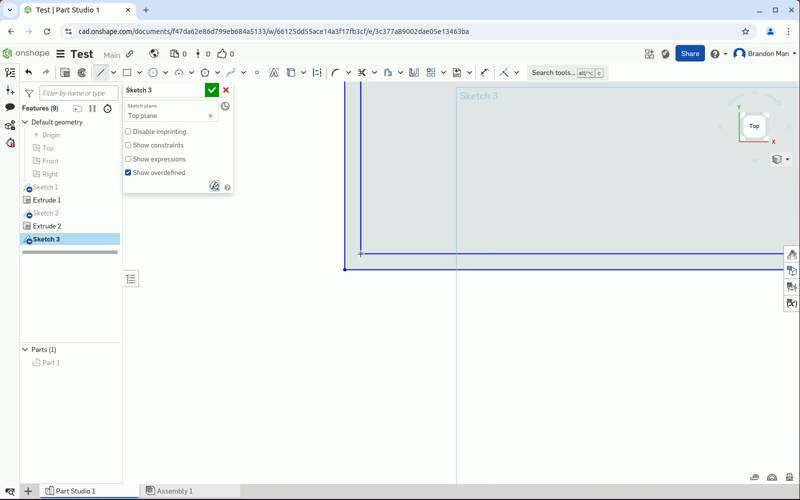
scroll(-6)
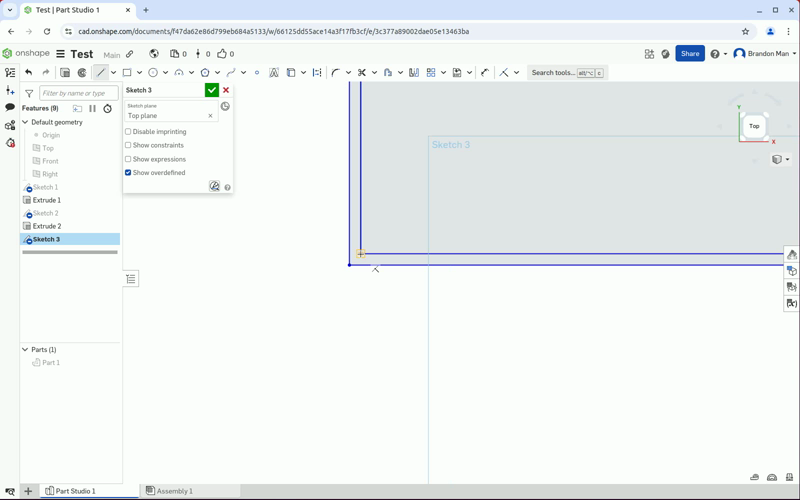
scroll(-6)
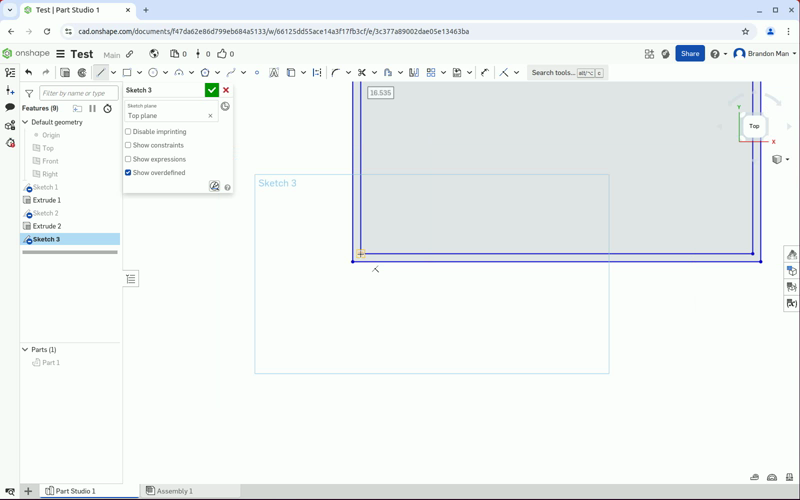
scroll(-6)
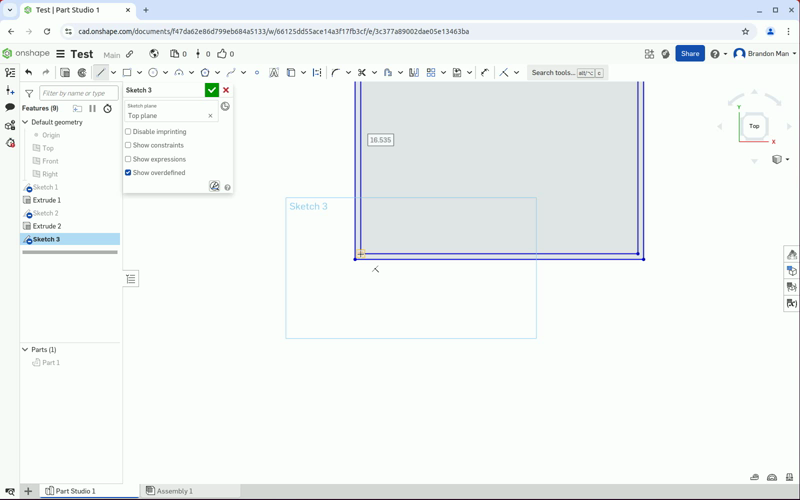
scroll(-6)
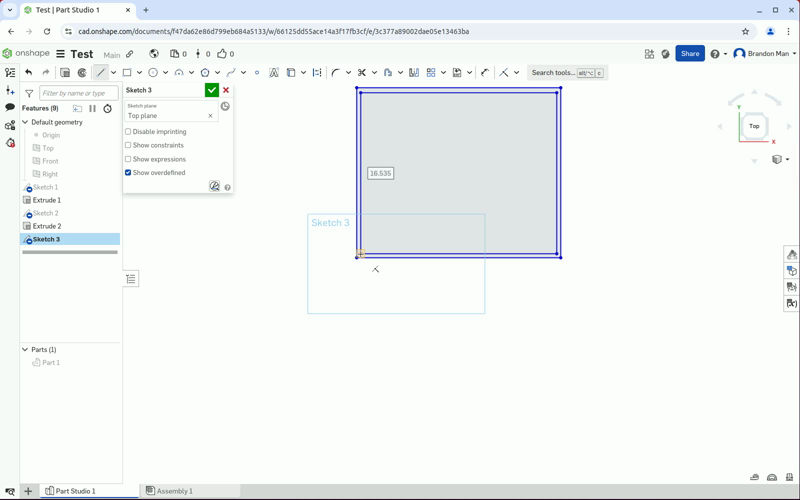
scroll(-6)
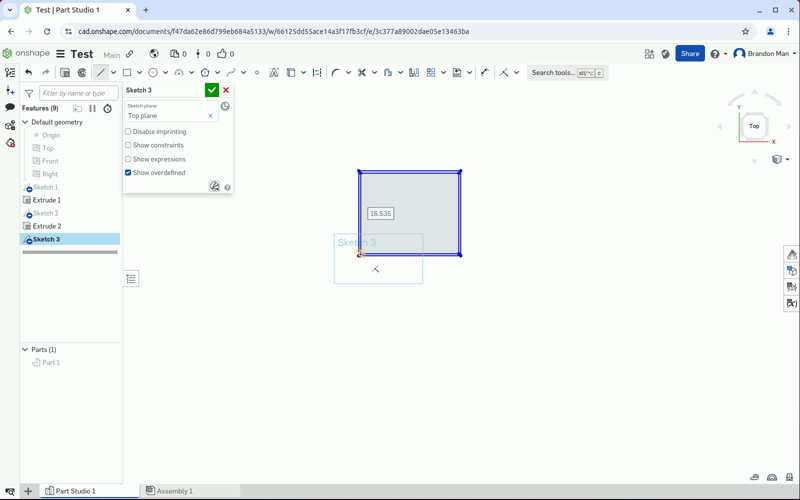
key(esc)
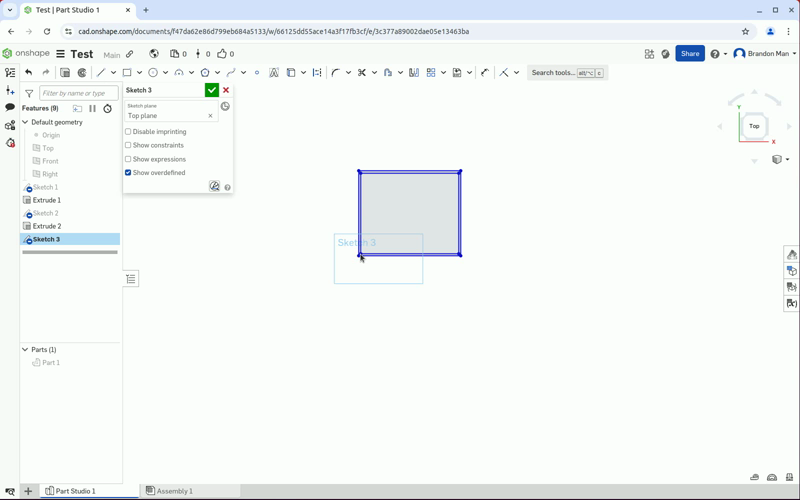
mouse_move(359, 200)
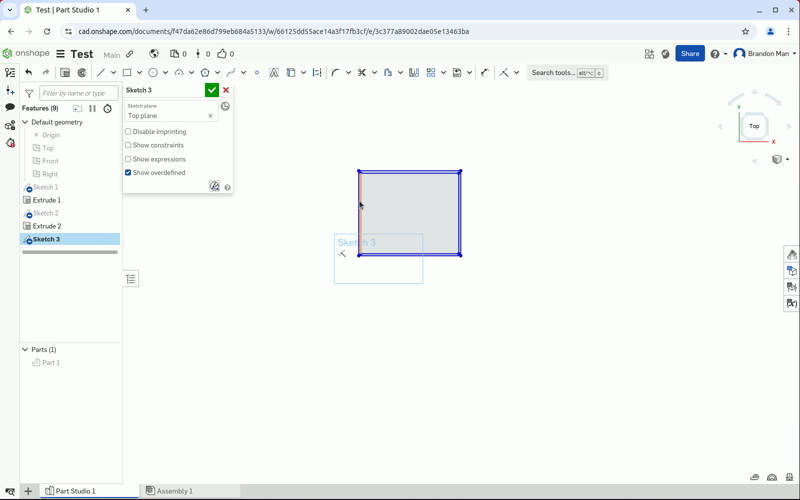
scroll(6)
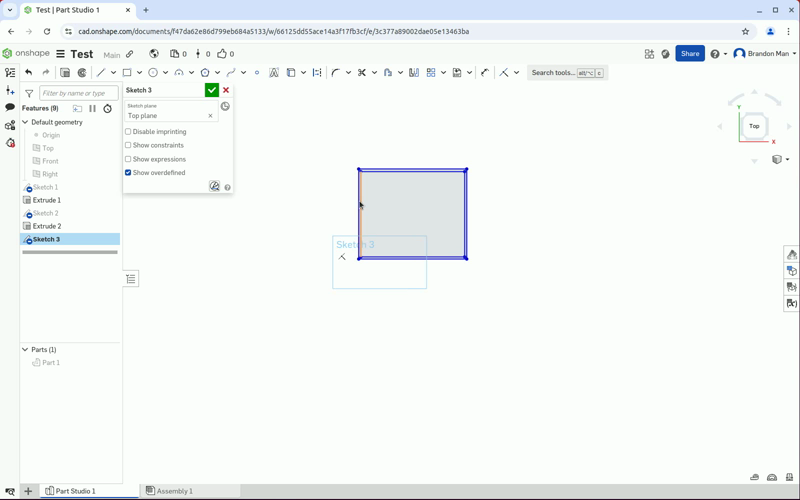
scroll(6)
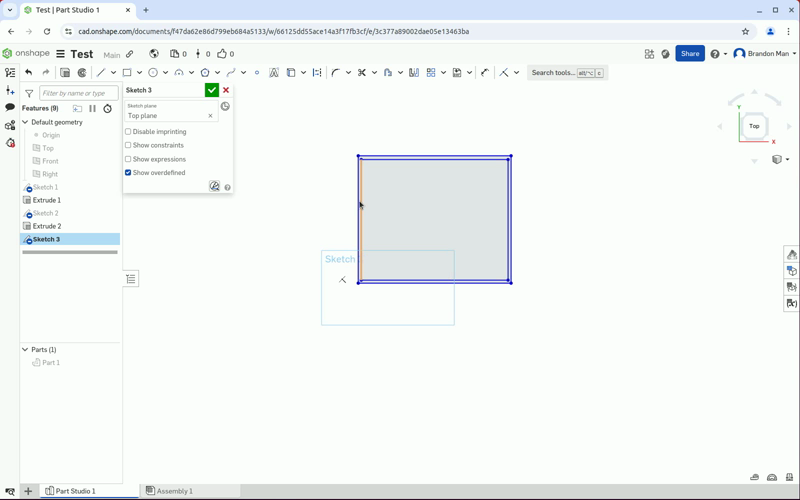
scroll(6)
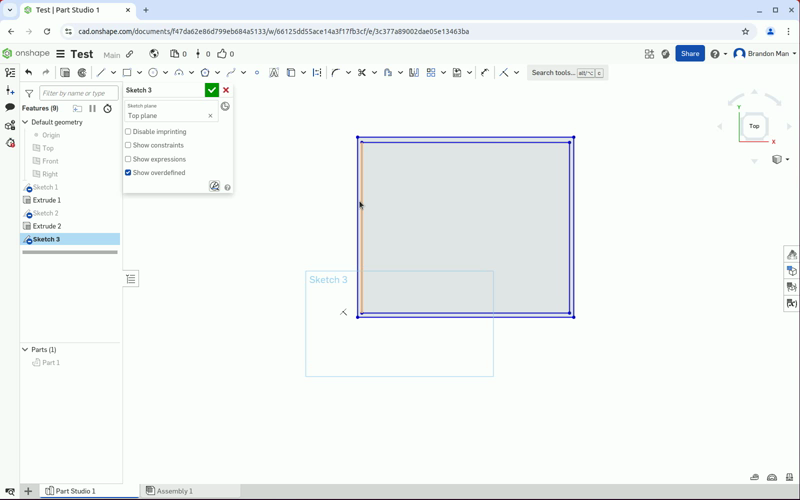
scroll(6)
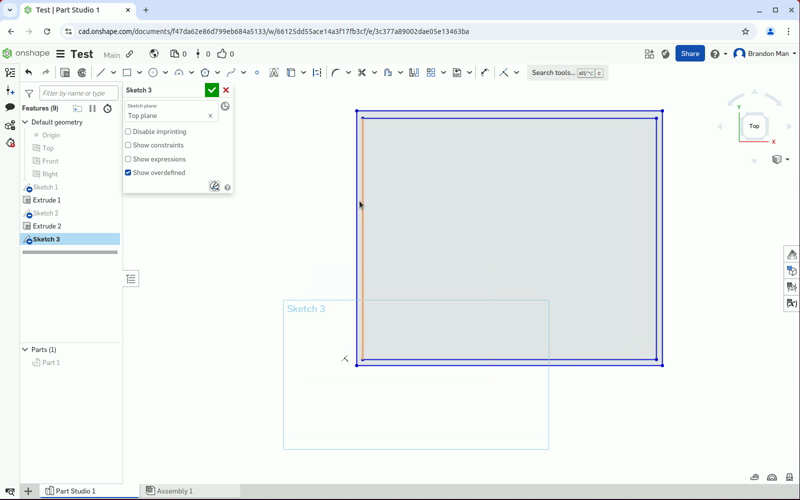
scroll(6)
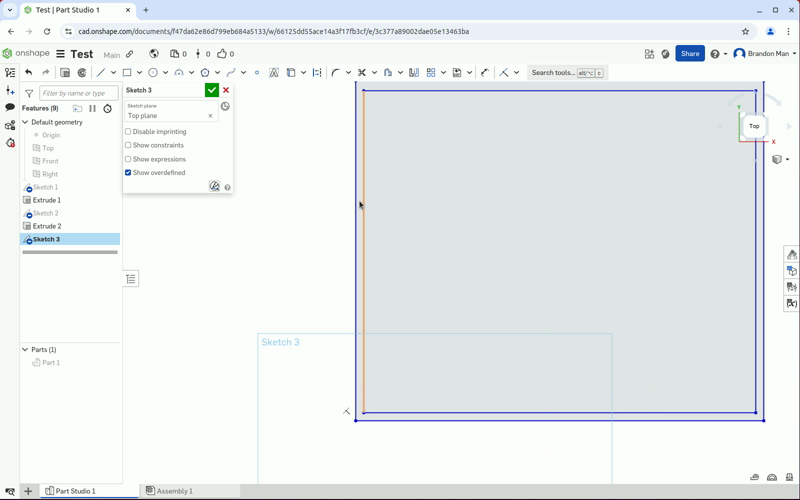
scroll(6)
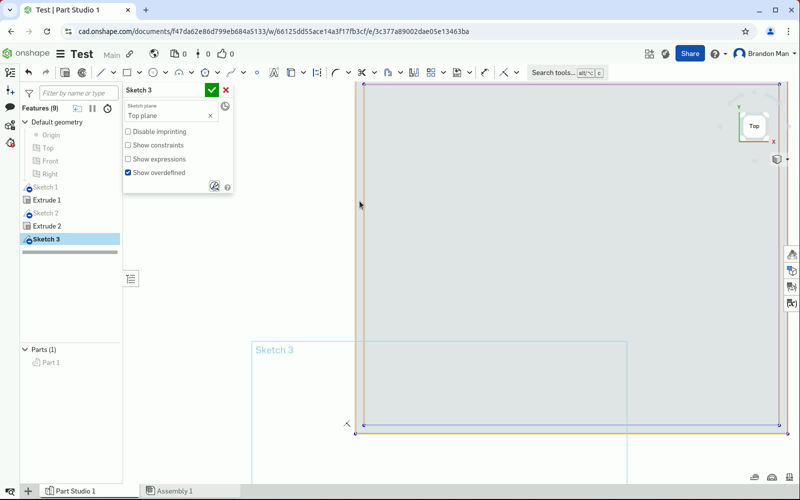
scroll(6)
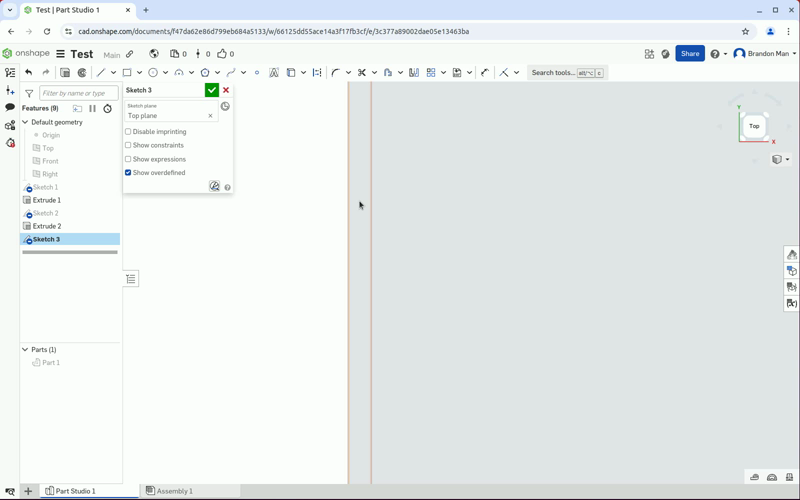
click(359, 200)
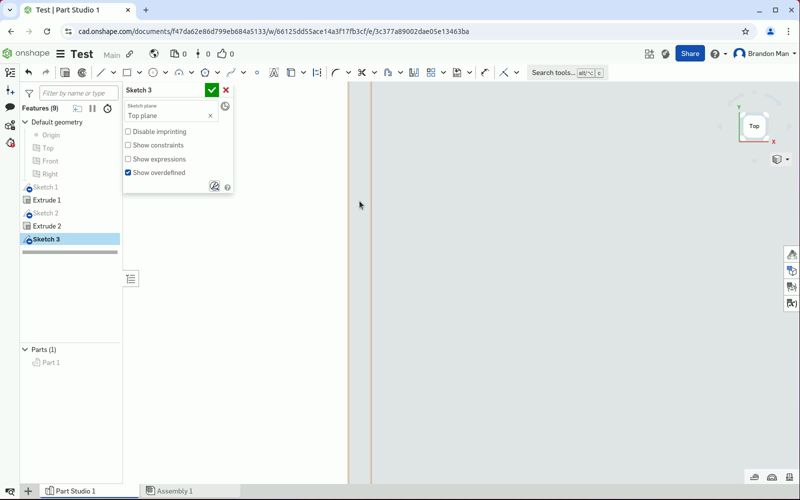
scroll(-6)
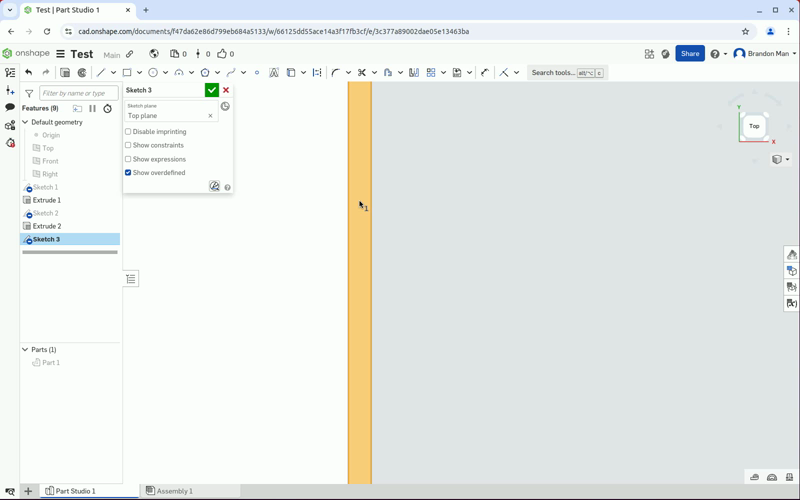
scroll(-6)
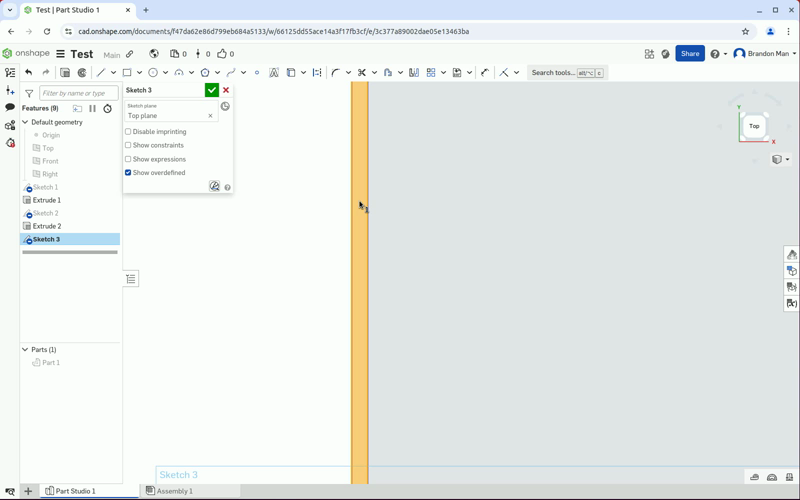
scroll(-6)
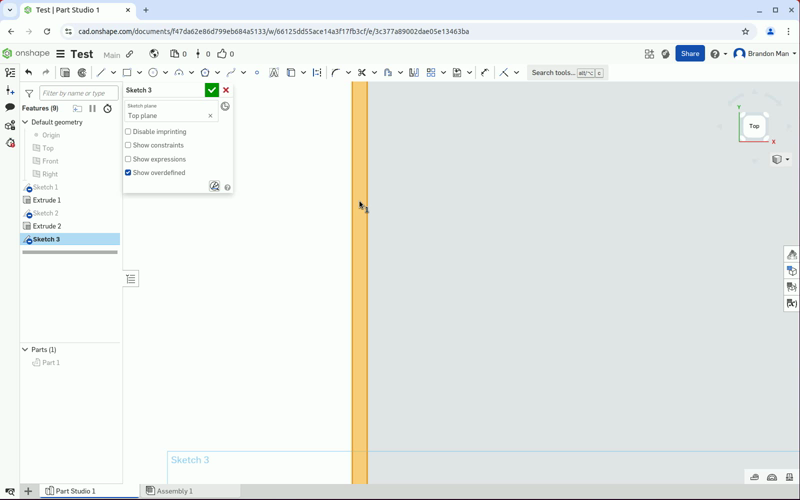
scroll(-6)
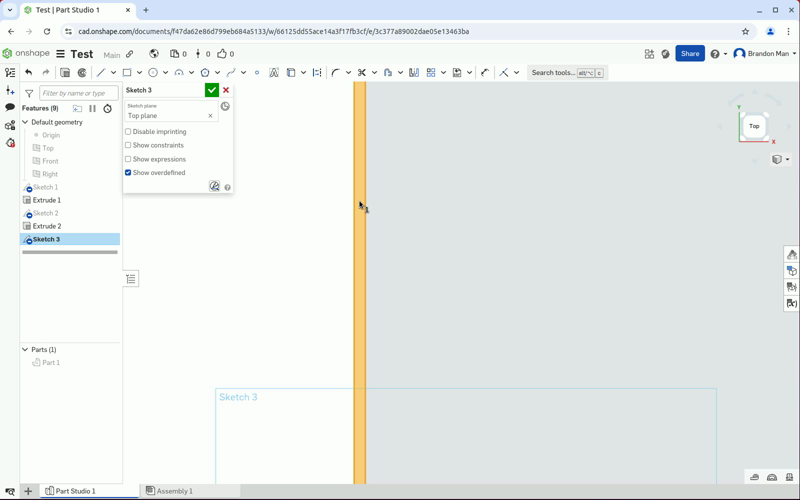
scroll(-6)
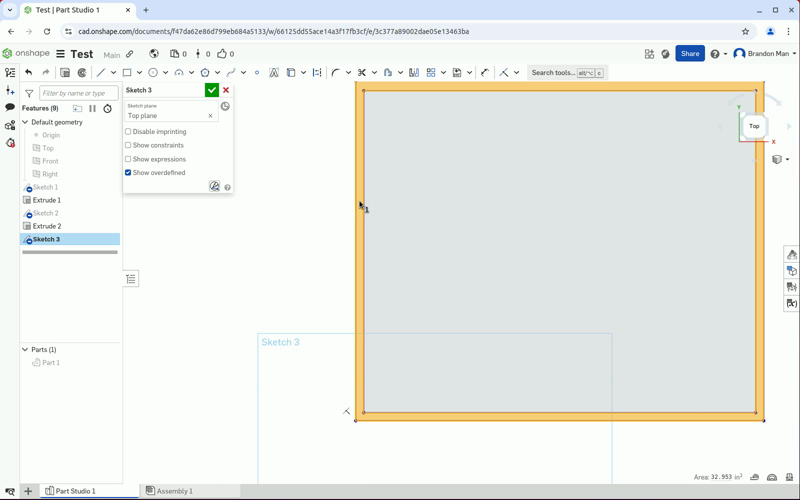
scroll(-6)
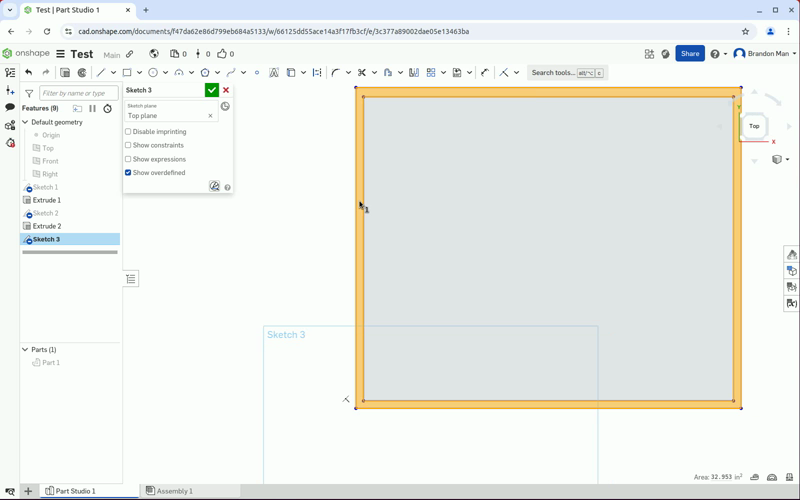
scroll(-6)
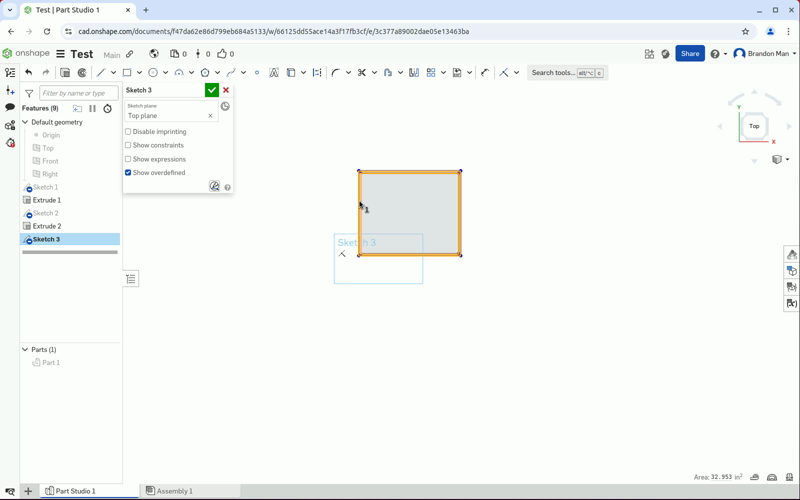
mouse_move(73, 352)
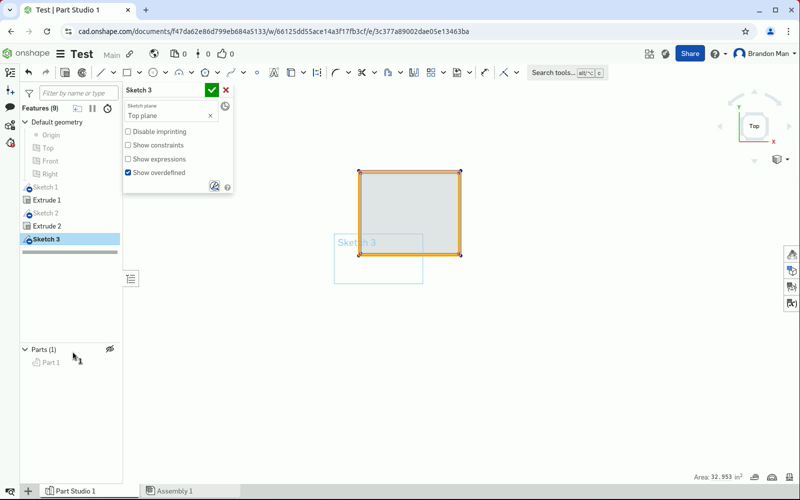
key(shift+y)
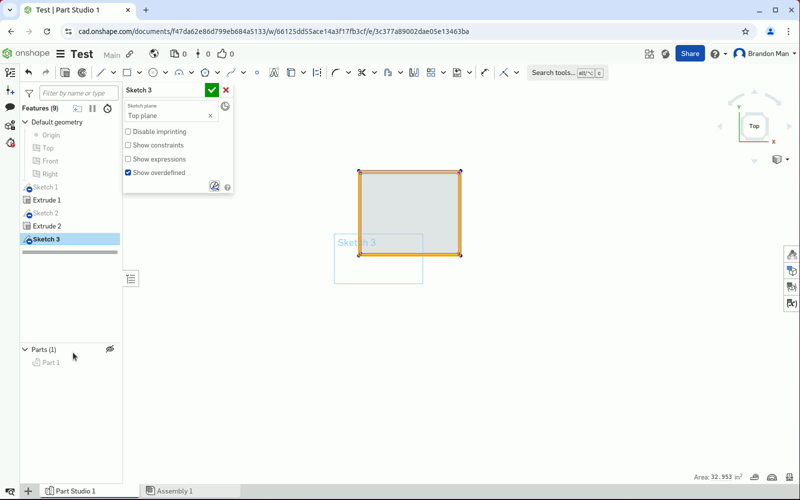
key(shift+e)
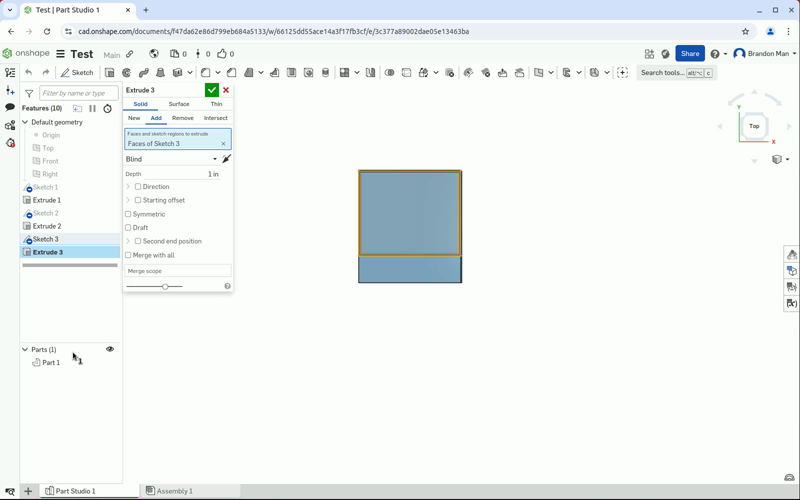
mouse_move(143, 106)
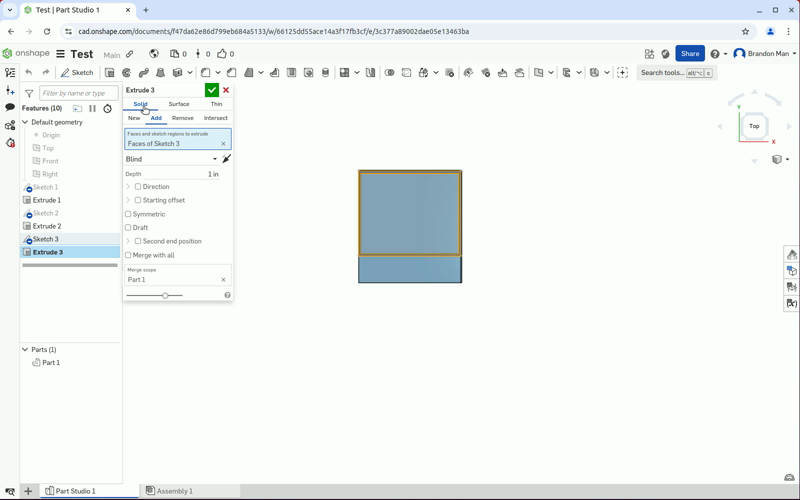
click(143, 106)
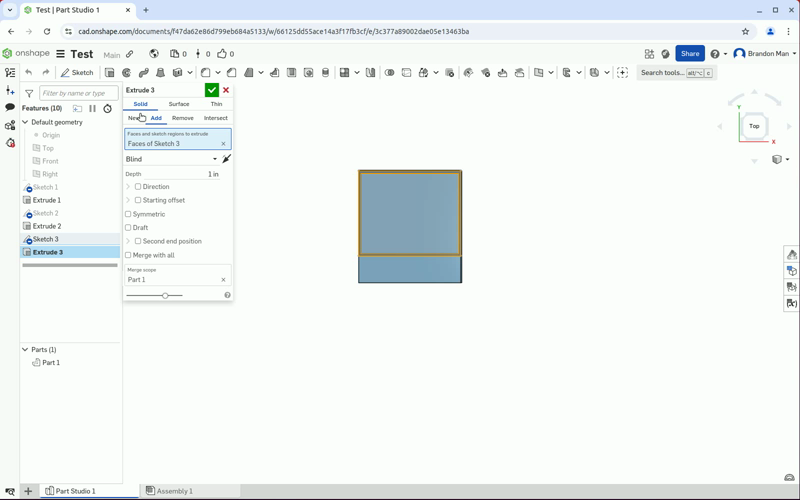
mouse_move(137, 120)
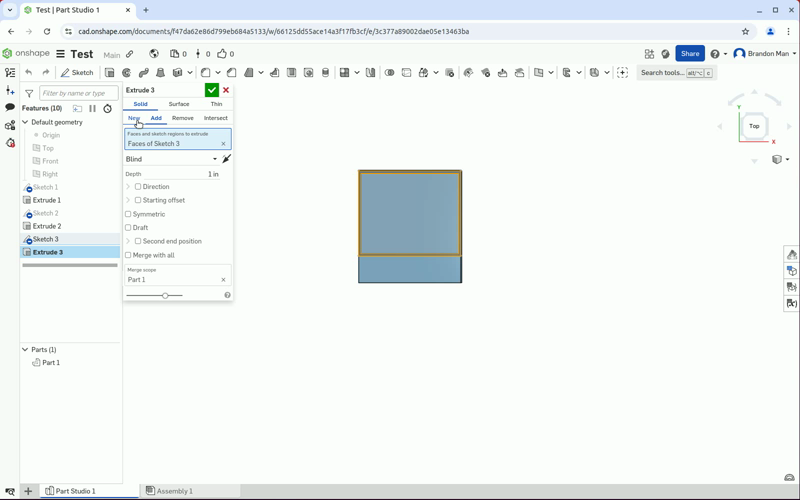
click(137, 120)
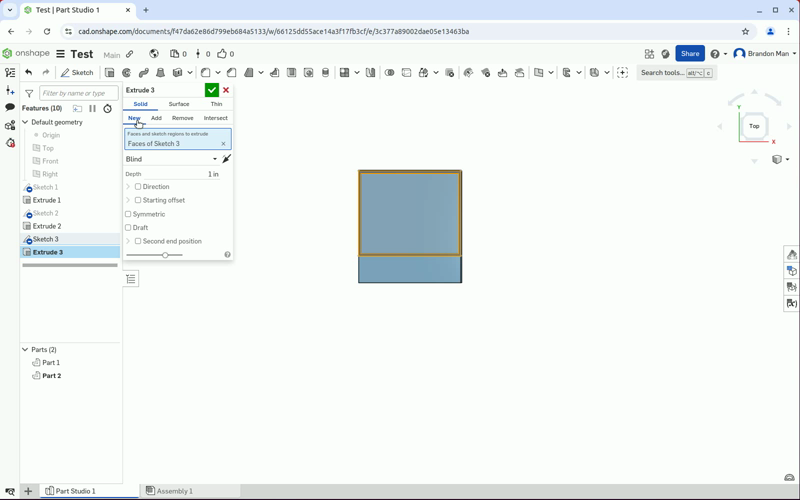
key(tab, 4)
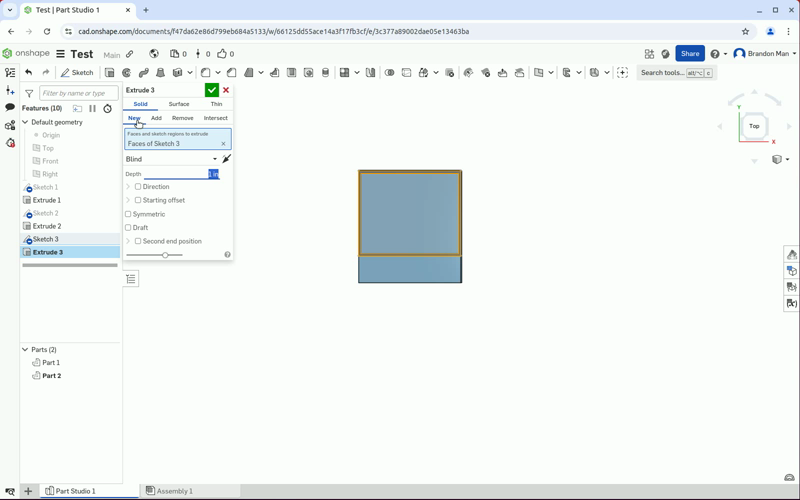
text(5.296)
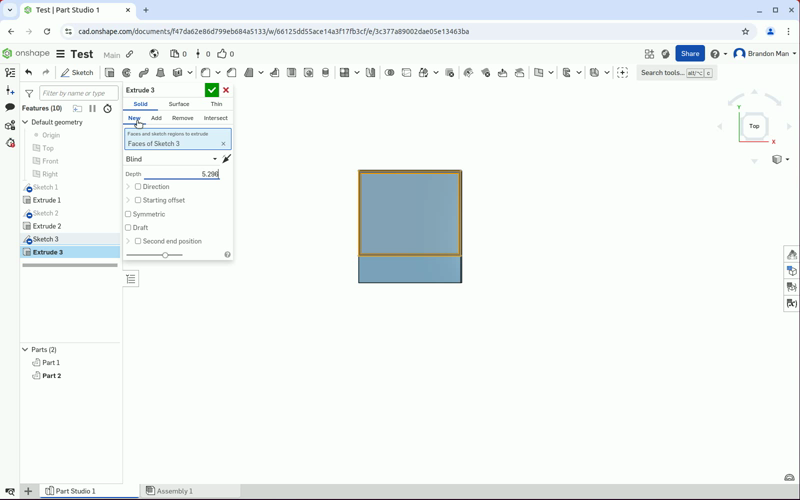
key(enter)
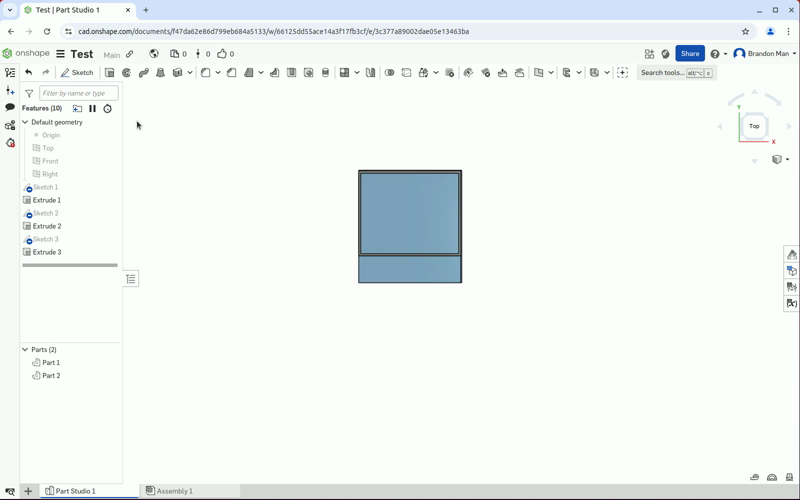
key(shift+h)
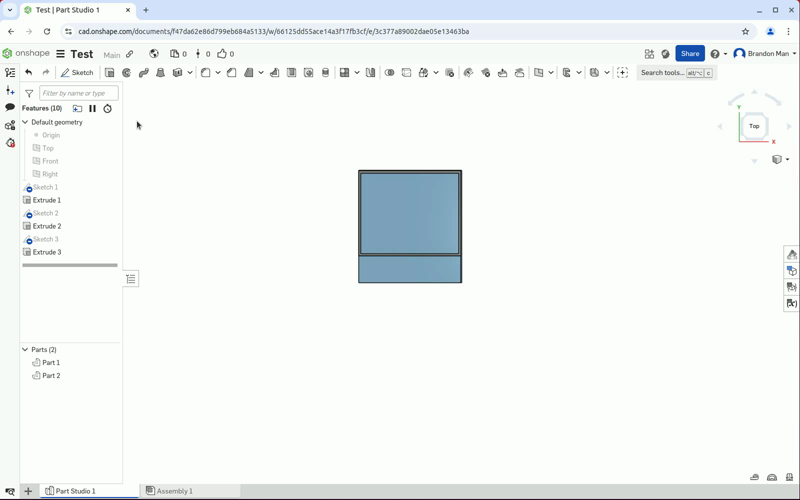
key(shift+h)
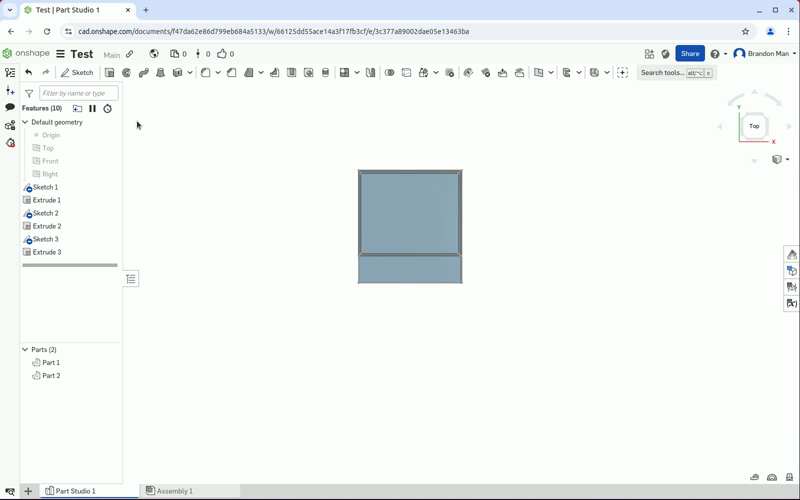
key(shift+7)
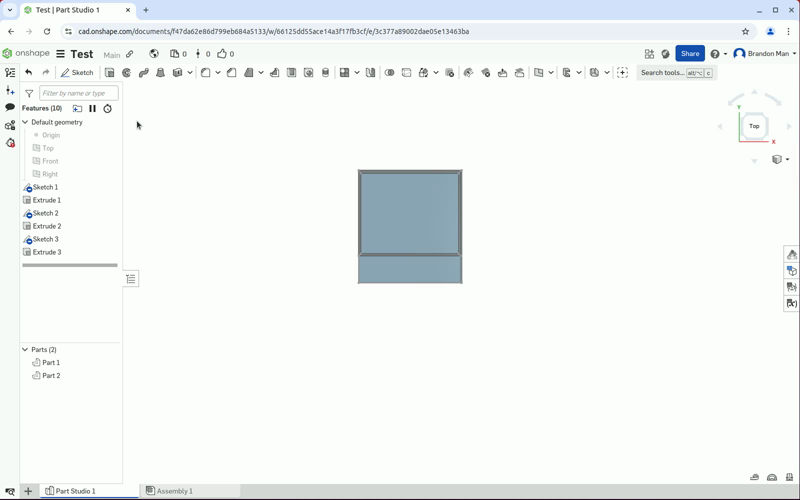
key(up, 3)
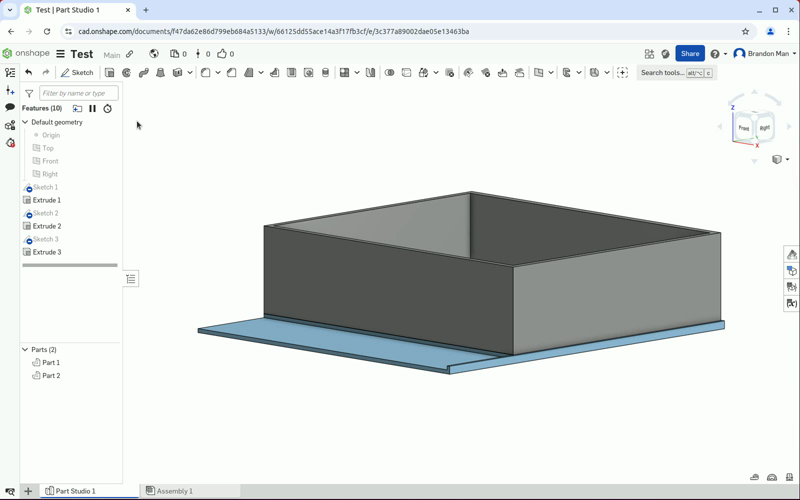
key(left, 3)
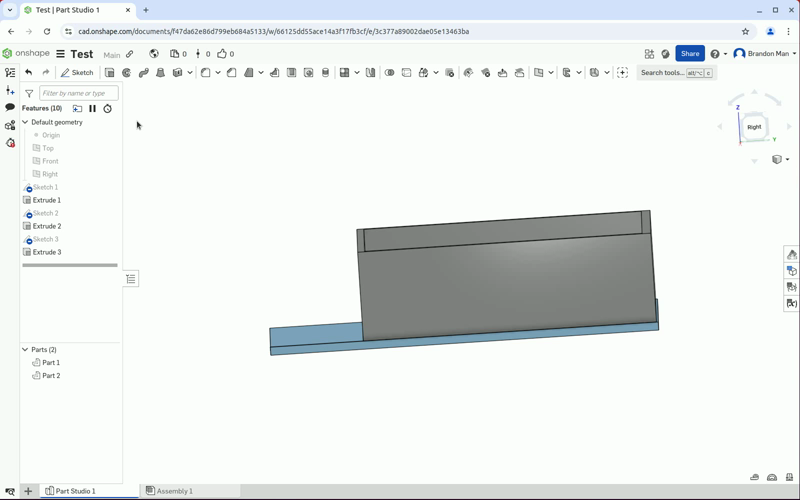
key(right, 3)
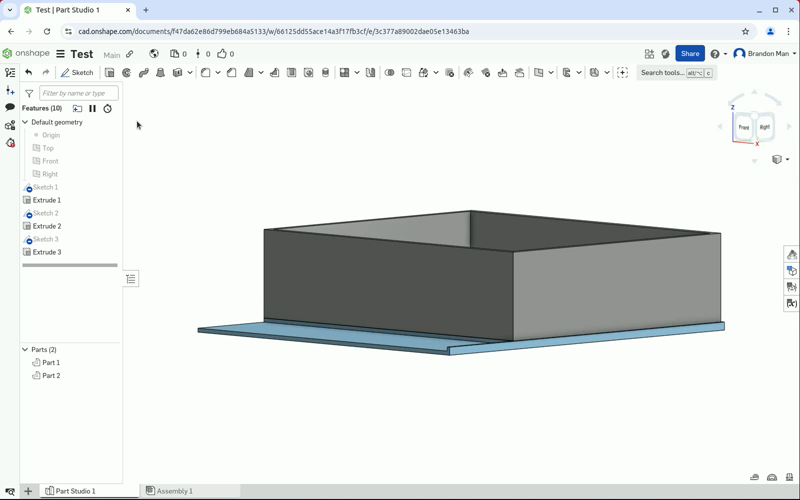
key(down, 3)
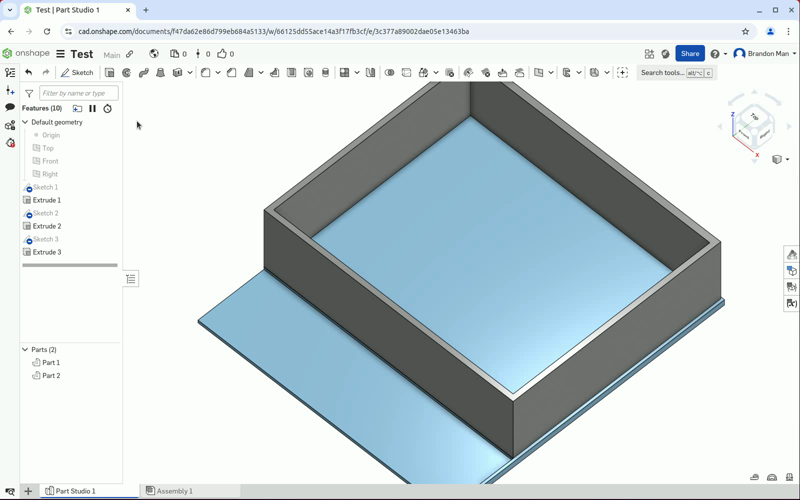
mouse_move(73, 189)
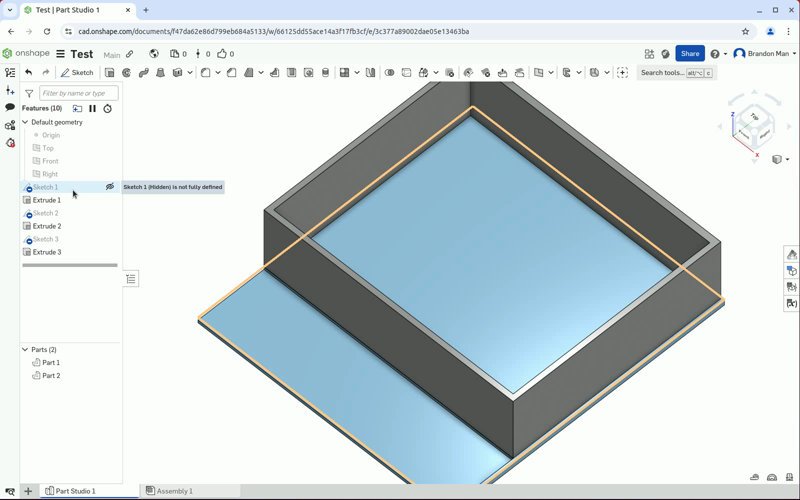
click(73, 189)